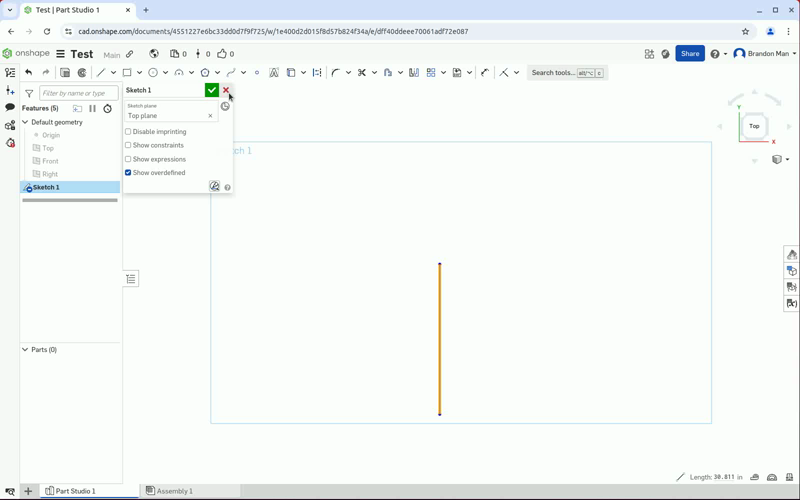
key(shift+h)
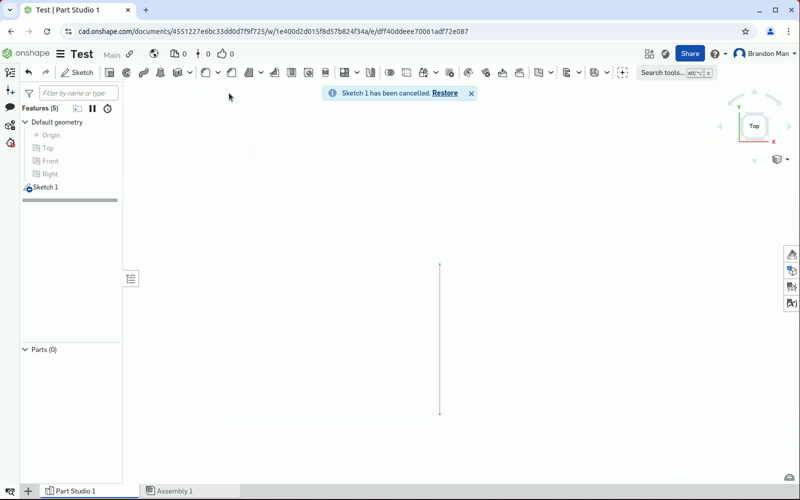
key(shift+s)
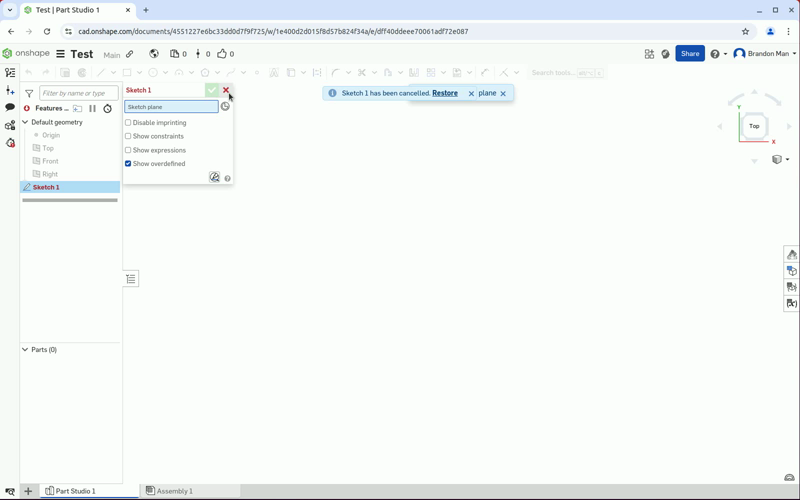
mouse_move(73, 150)
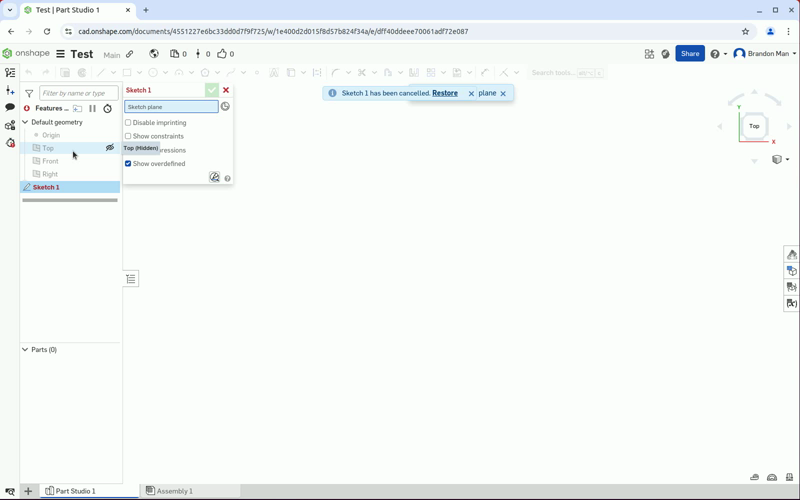
click(73, 150)
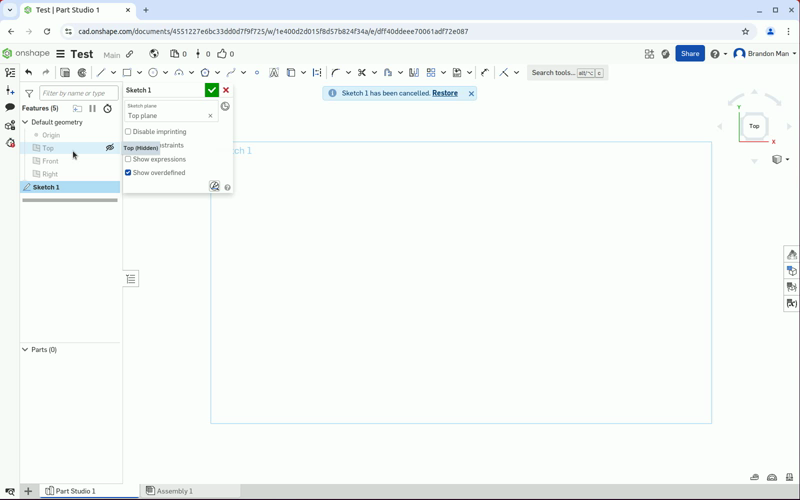
mouse_move(73, 352)
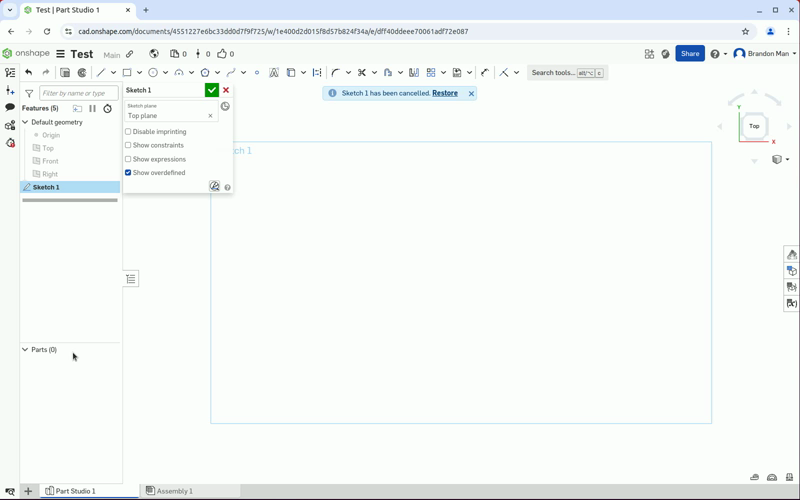
key(y)
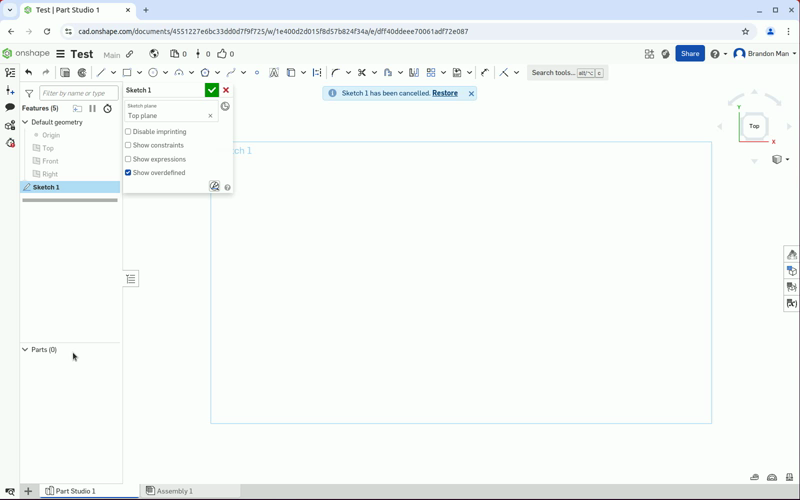
key(l)
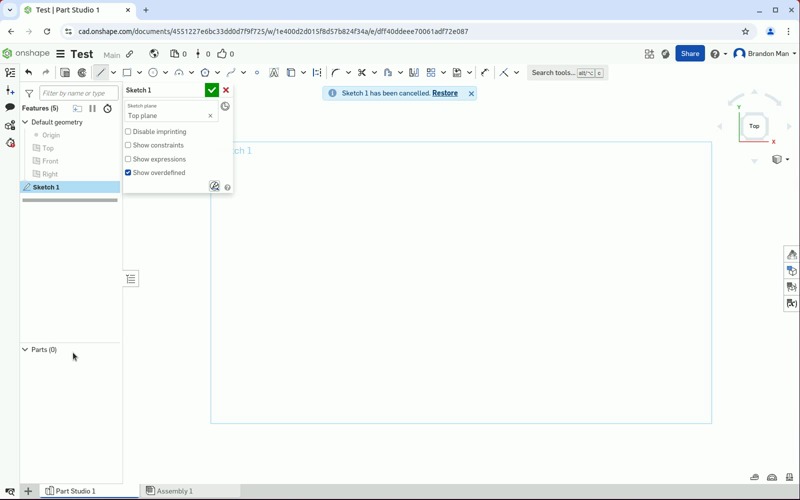
key_down(shift)
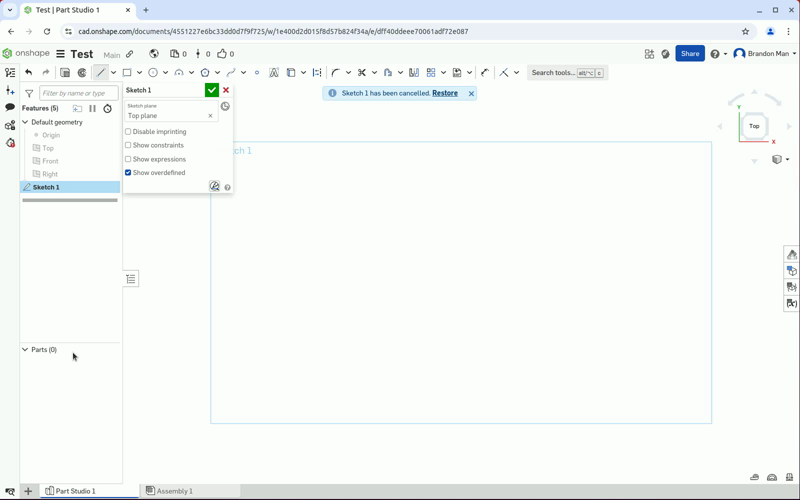
mouse_move(440, 341)
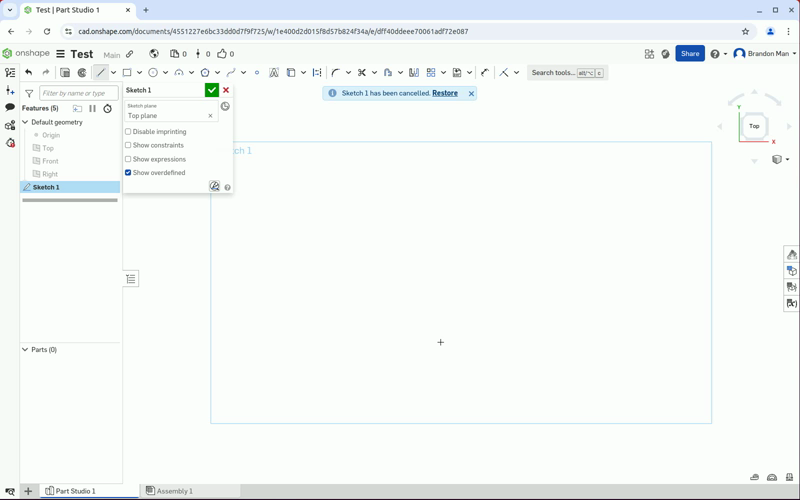
click(440, 341)
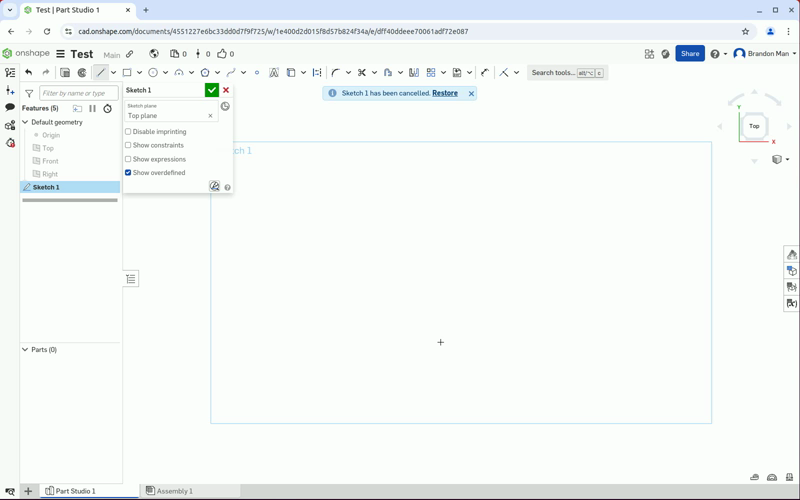
key_up(shift)
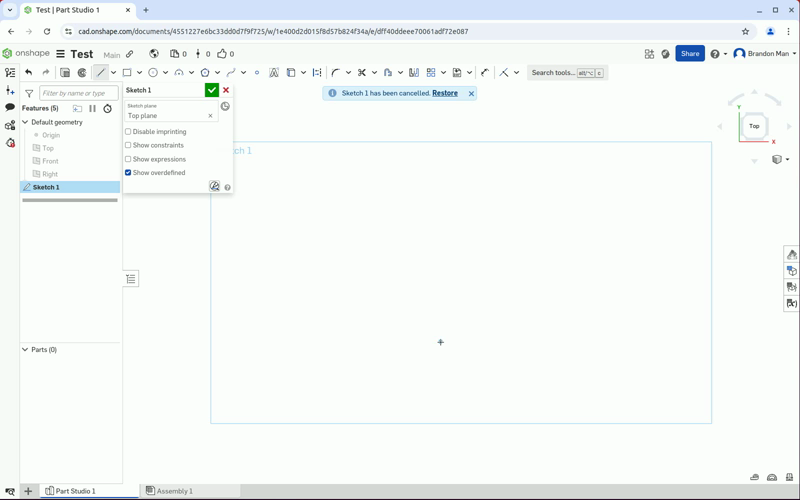
key_down(shift)
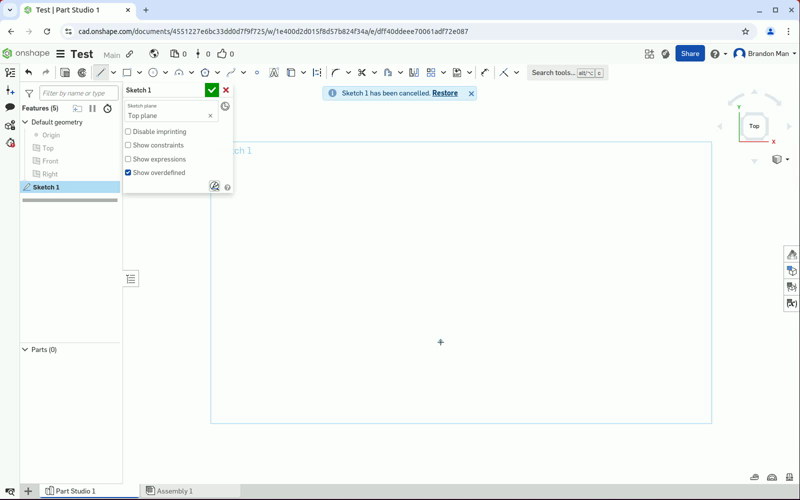
mouse_move(470, 341)
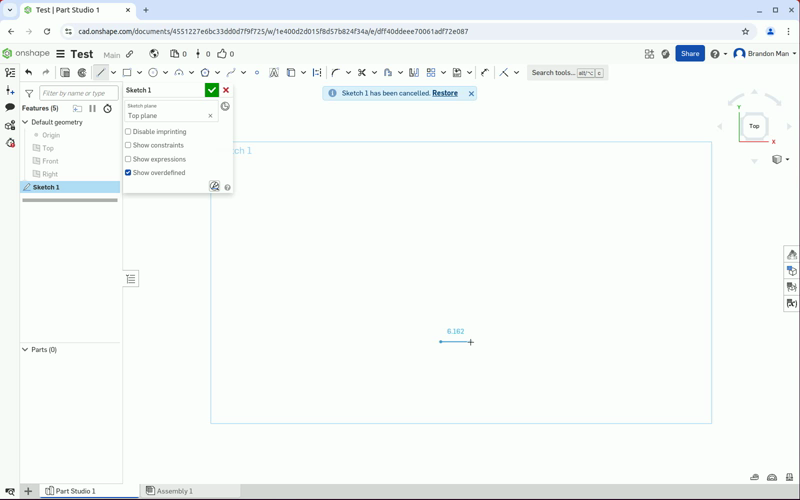
mouse_move(480, 341)
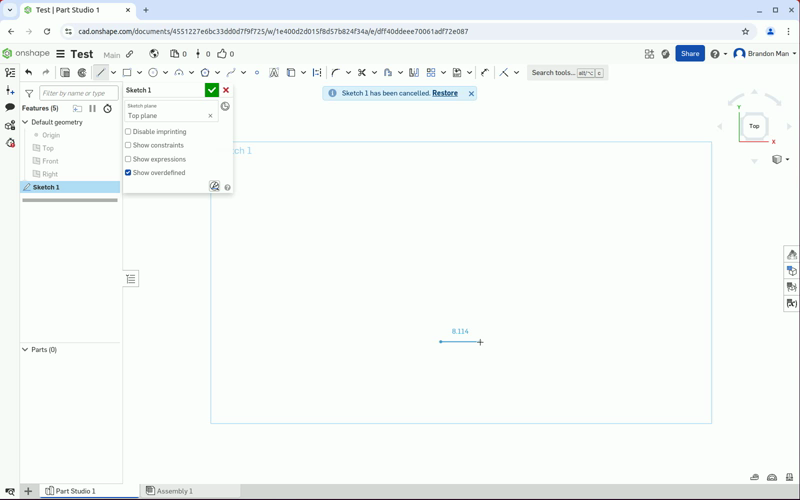
click(480, 341)
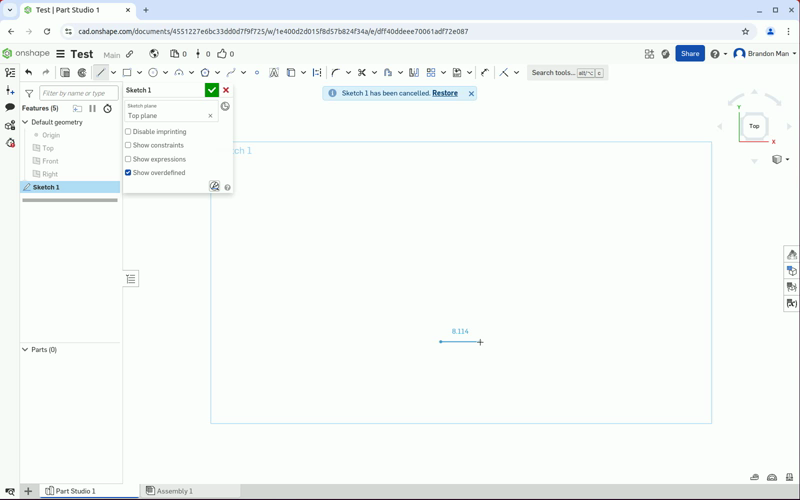
key_up(shift)
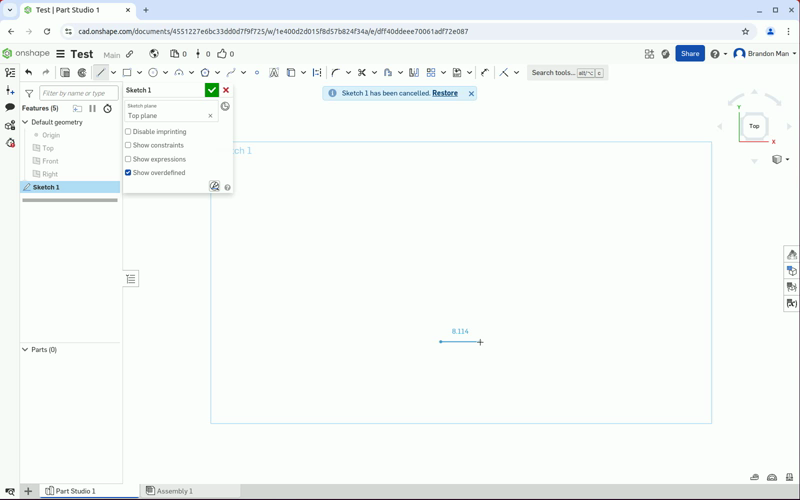
key_down(shift)
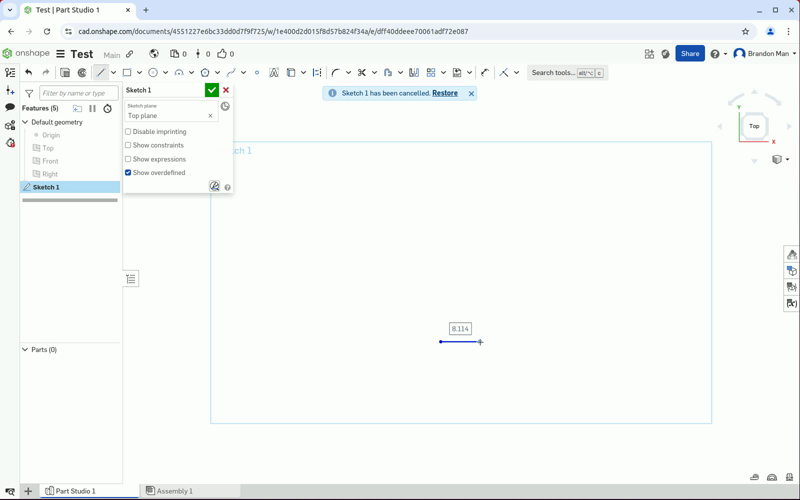
mouse_move(480, 225)
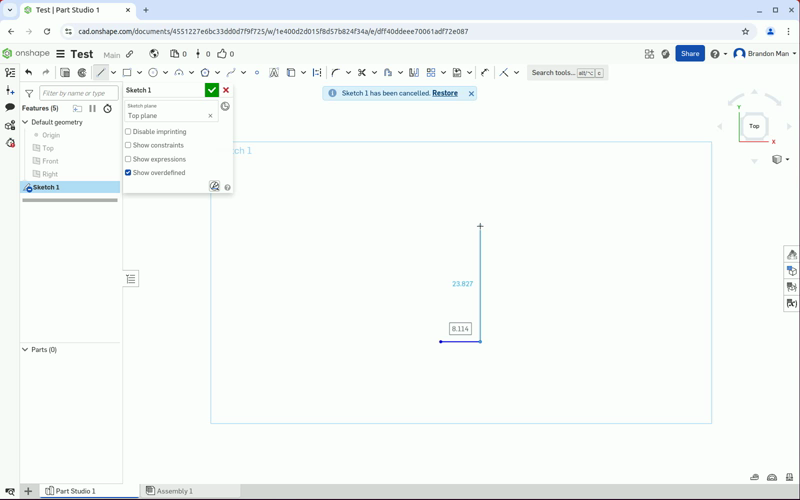
click(480, 225)
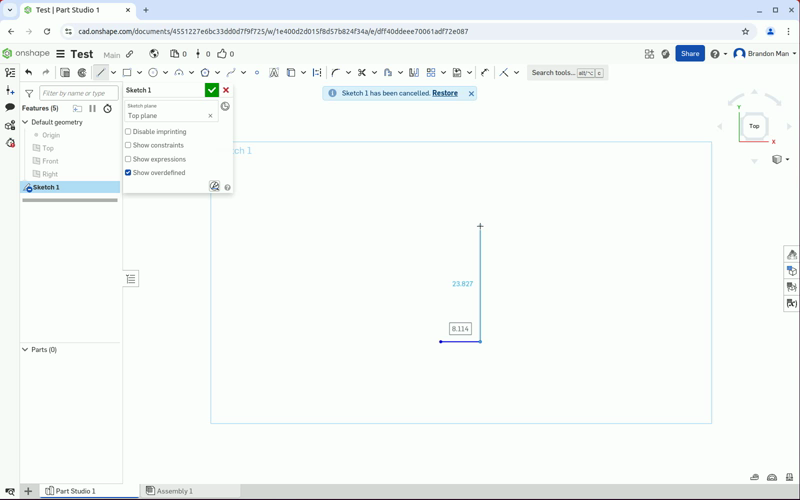
key_up(shift)
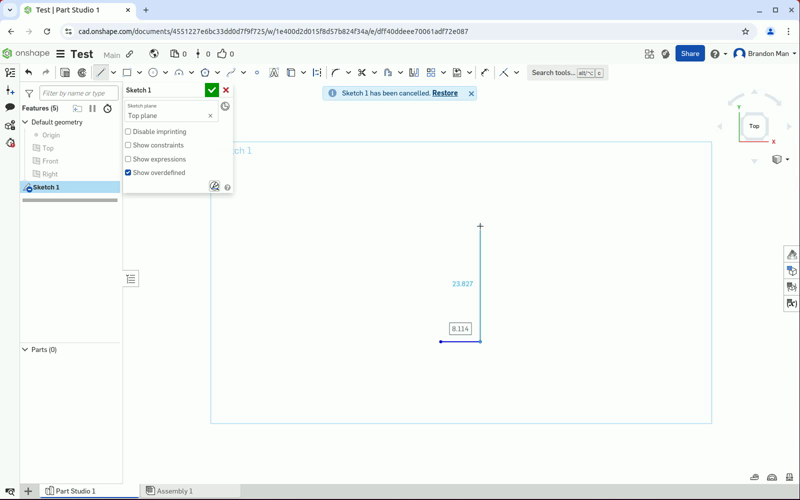
key_down(shift)
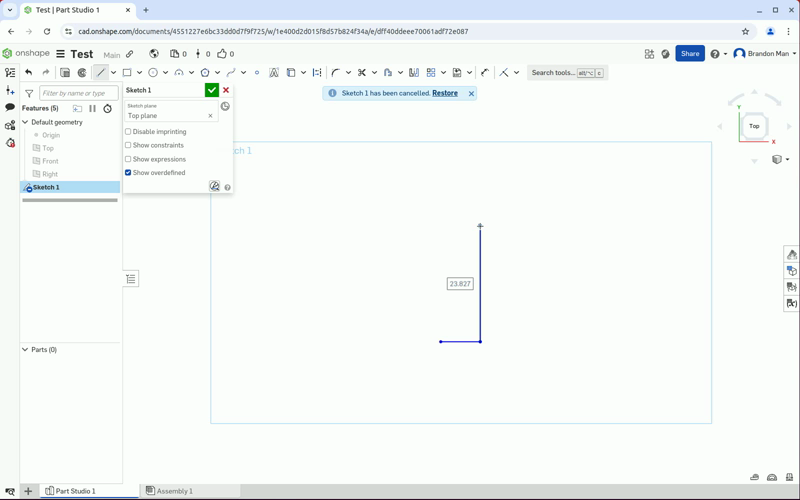
mouse_move(510, 225)
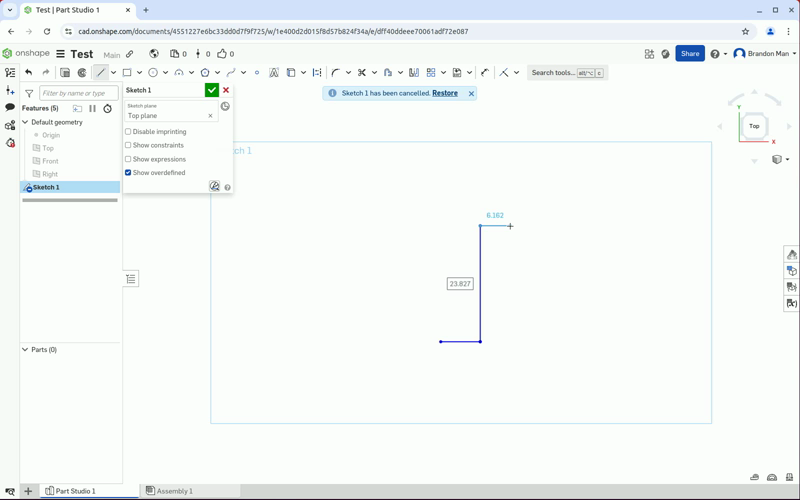
mouse_move(440, 225)
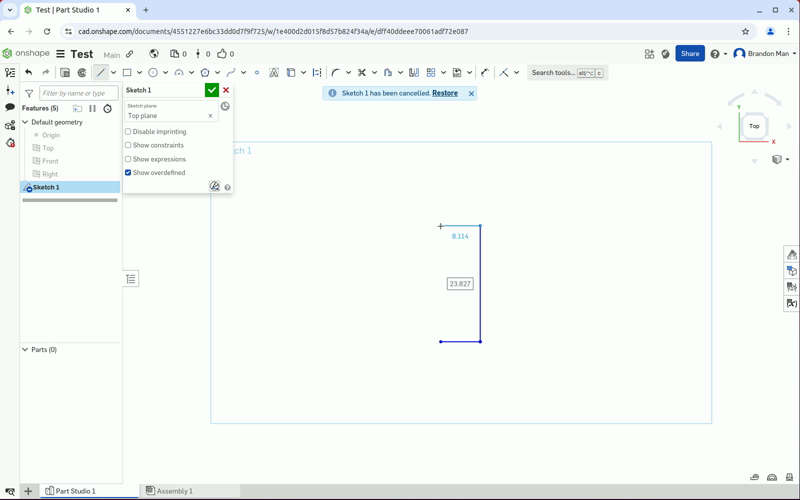
click(440, 225)
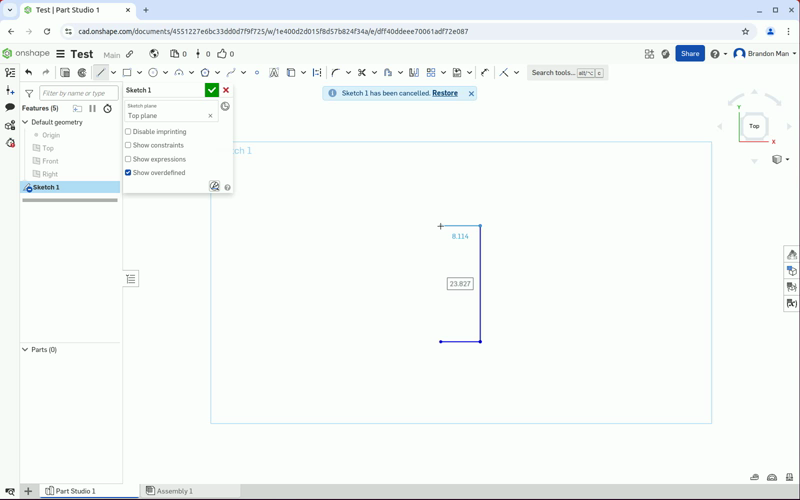
key_up(shift)
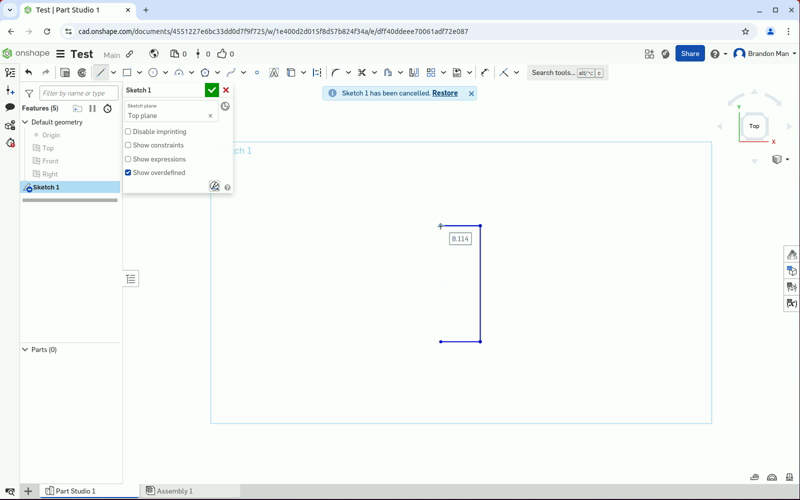
key_down(shift)
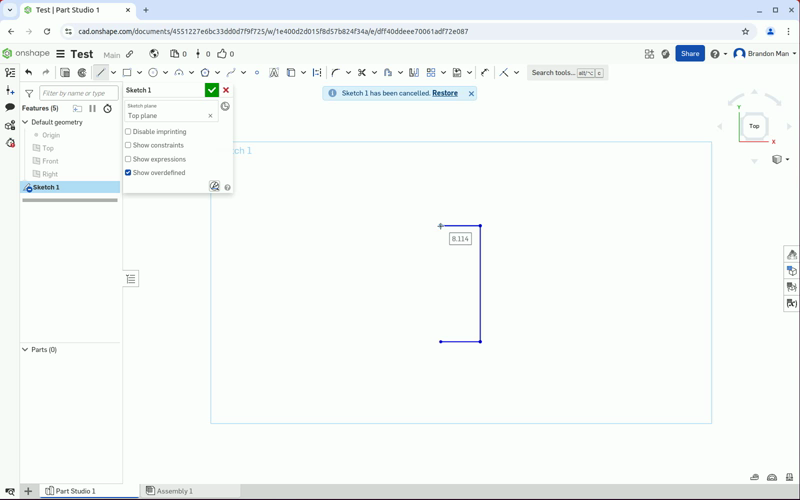
mouse_move(440, 341)
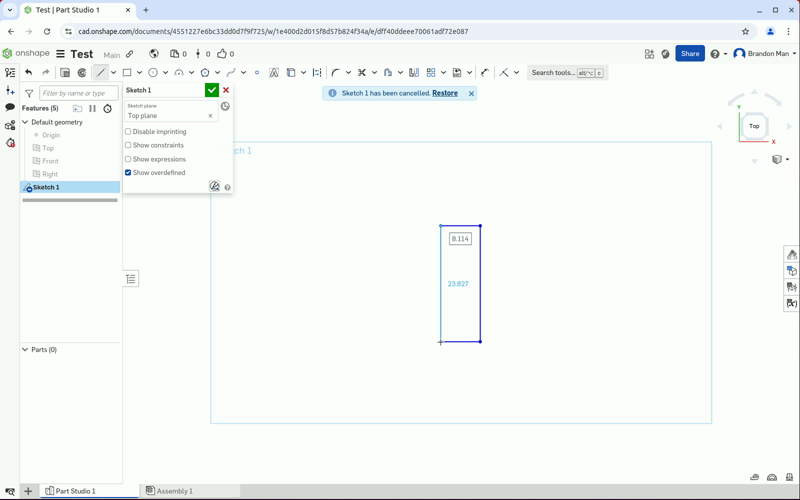
key_up(shift)
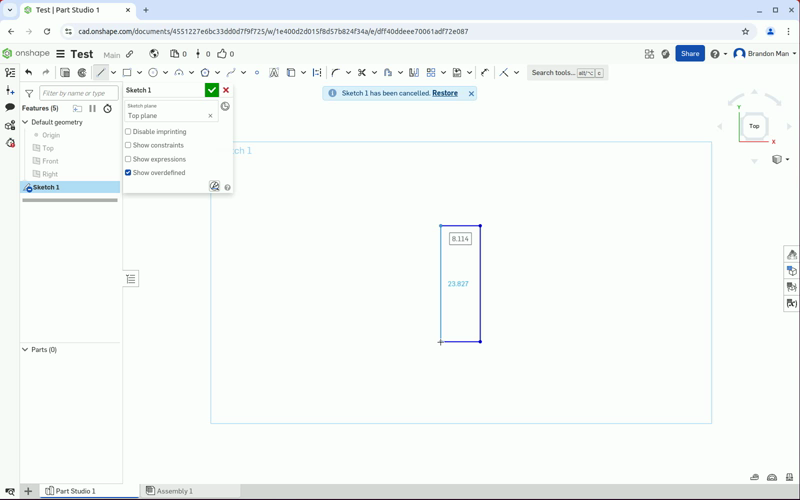
click(440, 341)
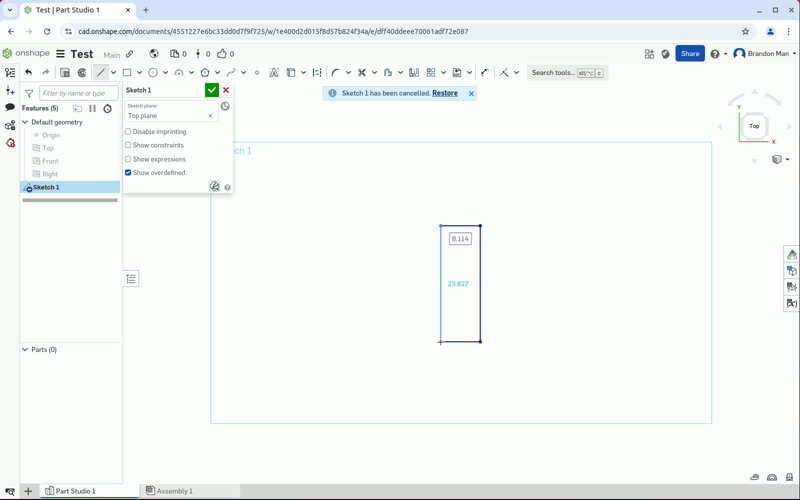
key(esc)
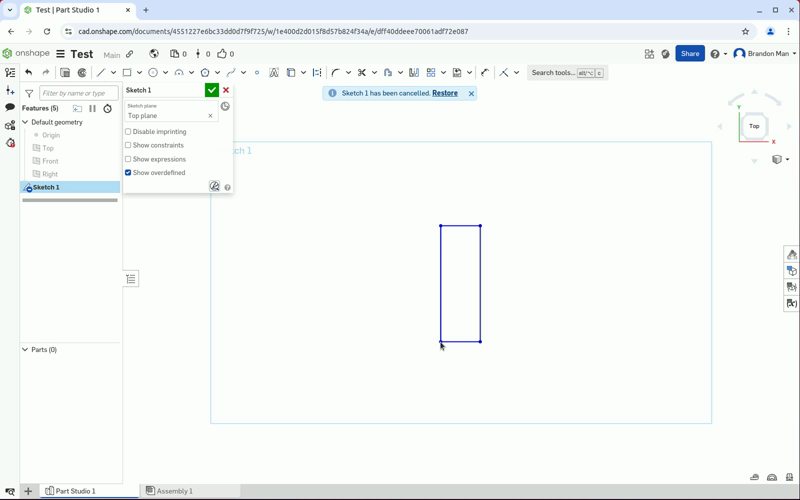
key(c)
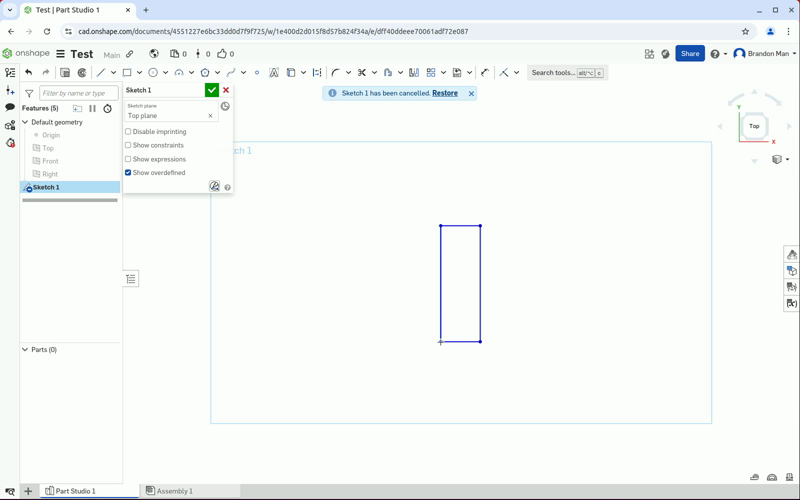
key_down(shift)
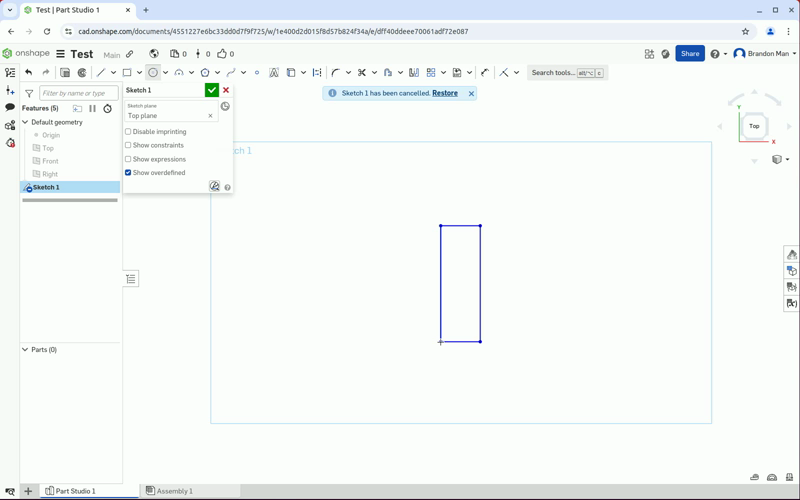
mouse_move(464, 321)
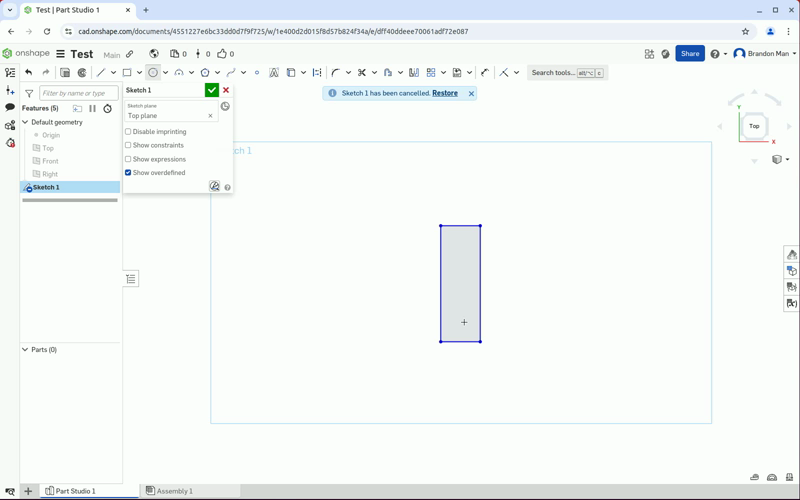
click(464, 321)
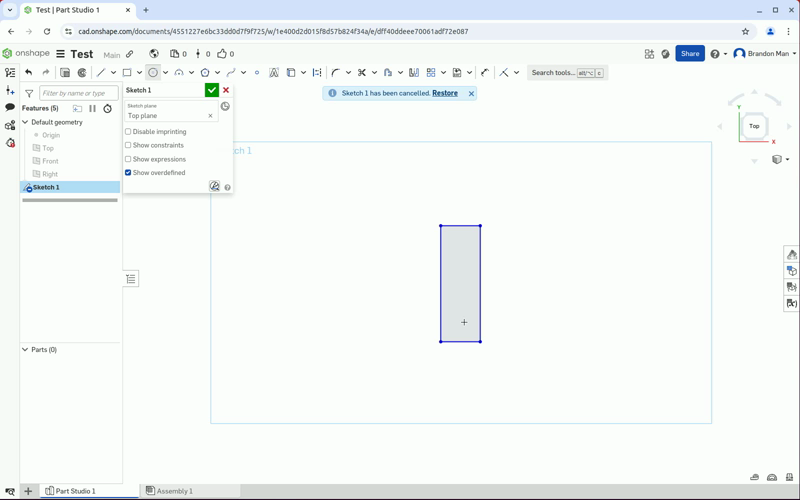
key_up(shift)
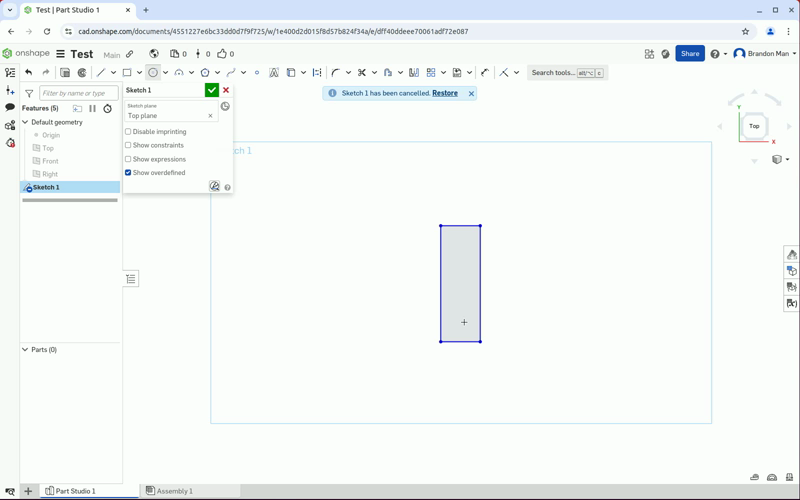
mouse_move(472, 321)
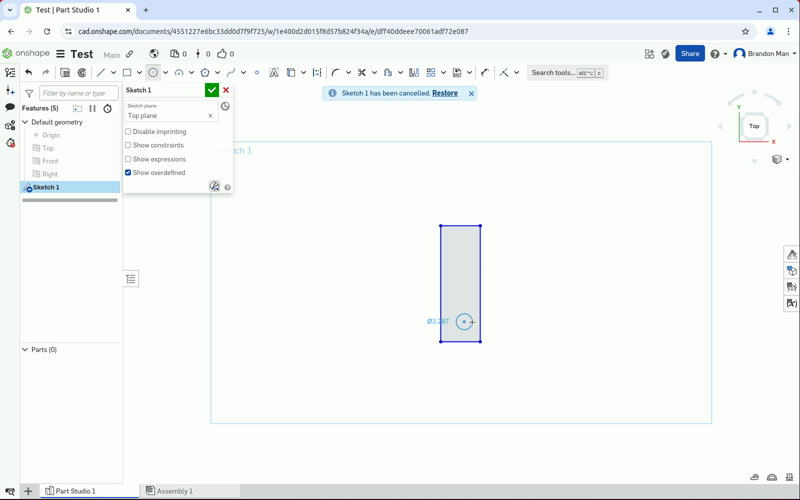
click(472, 321)
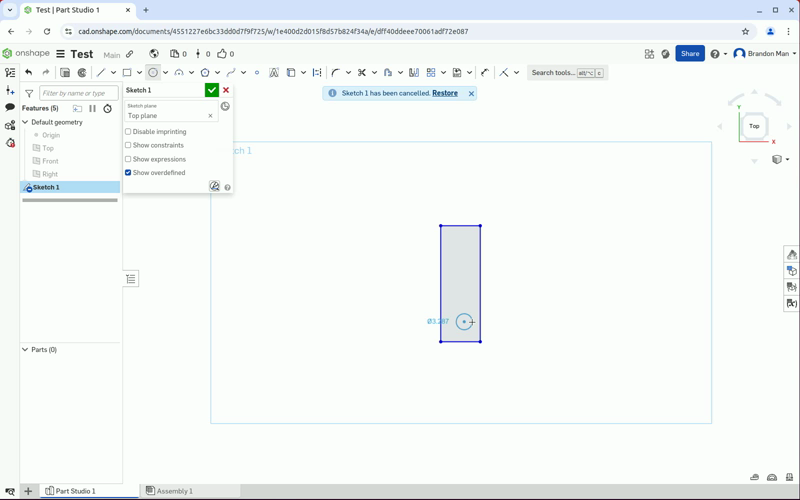
key(esc)
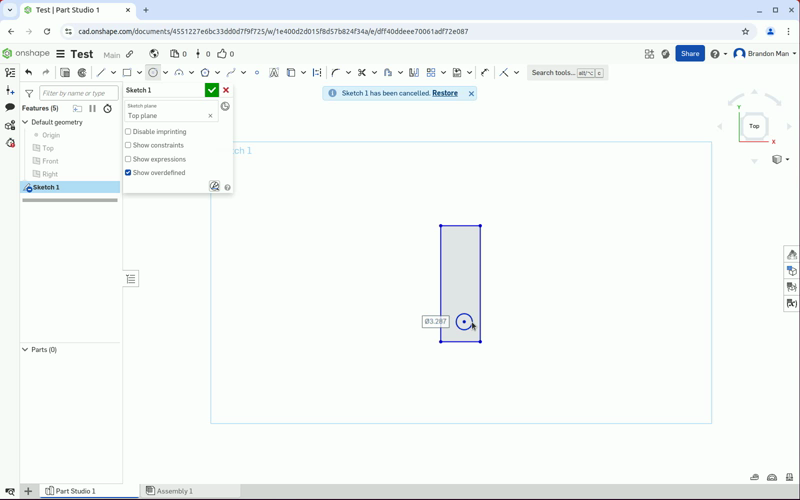
key(c)
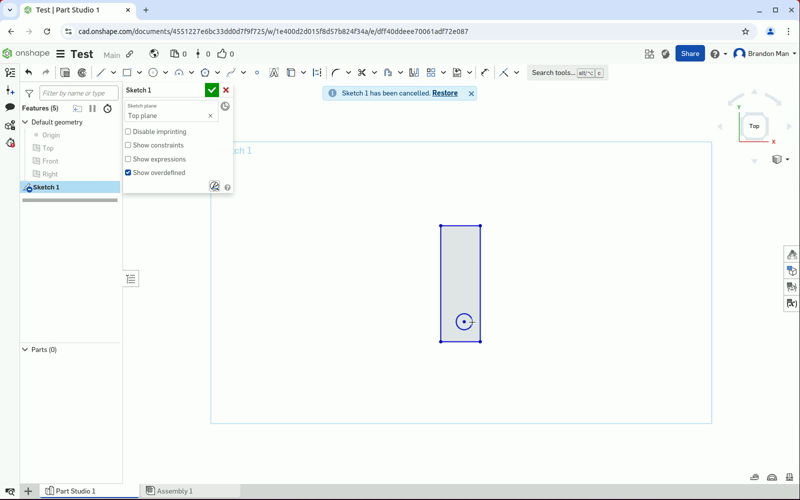
key_down(shift)
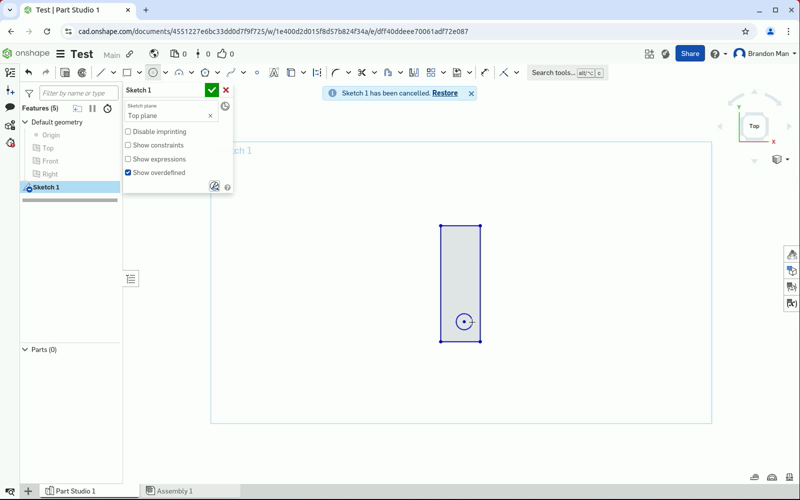
mouse_move(464, 245)
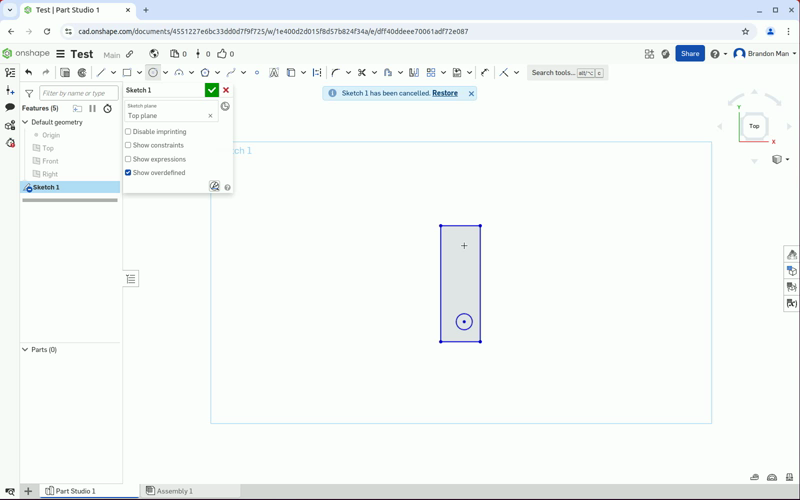
click(464, 245)
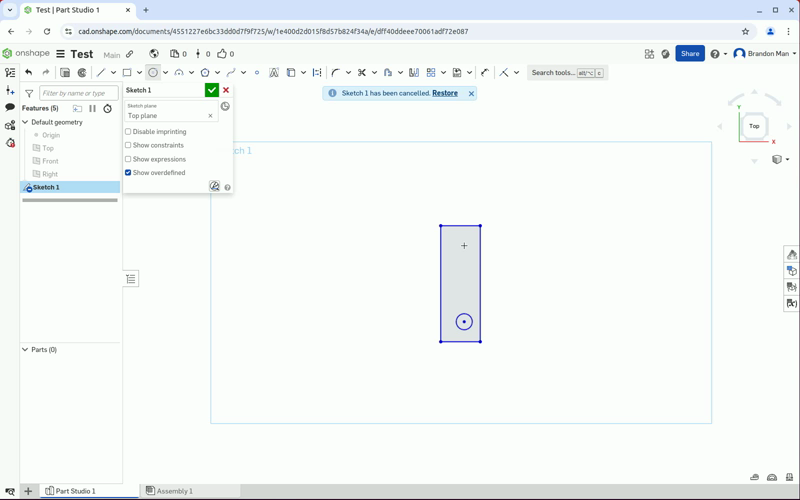
key_up(shift)
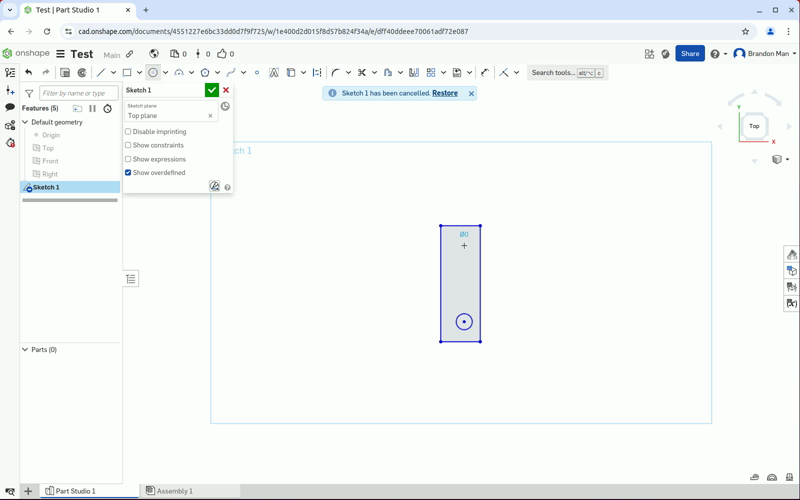
mouse_move(472, 245)
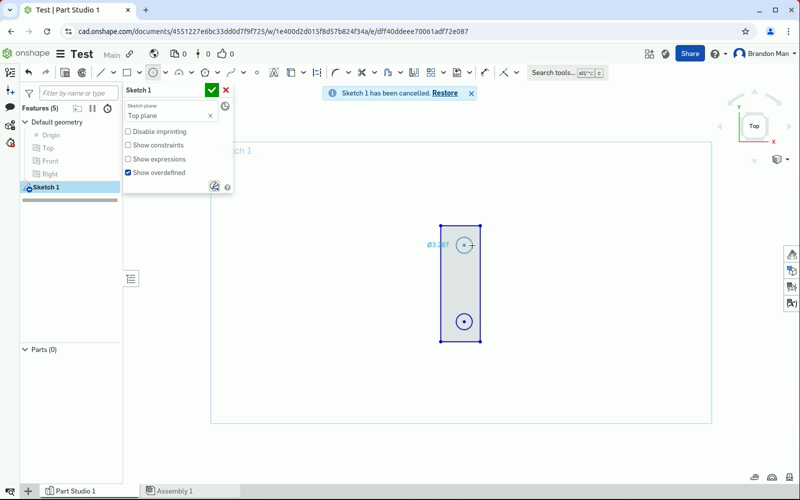
click(472, 245)
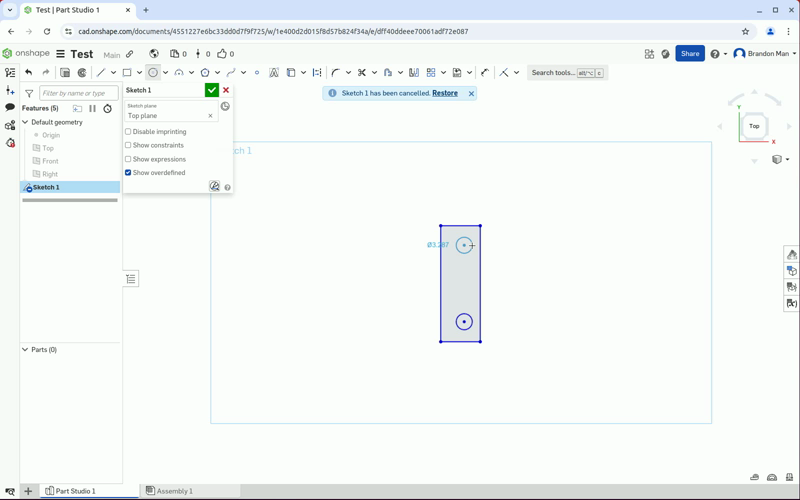
key(esc)
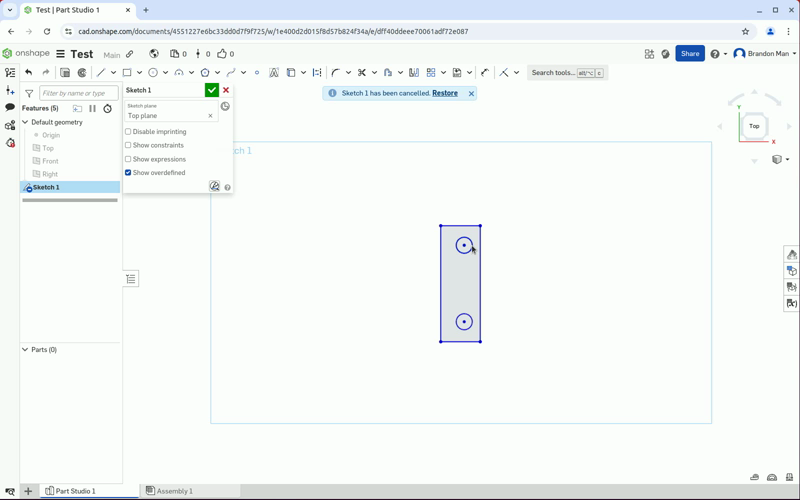
mouse_move(443, 271)
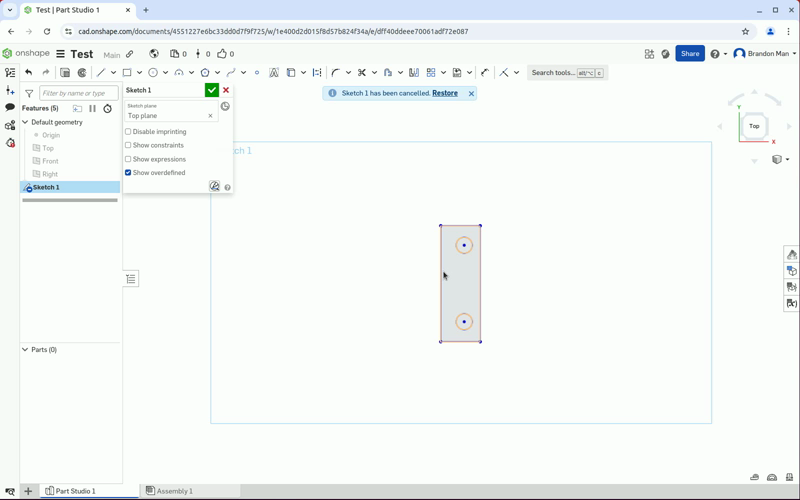
click(443, 271)
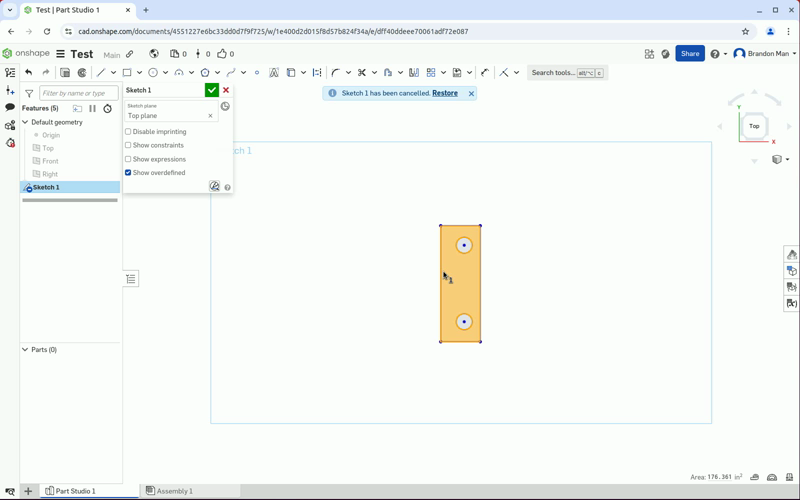
mouse_move(73, 352)
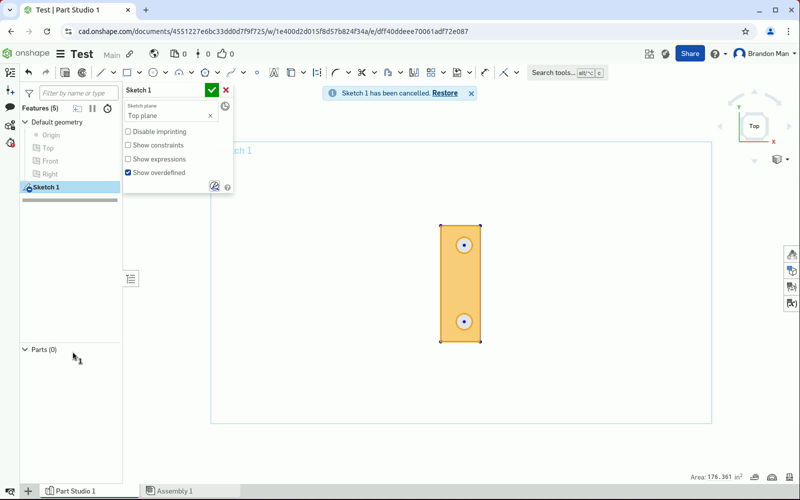
key(shift+y)
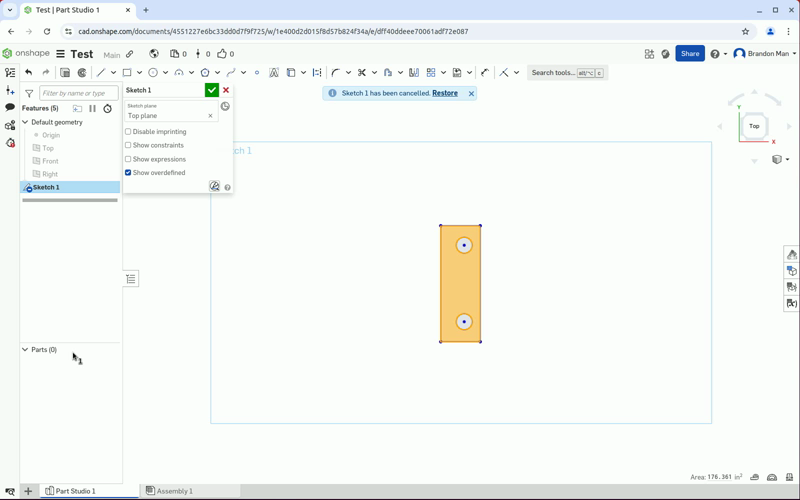
key(shift+e)
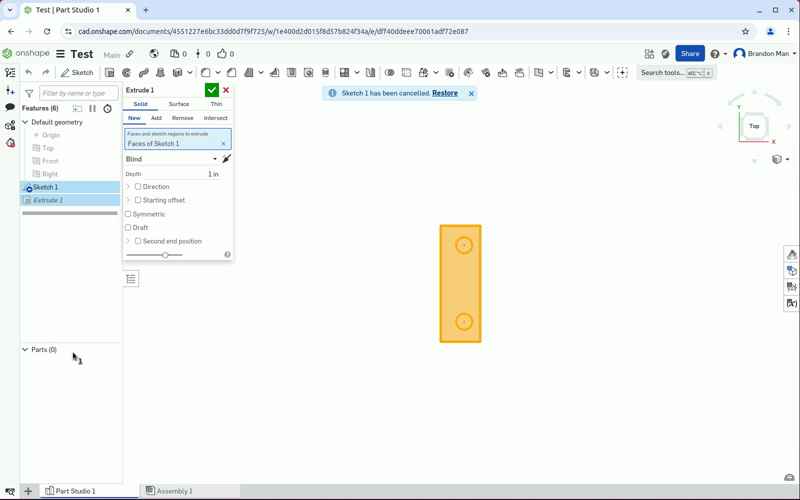
mouse_move(143, 106)
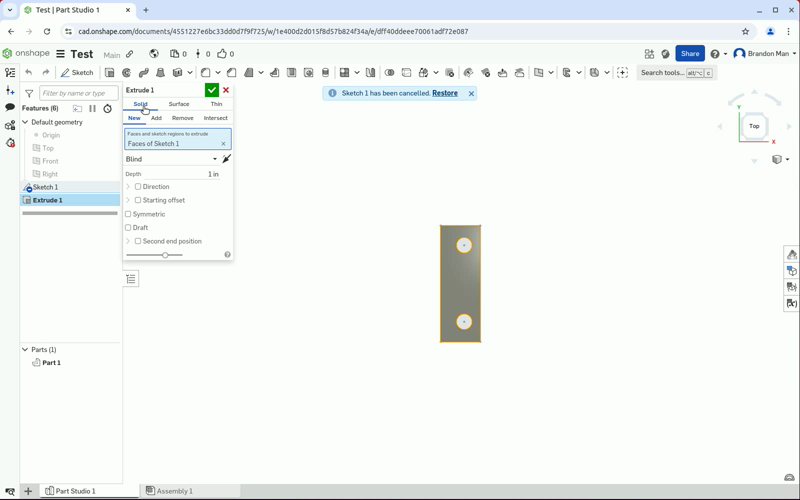
click(143, 106)
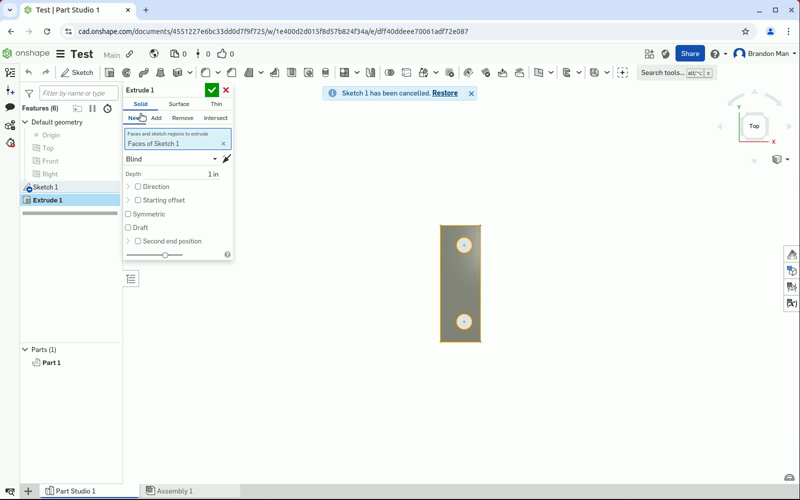
mouse_move(137, 120)
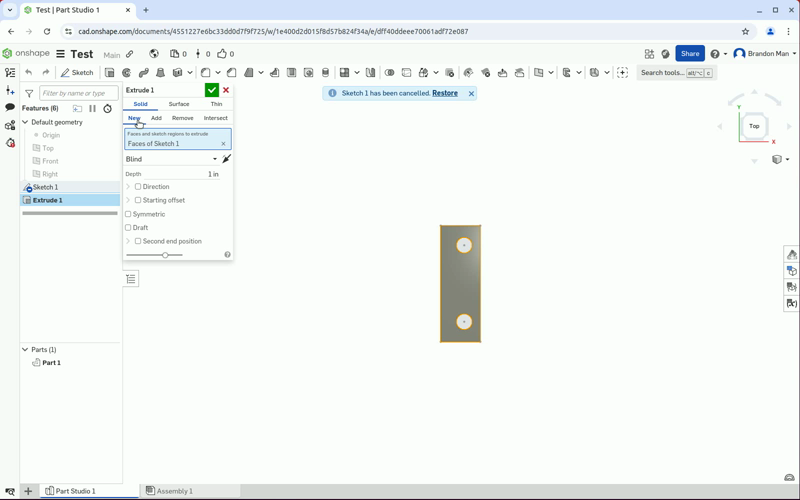
click(137, 120)
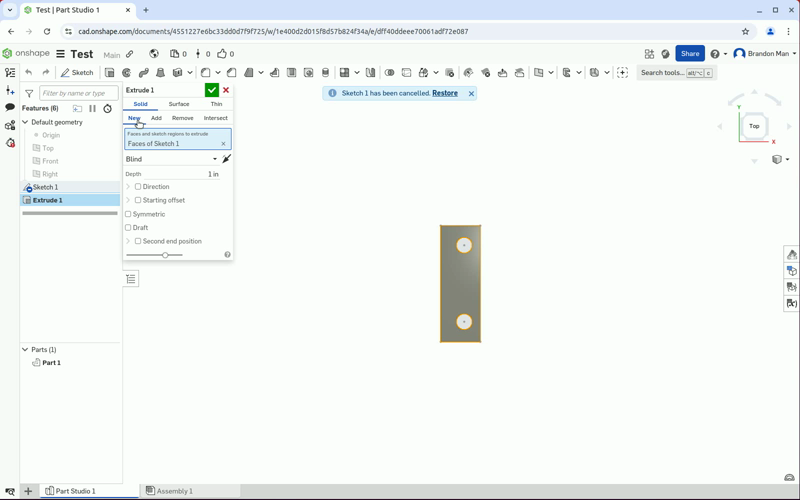
key(tab, 4)
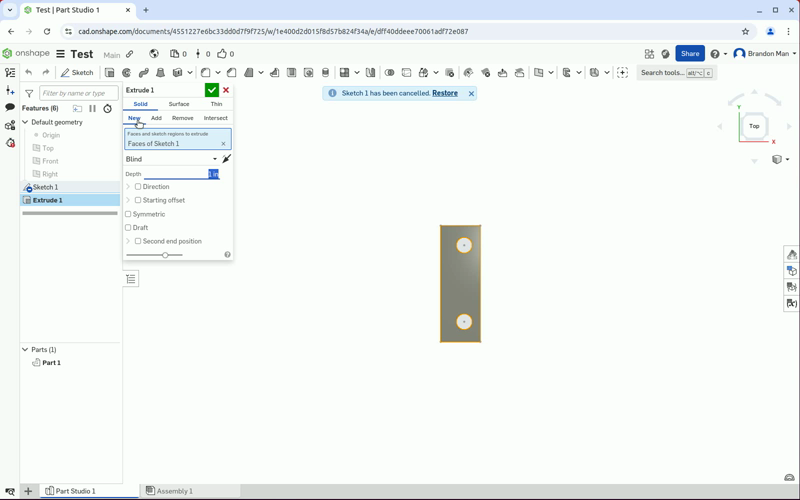
text(4.092)
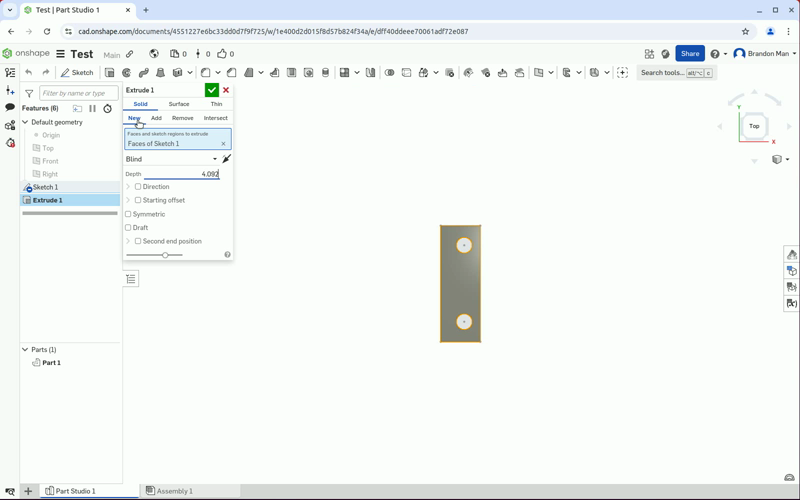
key(enter)
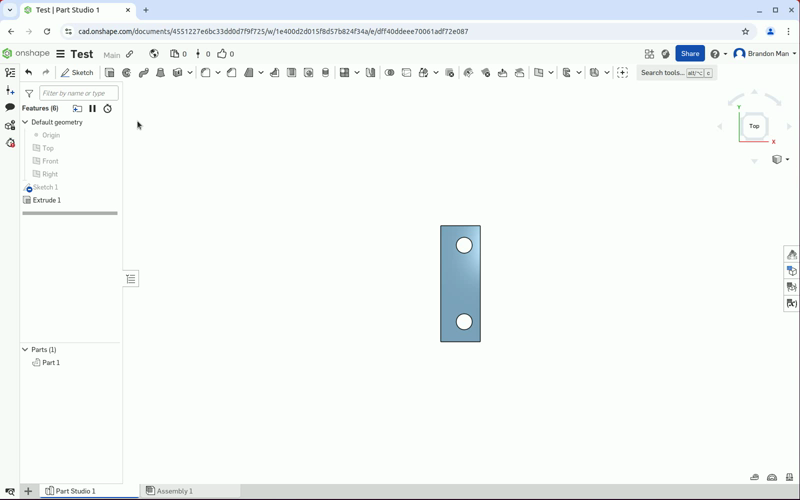
key(shift+h)
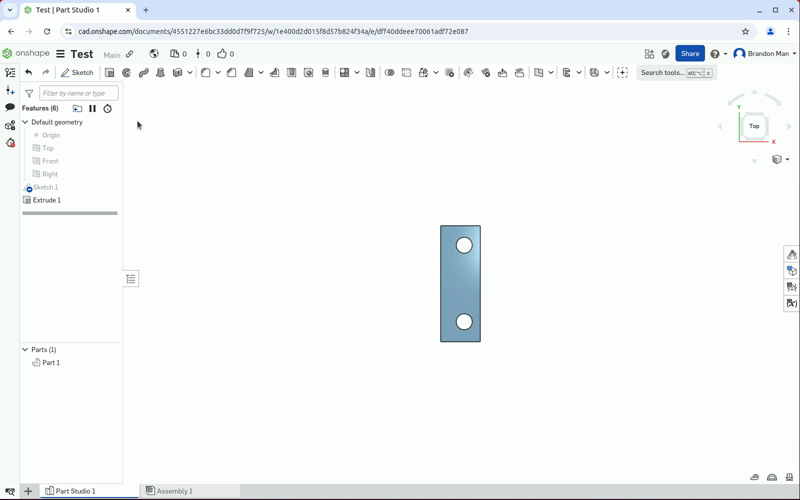
key(shift+h)
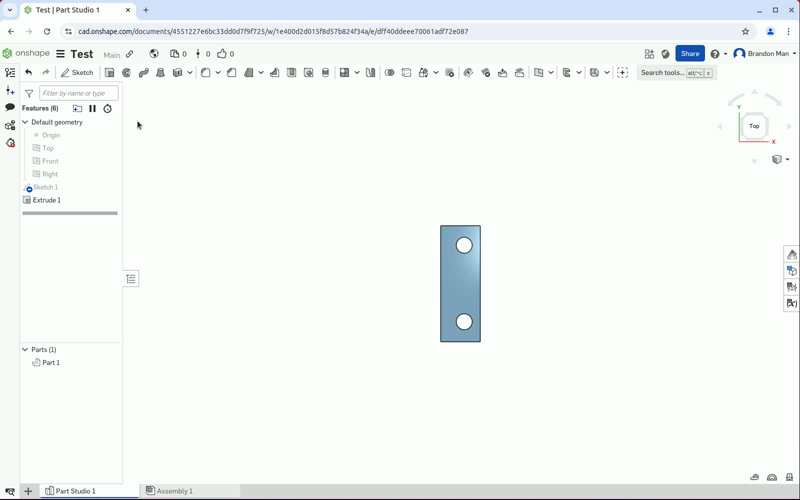
mouse_move(73, 189)
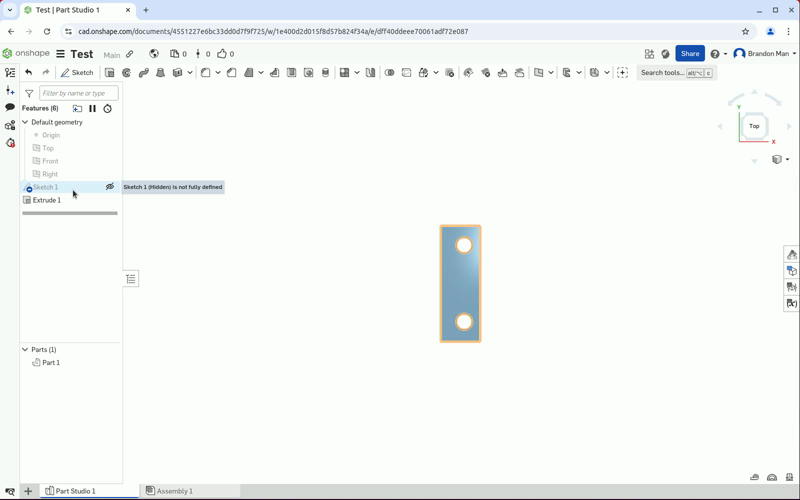
click(73, 189)
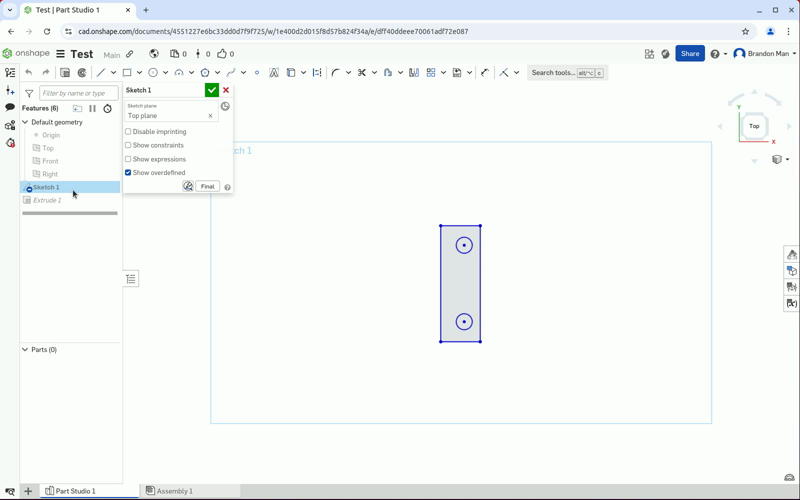
mouse_move(229, 92)
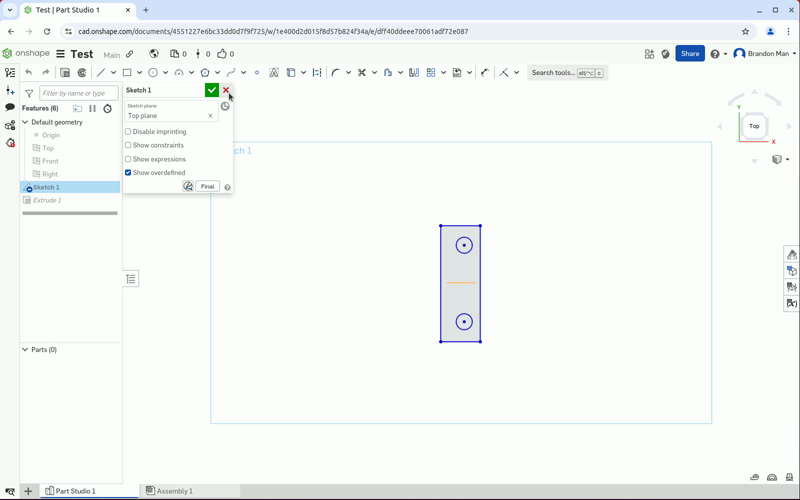
click(229, 92)
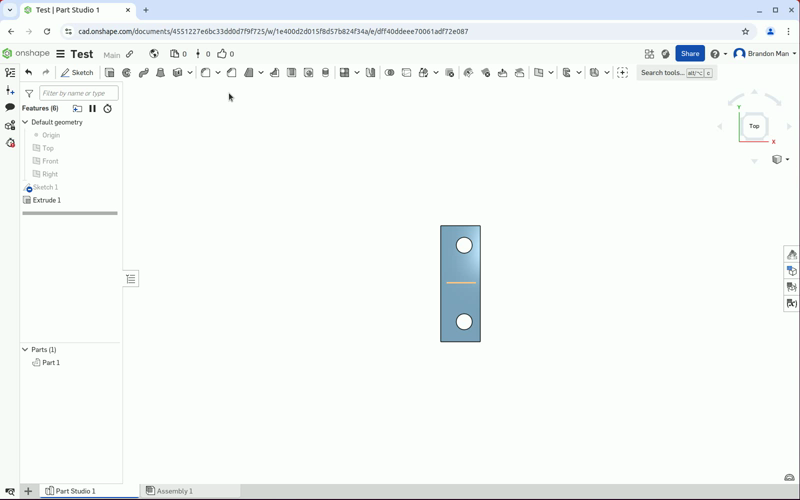
mouse_move(541, 75)
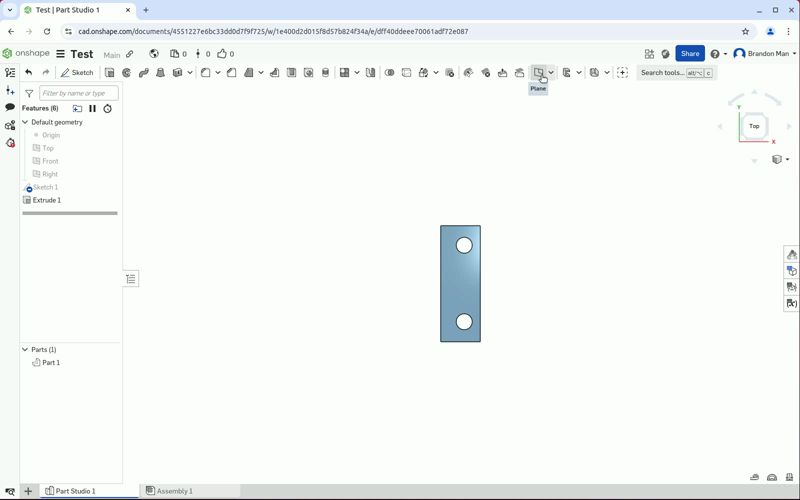
click(541, 75)
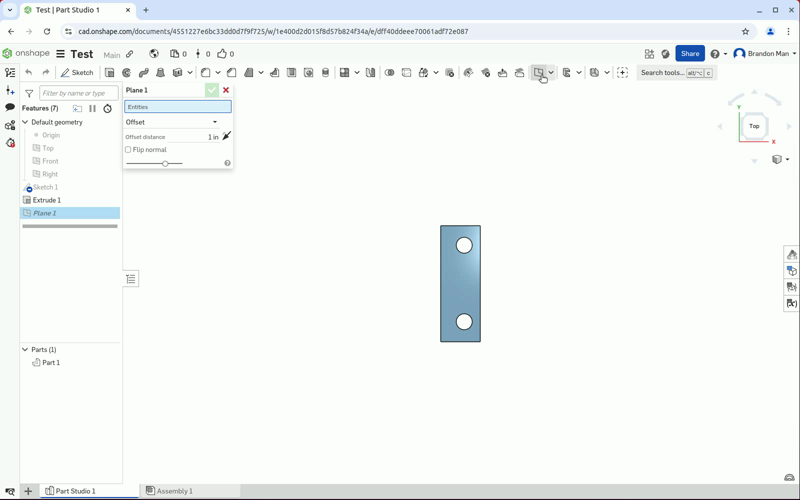
mouse_move(73, 150)
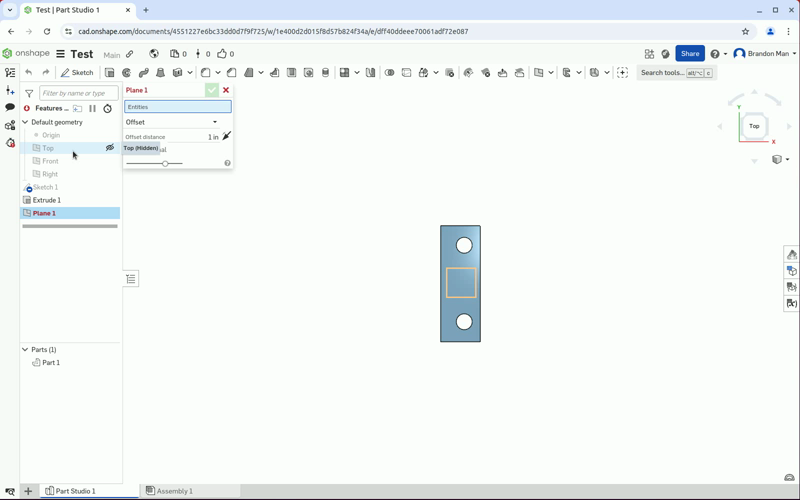
click(73, 150)
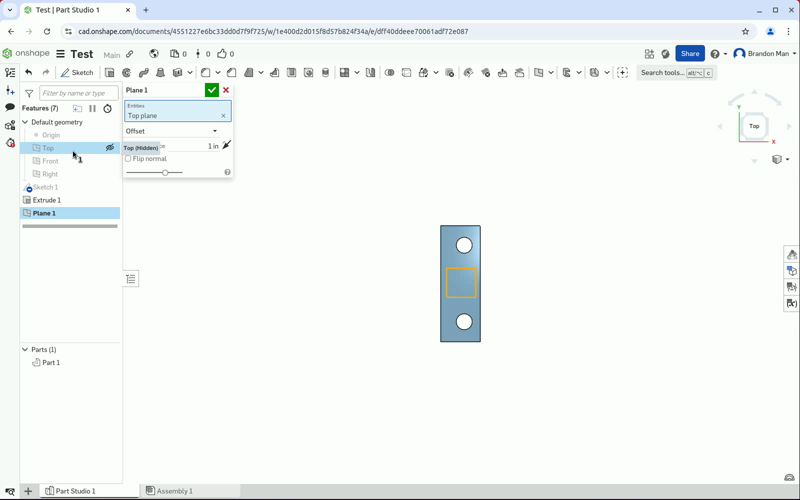
key(tab, 2)
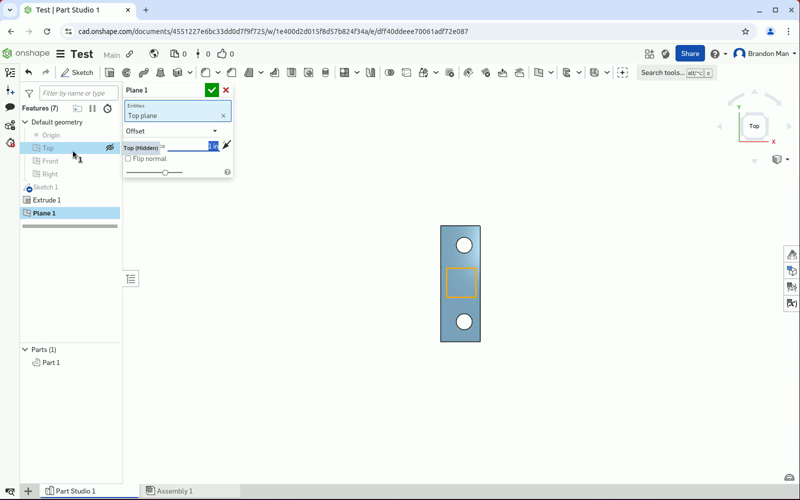
text(4.098)
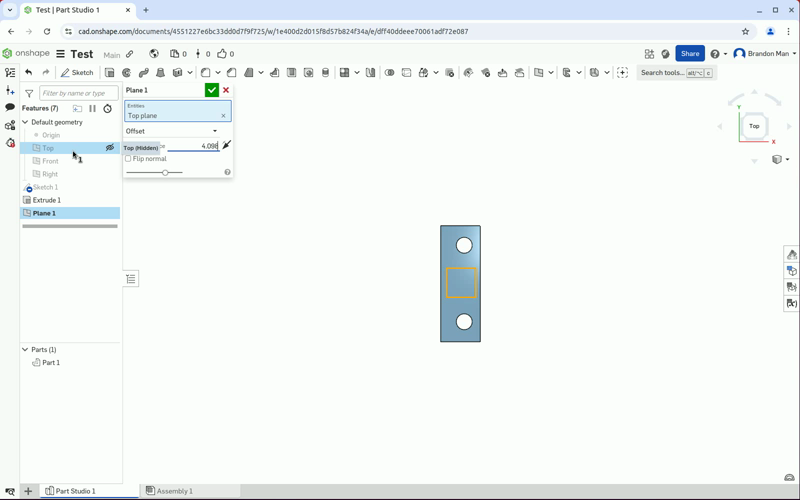
key(enter, 2)
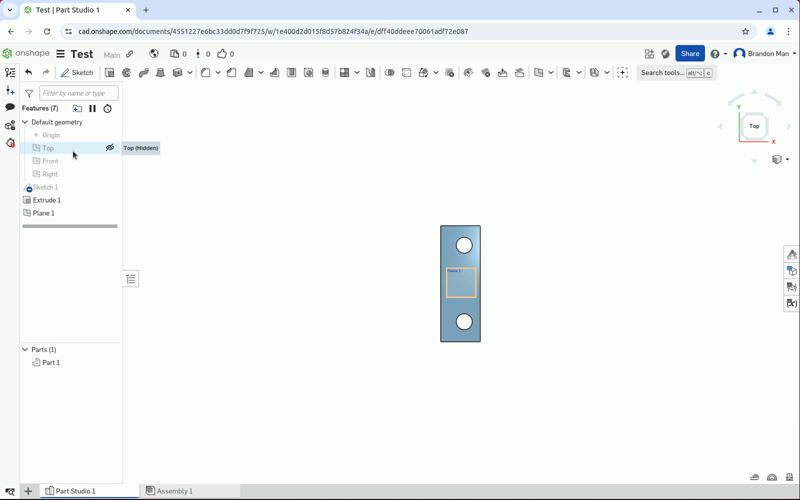
key(shift+s)
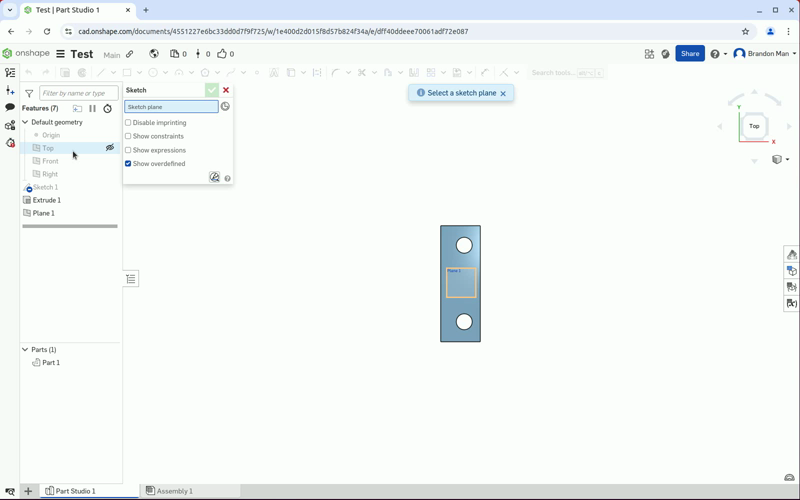
mouse_move(73, 215)
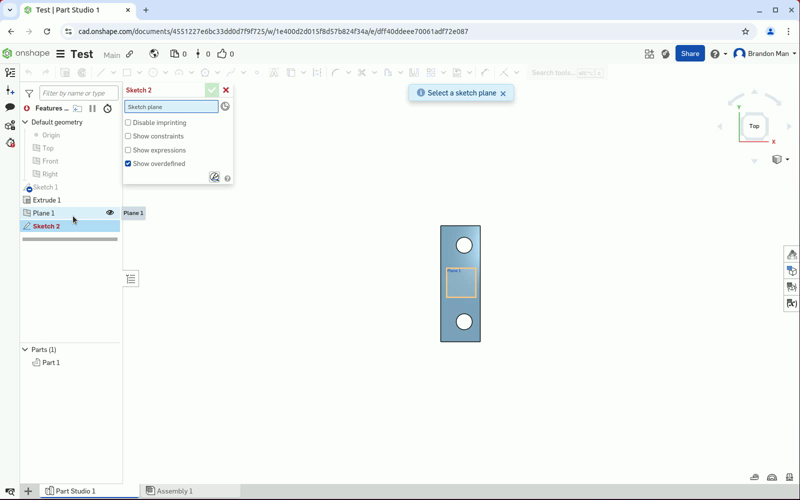
click(73, 215)
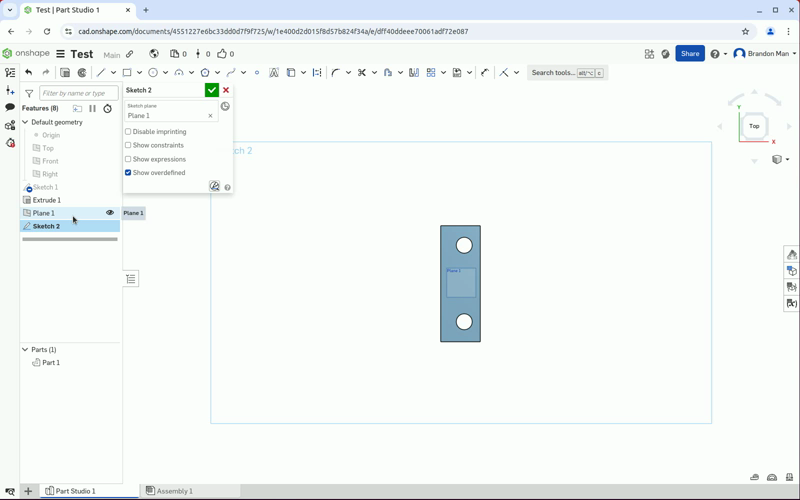
mouse_move(73, 352)
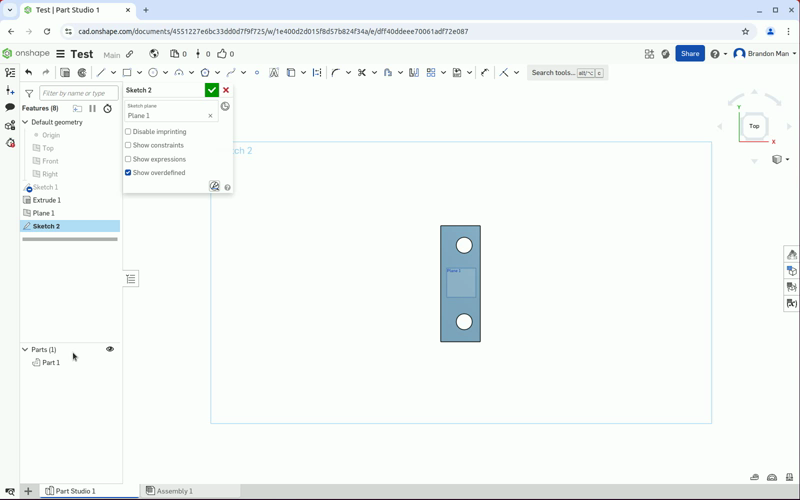
key(y)
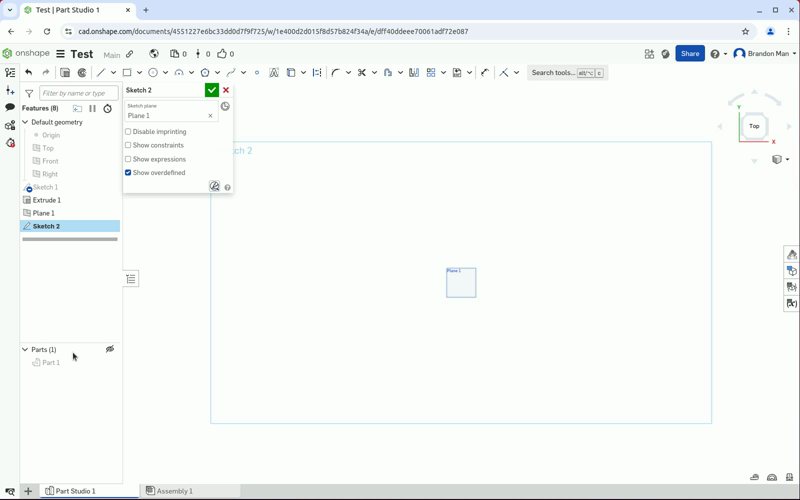
key(l)
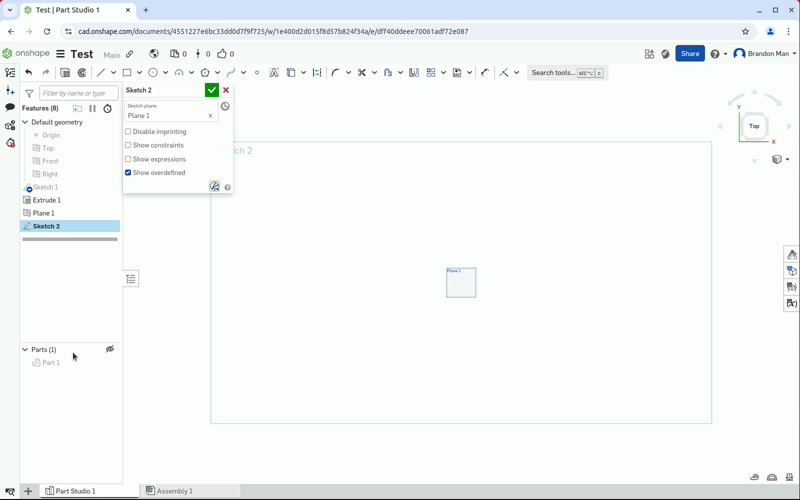
key_down(shift)
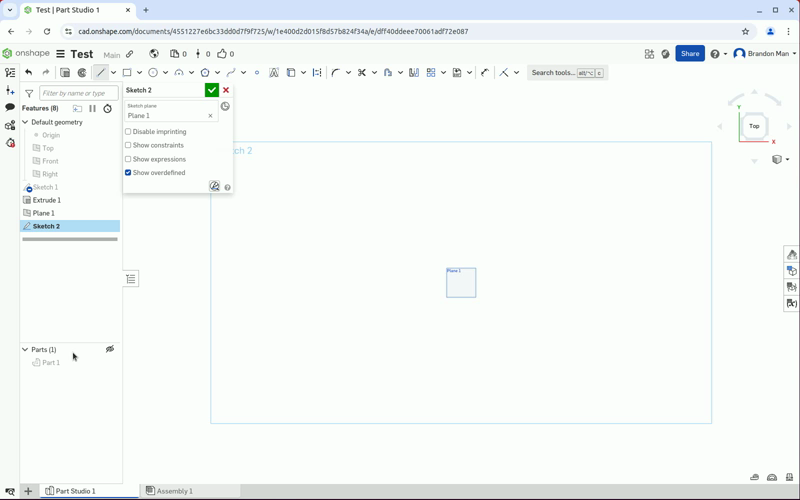
mouse_move(440, 341)
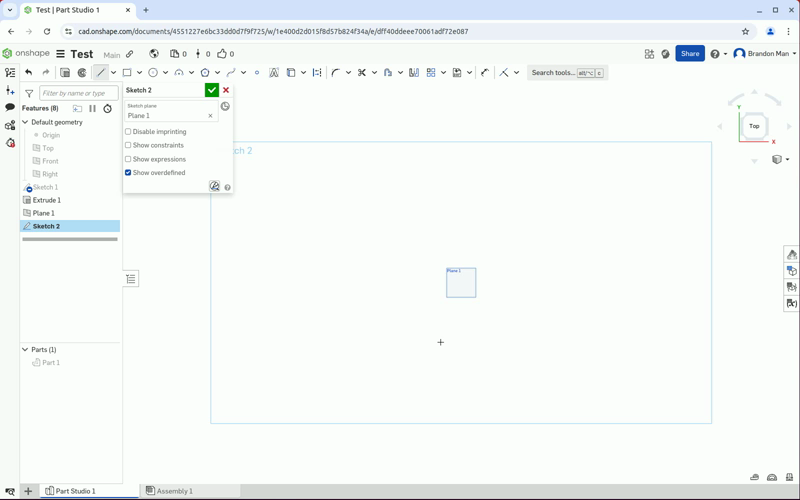
click(440, 341)
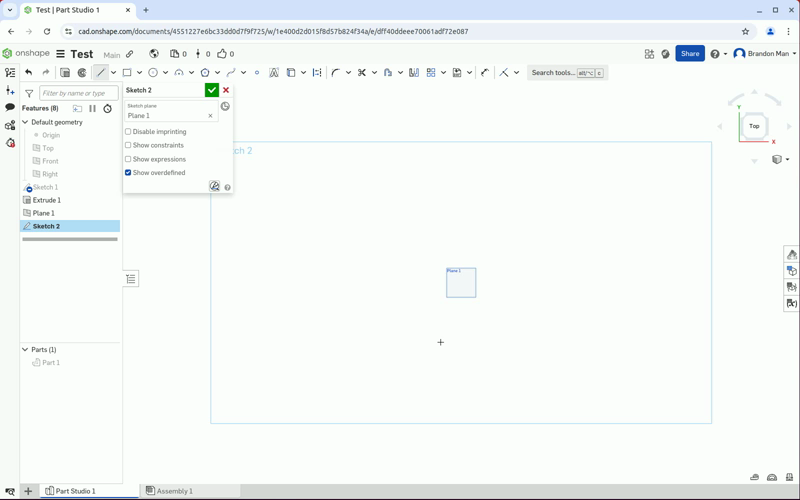
key_up(shift)
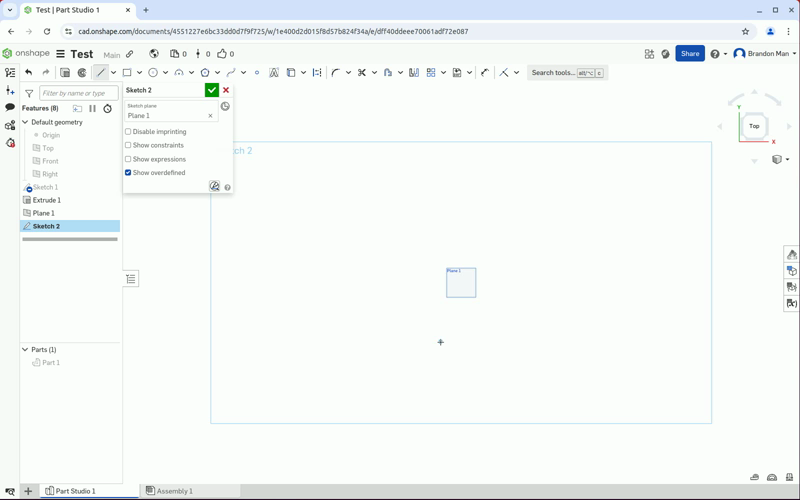
key_down(shift)
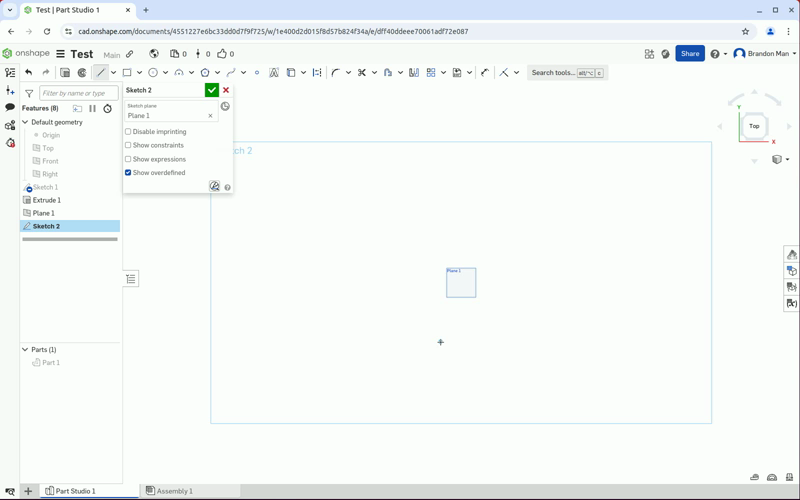
mouse_move(470, 341)
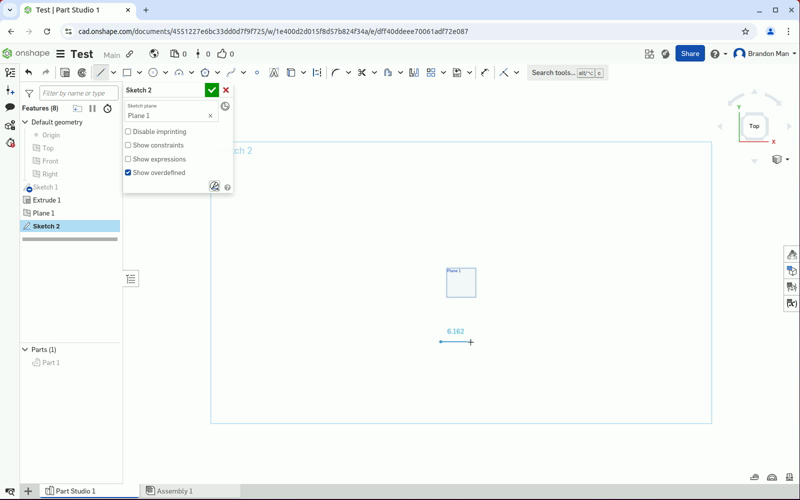
mouse_move(480, 341)
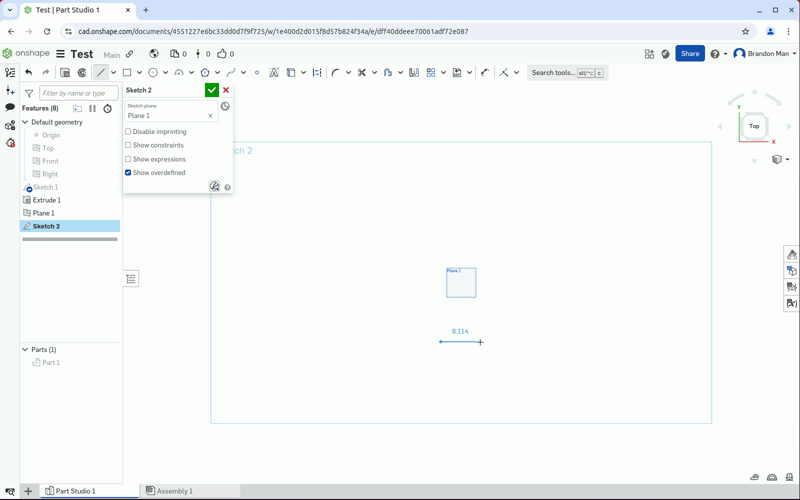
click(480, 341)
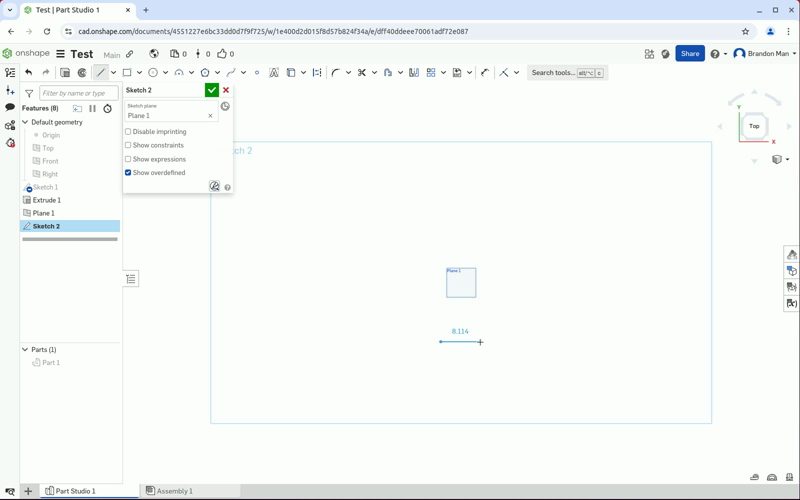
key_up(shift)
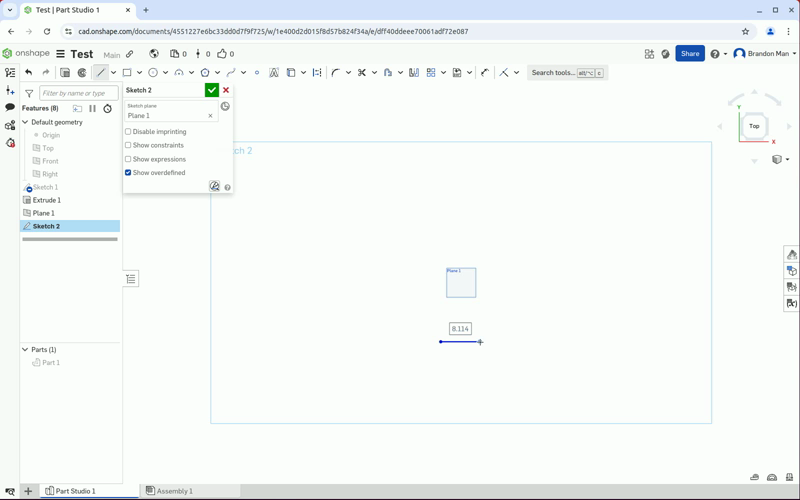
key_down(shift)
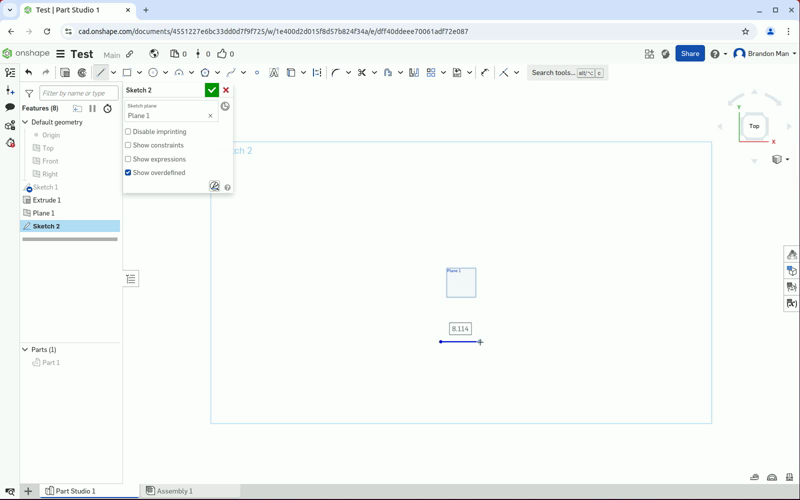
mouse_move(480, 225)
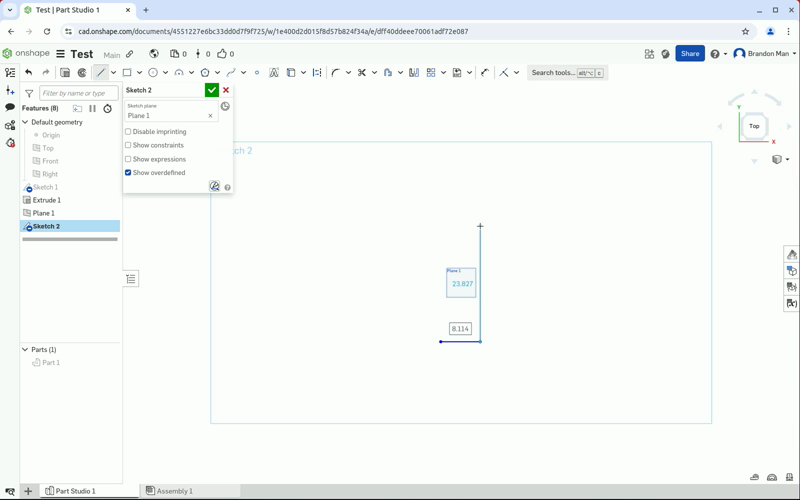
click(480, 225)
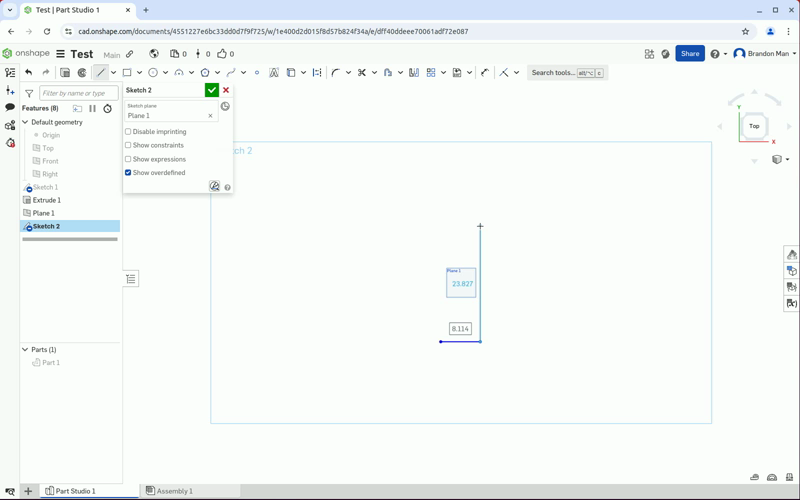
key_up(shift)
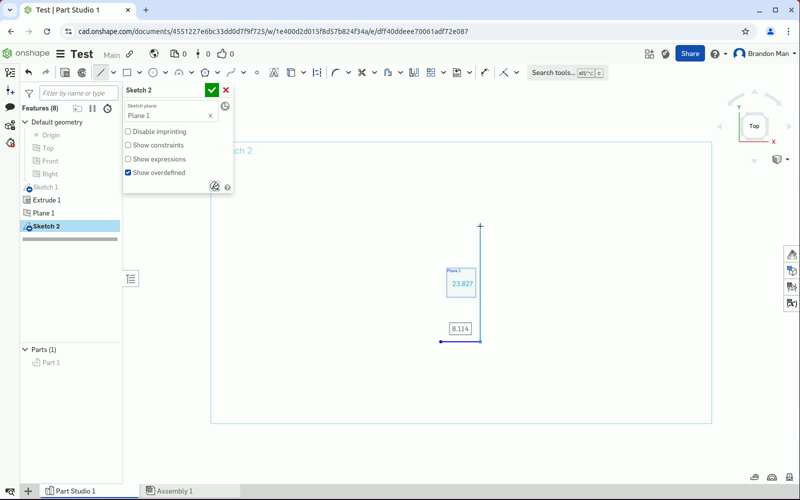
key_down(shift)
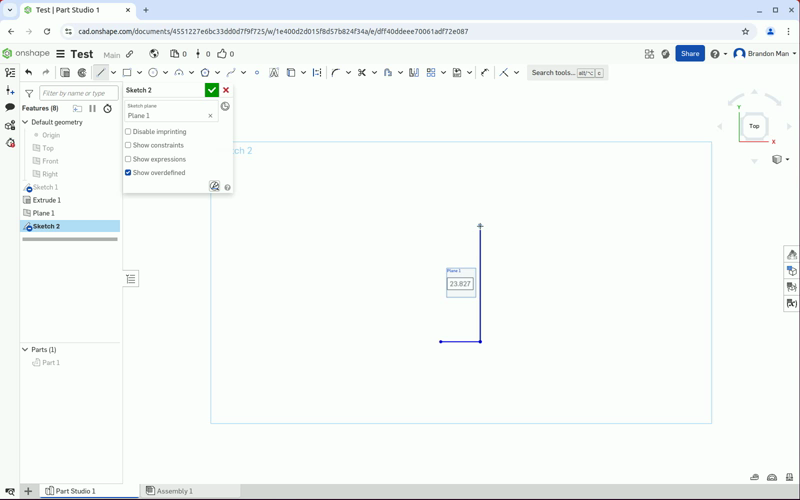
mouse_move(510, 225)
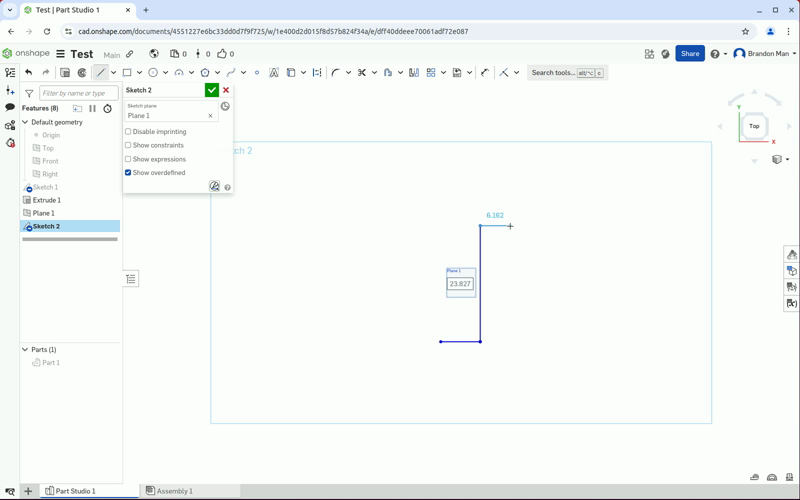
mouse_move(440, 225)
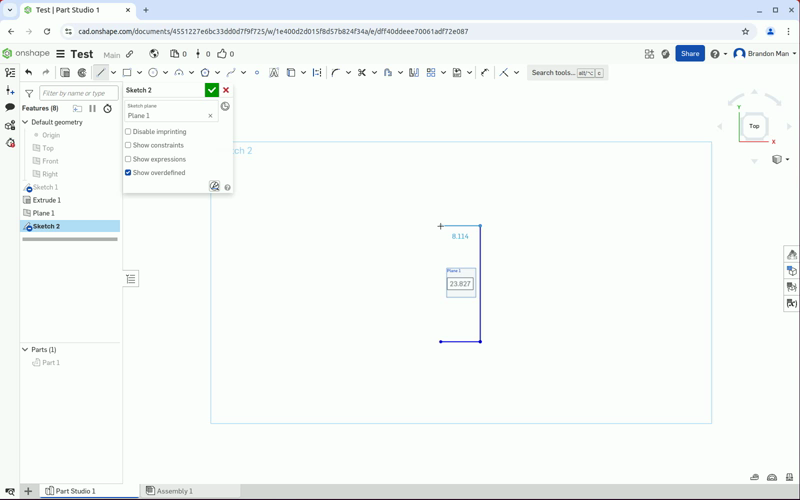
click(440, 225)
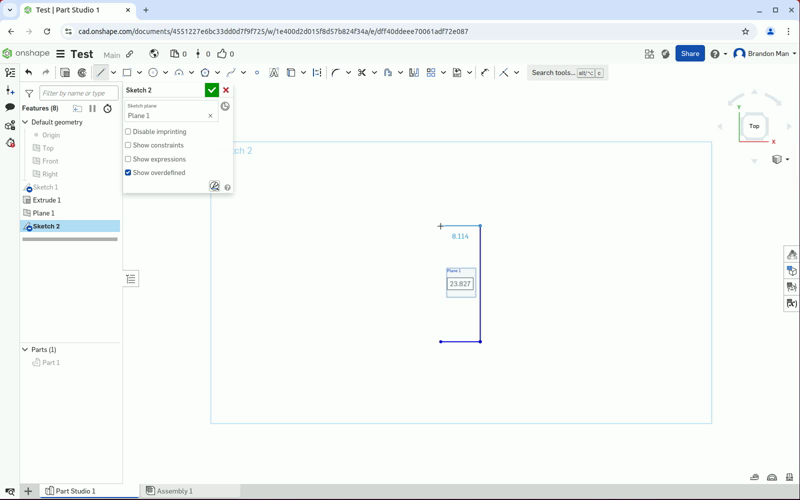
key_up(shift)
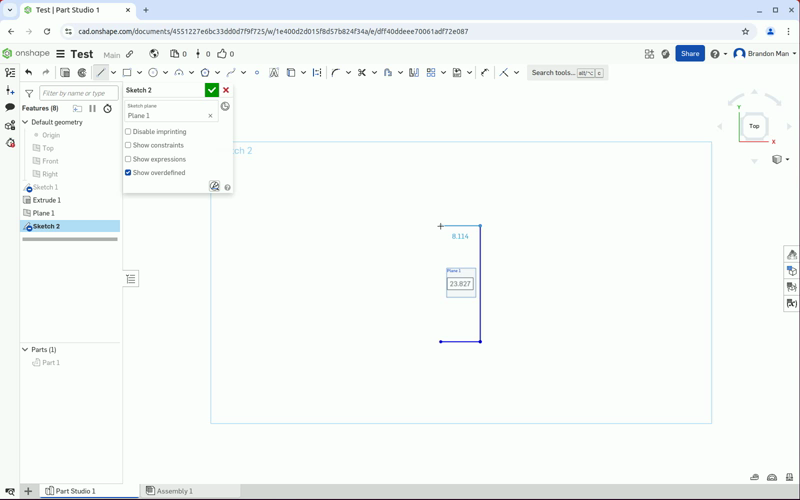
key_down(shift)
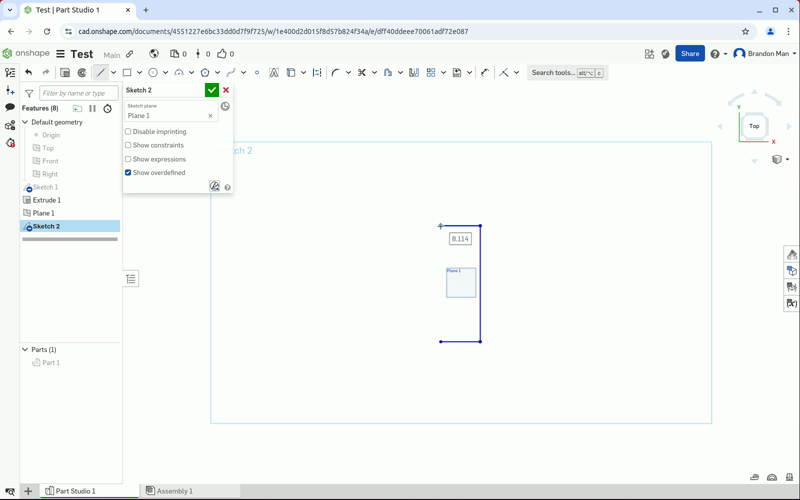
mouse_move(440, 341)
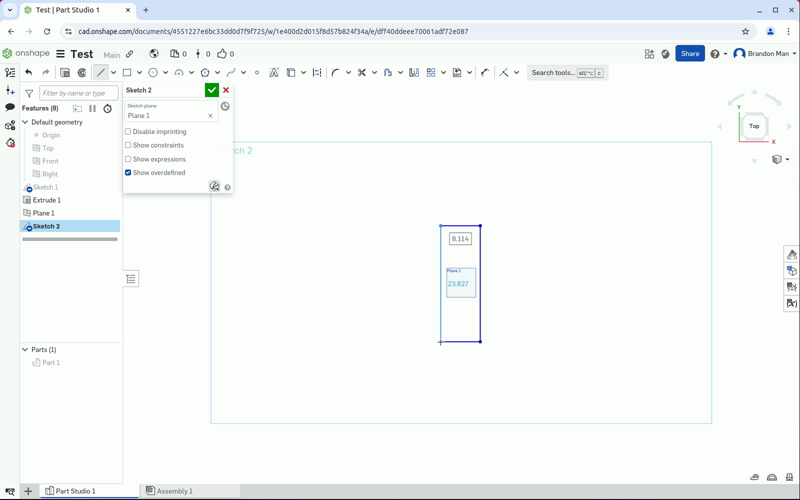
key_up(shift)
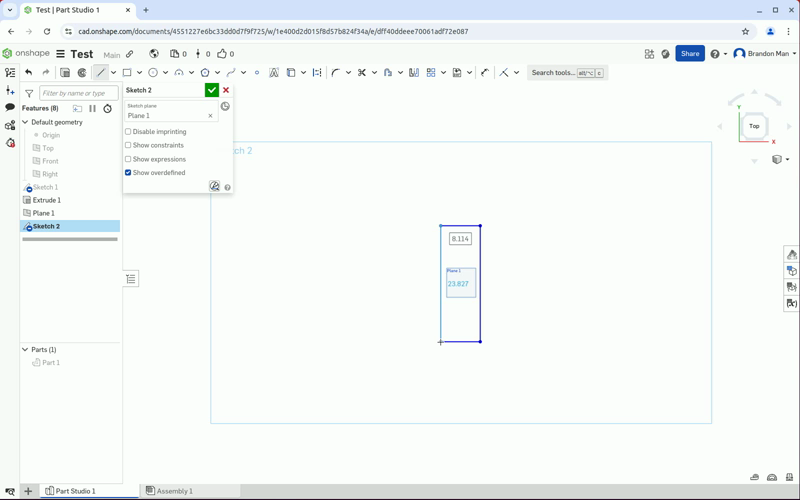
click(440, 341)
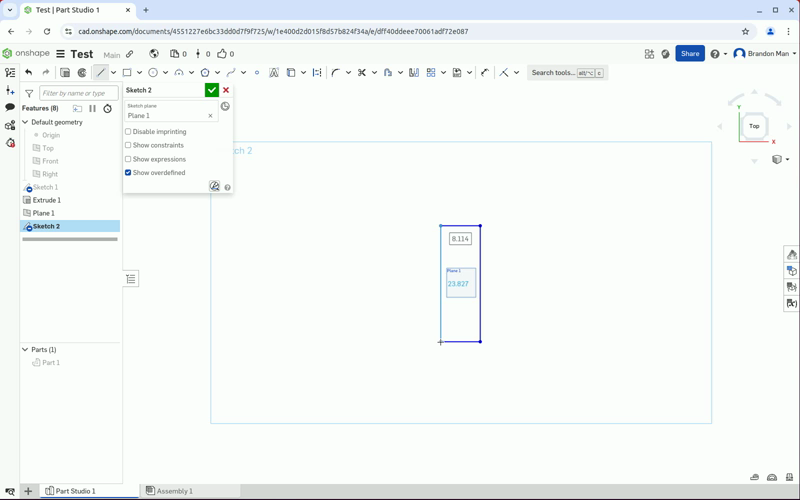
key(esc)
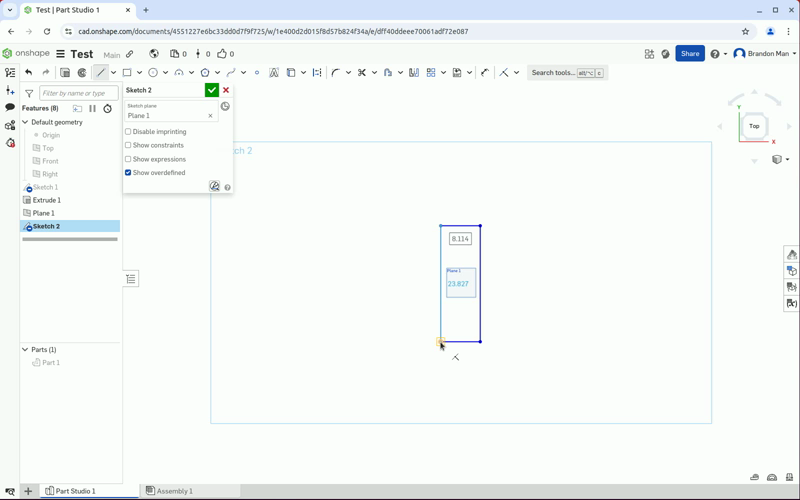
key(l)
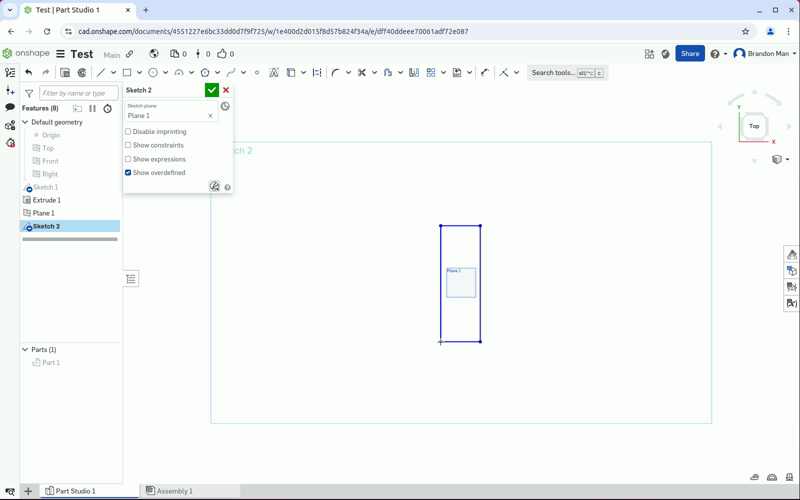
key_down(shift)
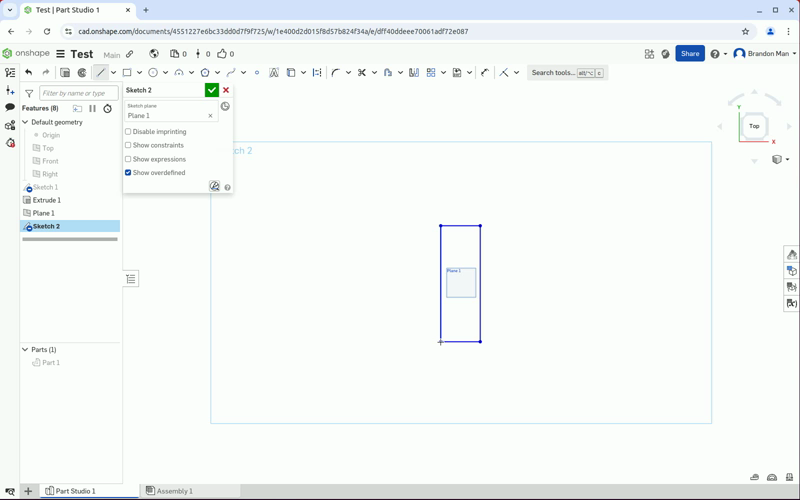
mouse_move(450, 321)
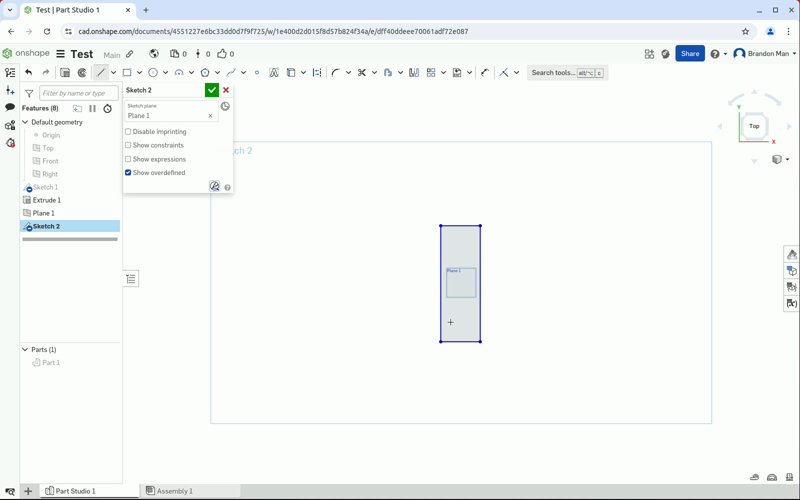
click(450, 321)
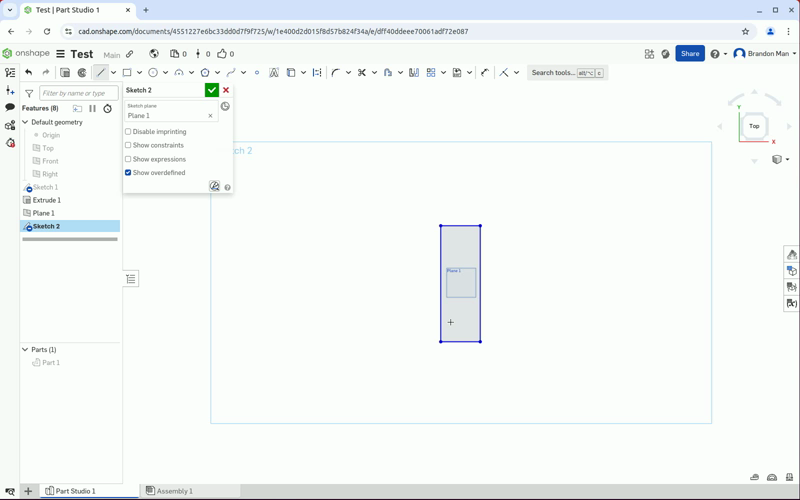
key_up(shift)
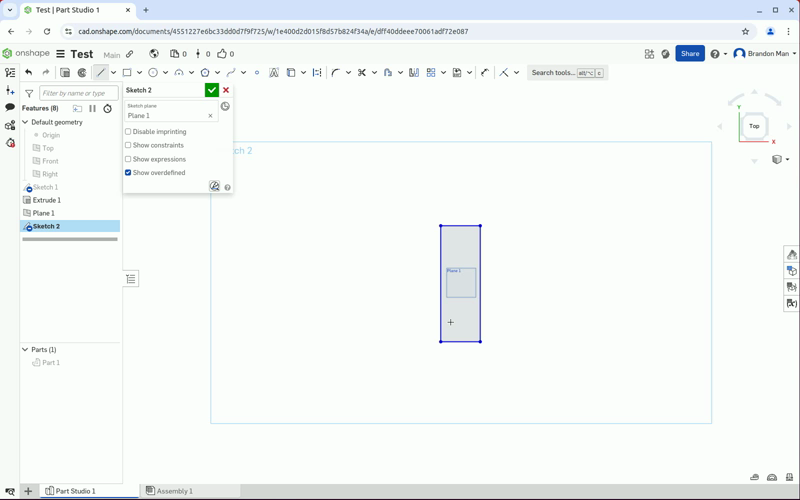
key_down(shift)
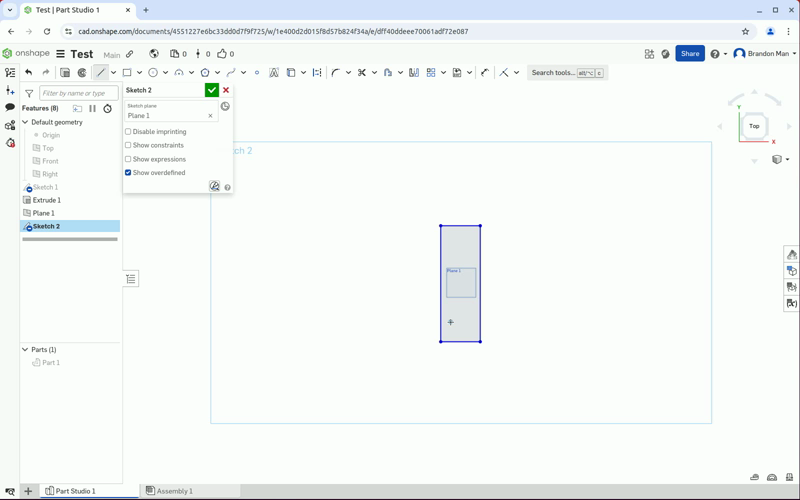
mouse_move(480, 321)
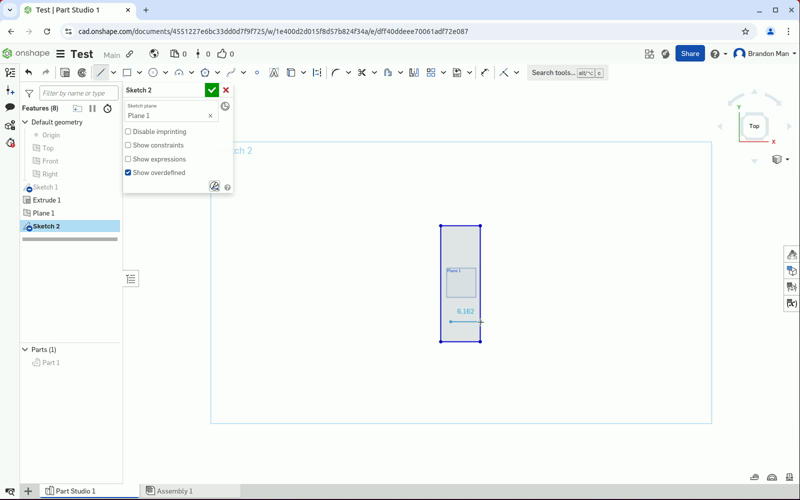
mouse_move(457, 333)
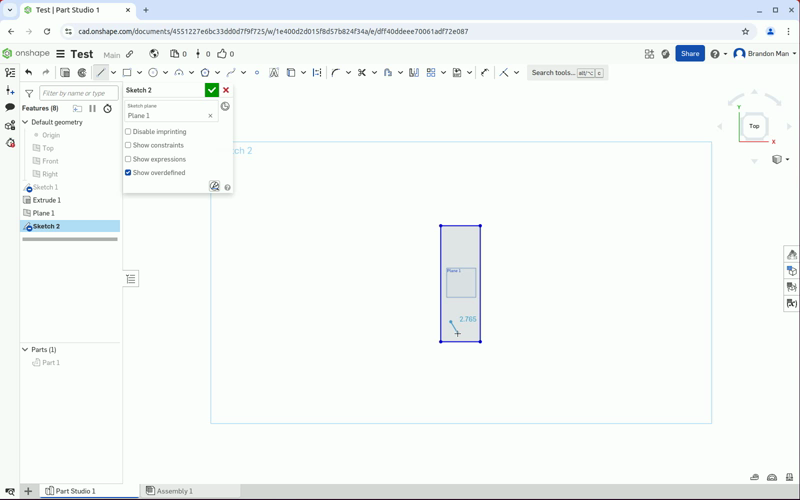
click(457, 333)
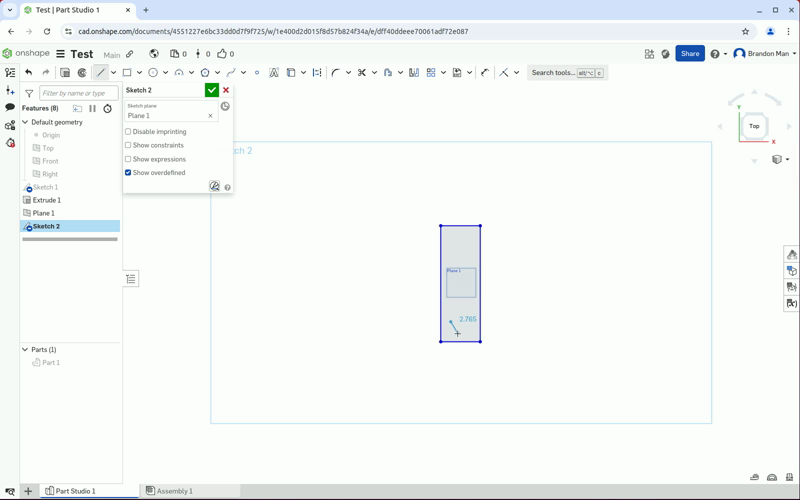
key_up(shift)
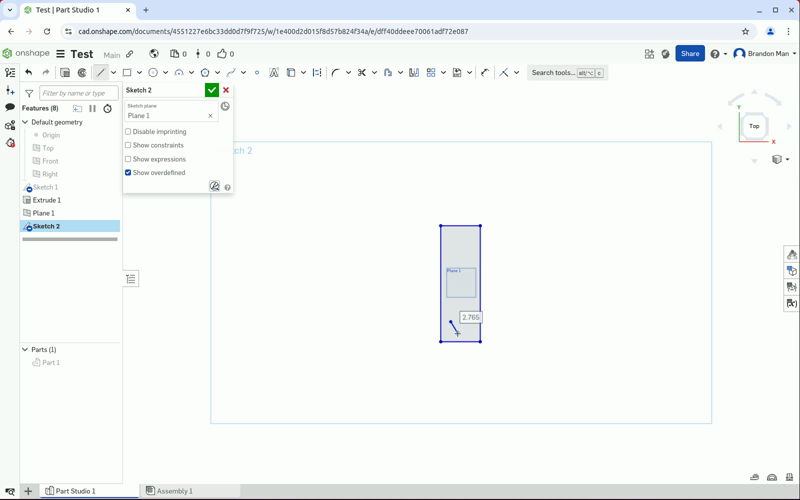
key_down(shift)
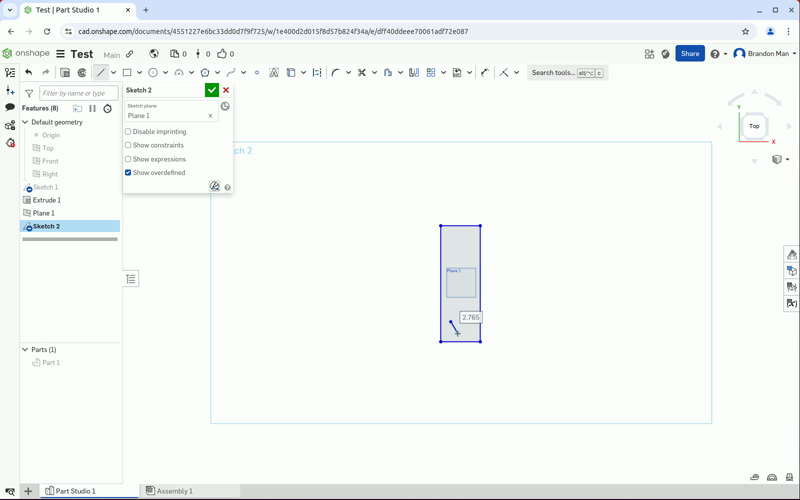
mouse_move(487, 333)
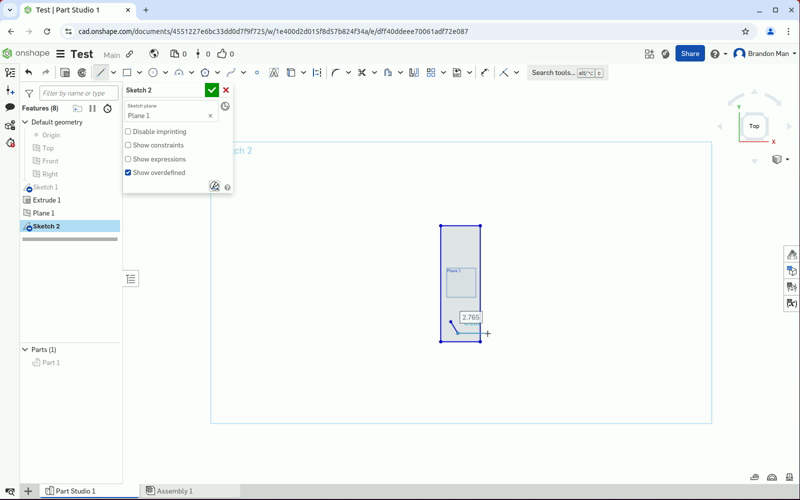
mouse_move(470, 333)
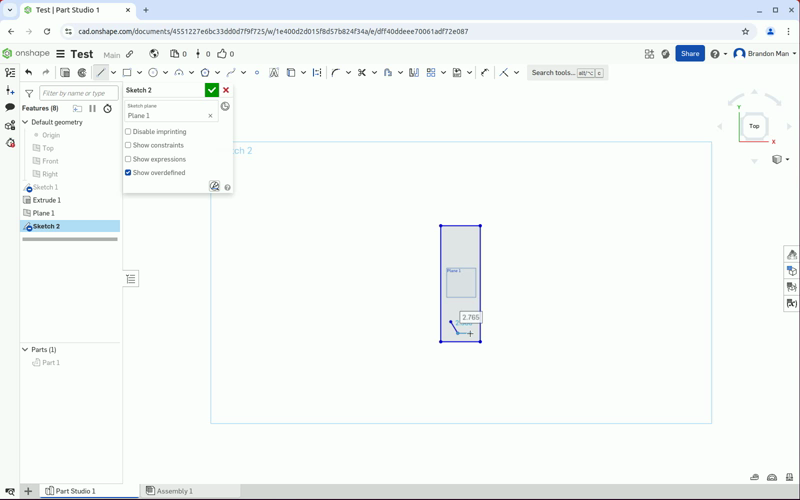
click(470, 333)
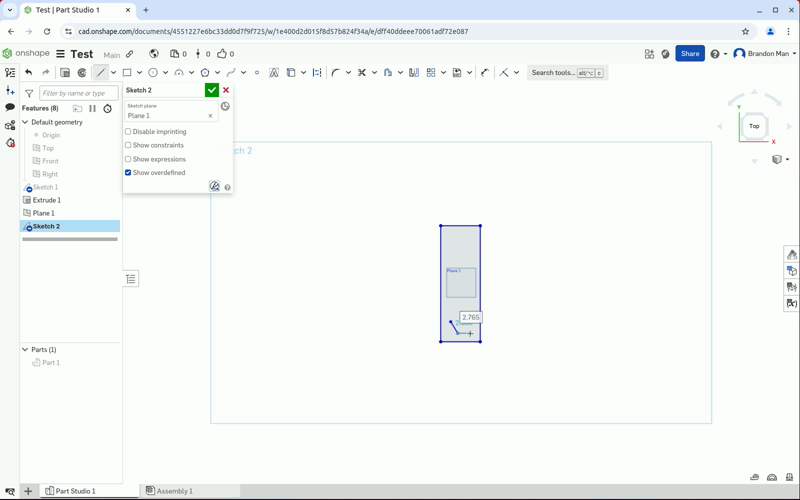
key_up(shift)
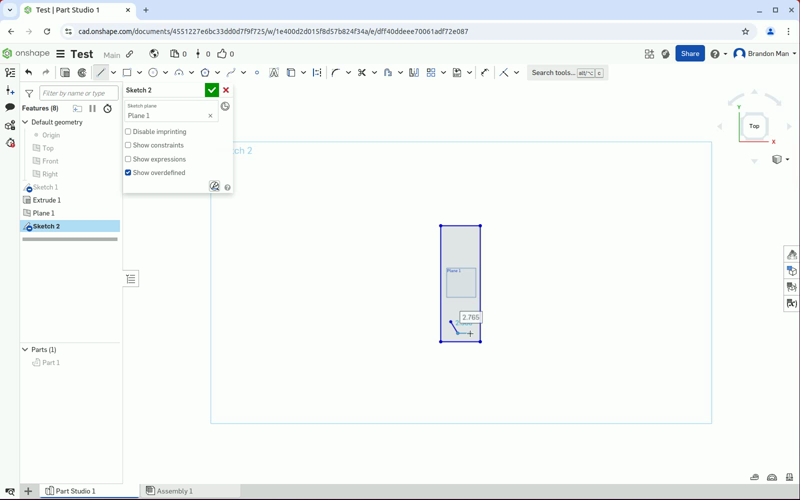
key_down(shift)
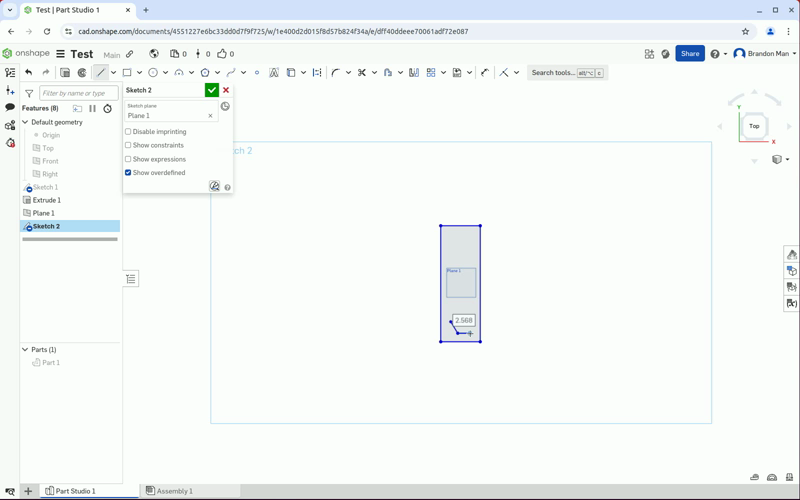
mouse_move(500, 333)
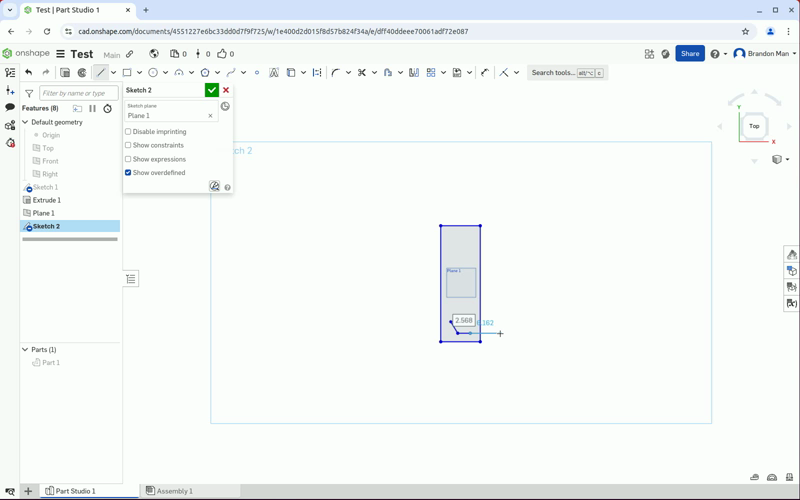
mouse_move(477, 321)
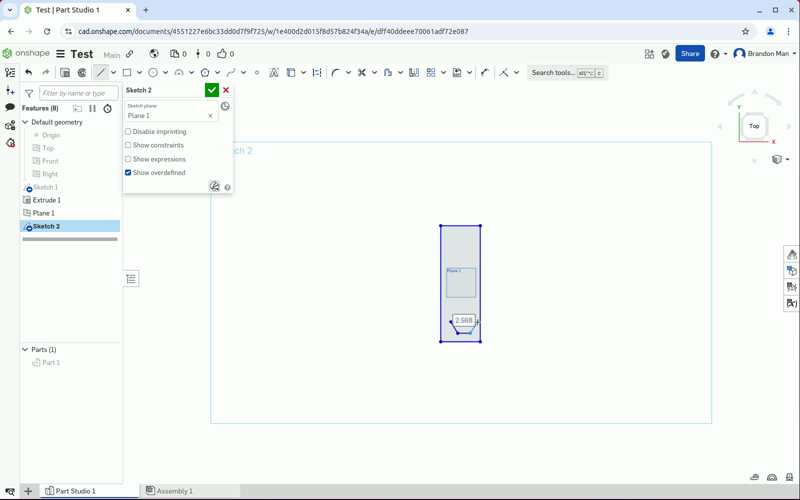
click(477, 321)
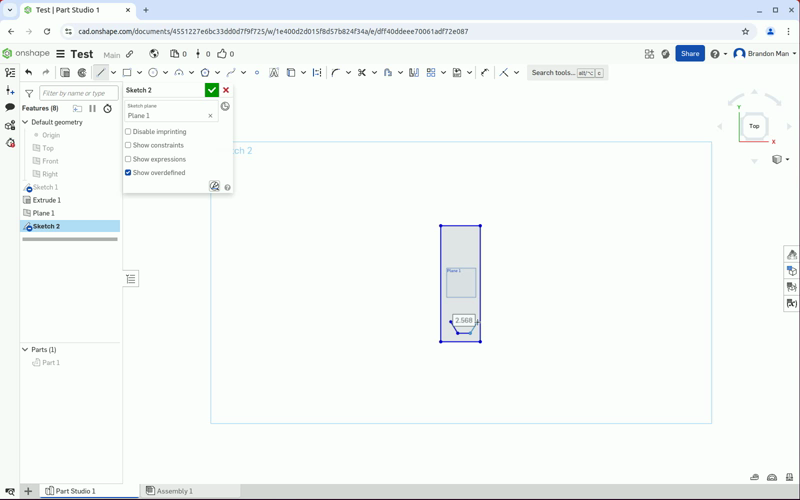
key_up(shift)
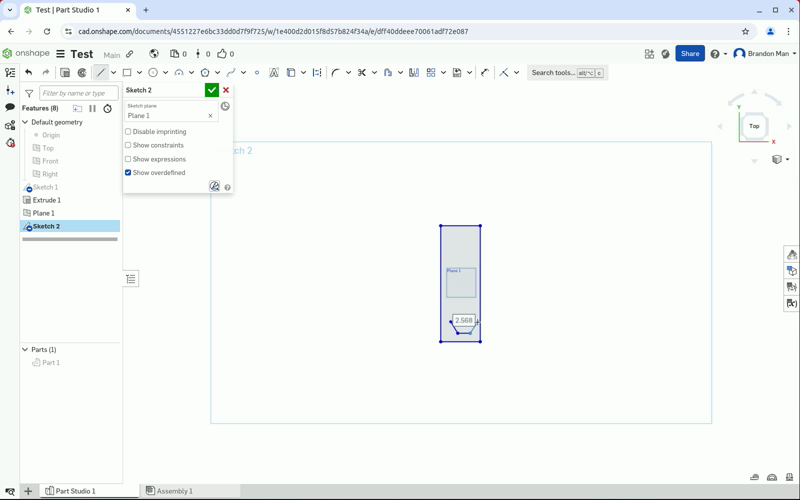
key_down(shift)
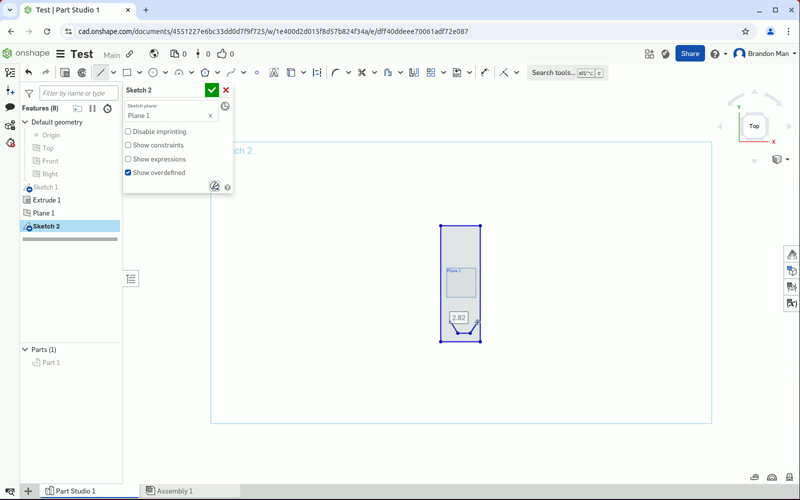
mouse_move(507, 321)
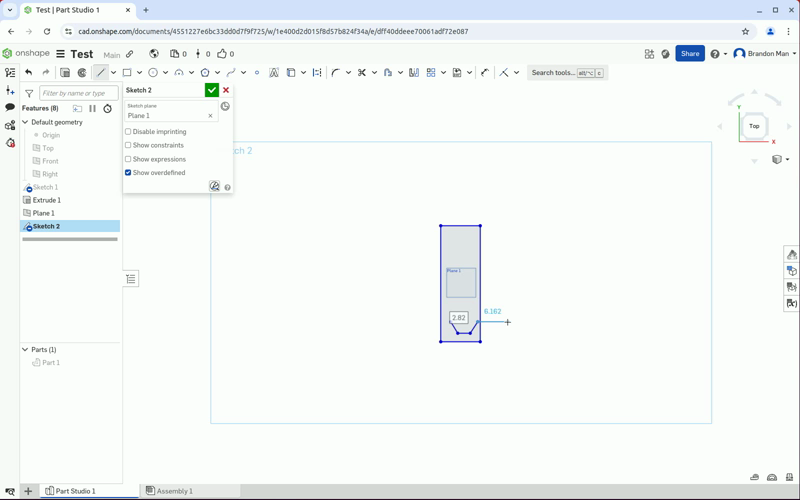
mouse_move(470, 311)
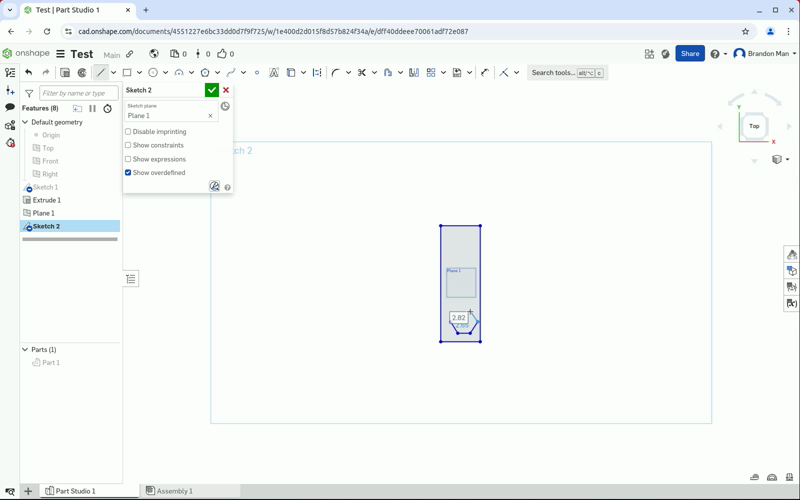
click(470, 311)
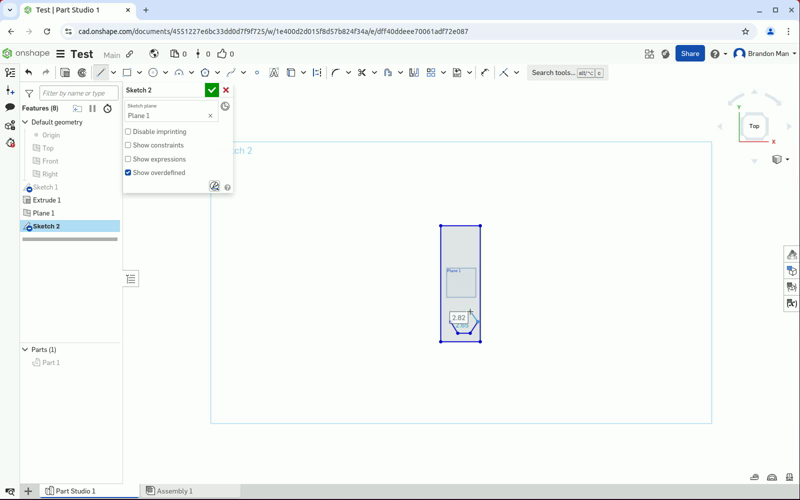
key_up(shift)
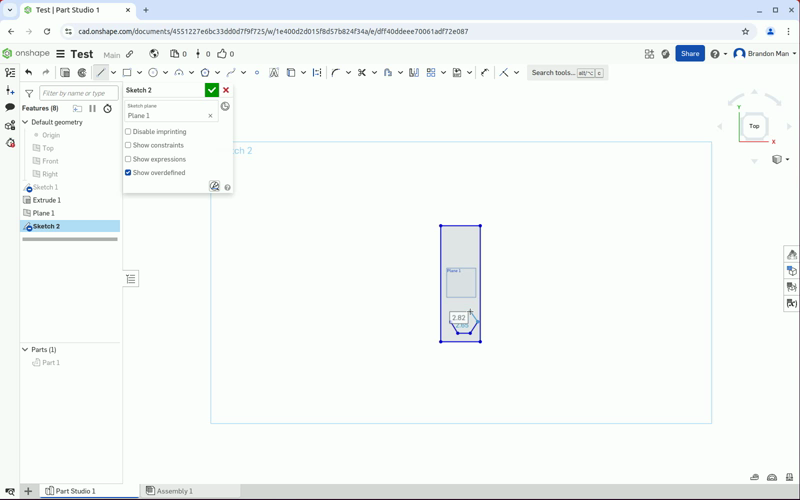
key_down(shift)
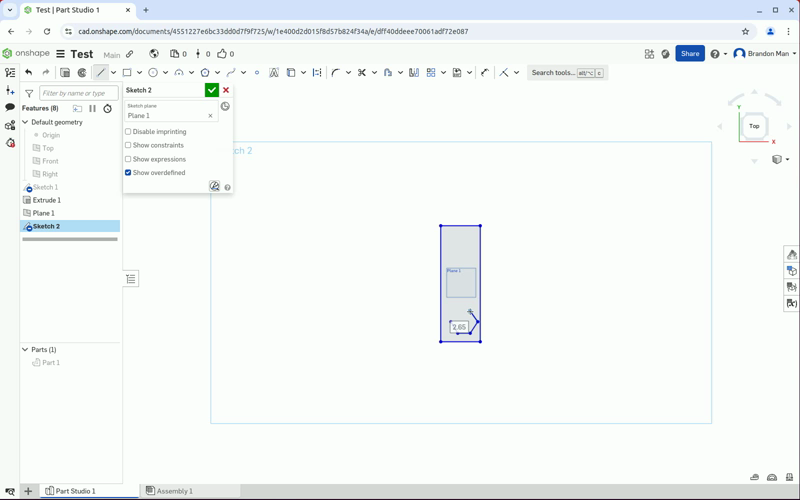
mouse_move(500, 311)
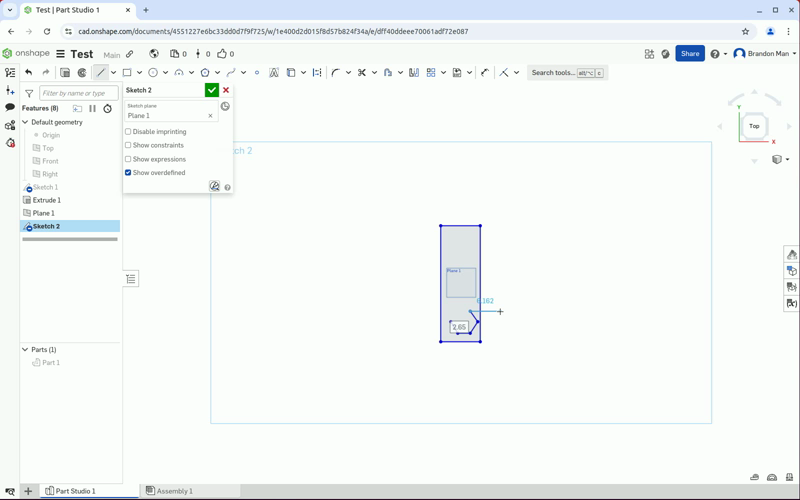
mouse_move(457, 311)
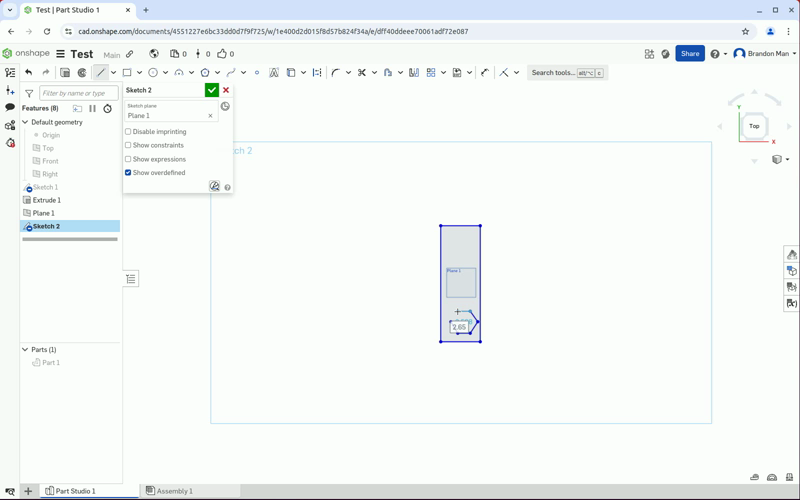
click(457, 311)
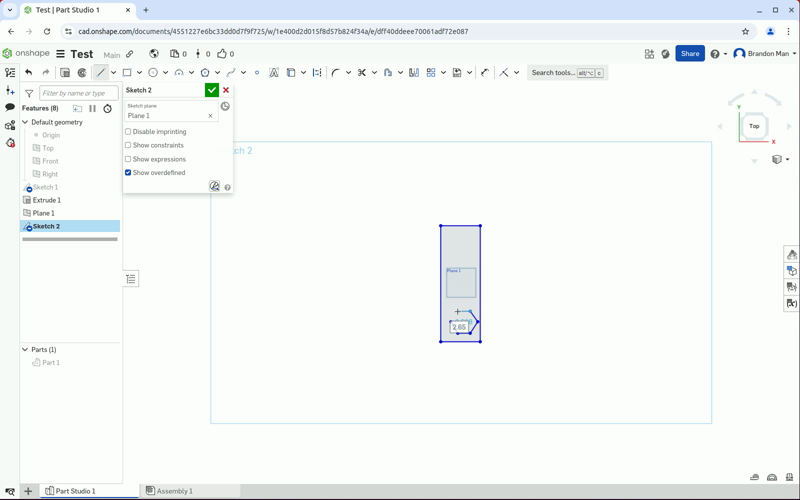
key_up(shift)
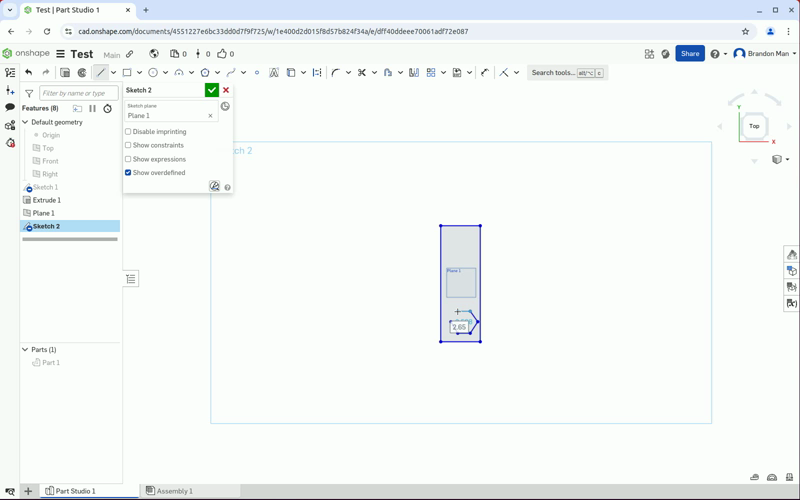
mouse_move(487, 311)
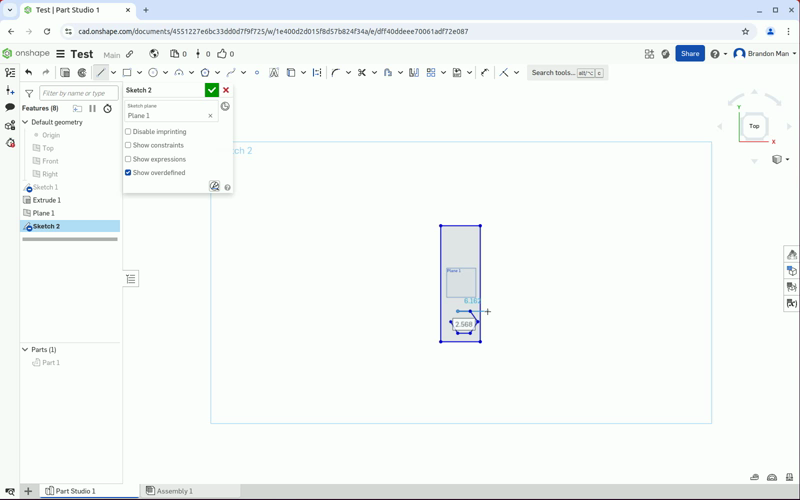
key_down(shift)
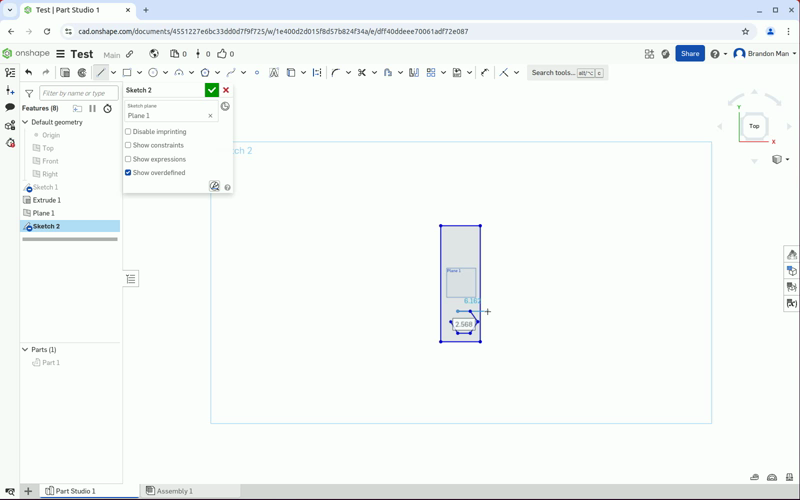
mouse_move(450, 321)
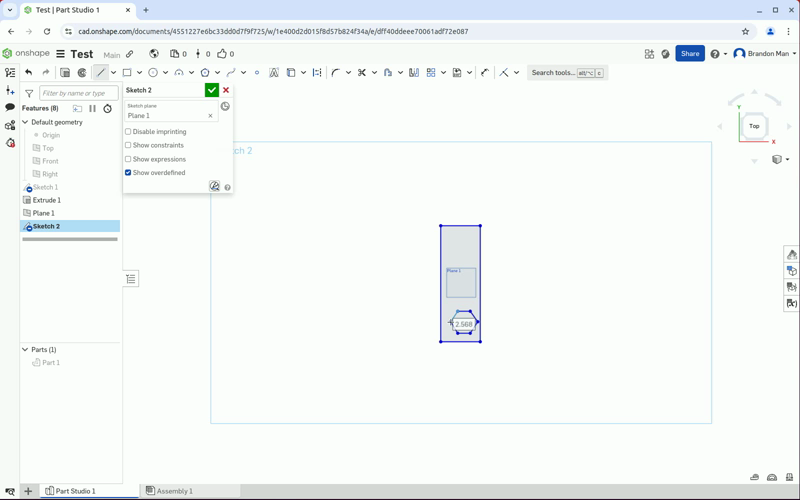
key_up(shift)
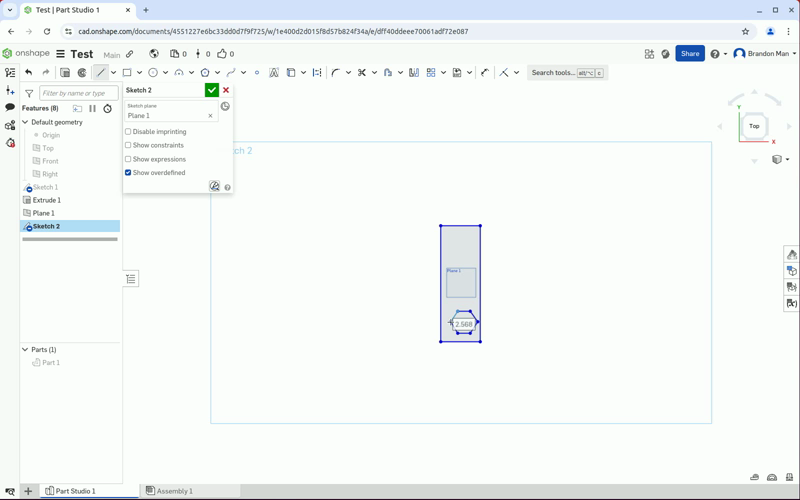
click(450, 321)
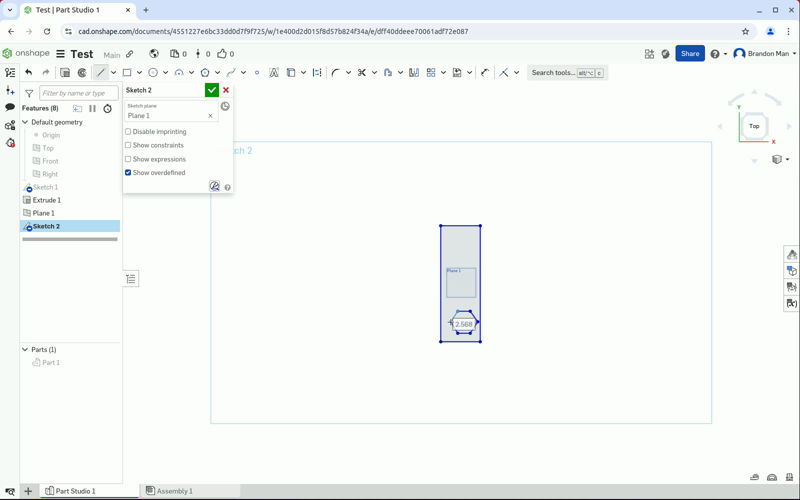
key(esc)
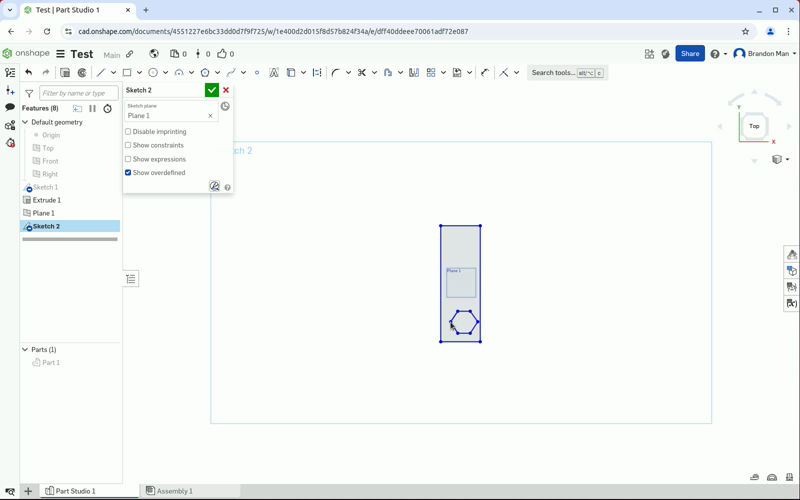
key(l)
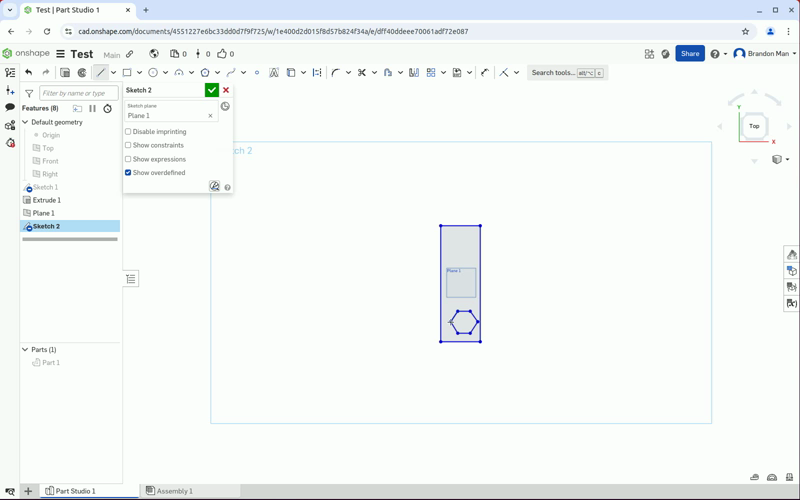
key_down(shift)
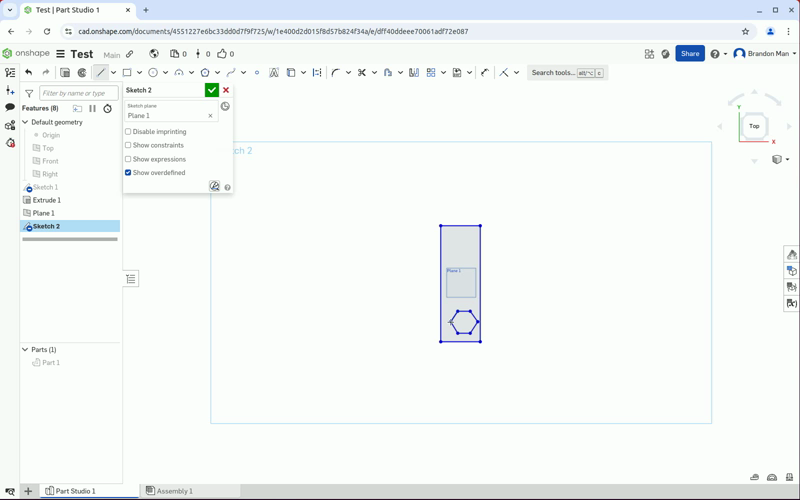
mouse_move(450, 245)
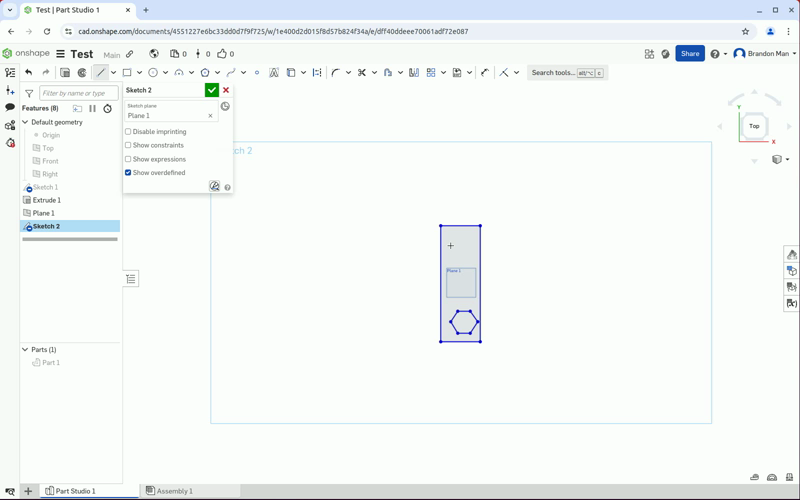
click(450, 245)
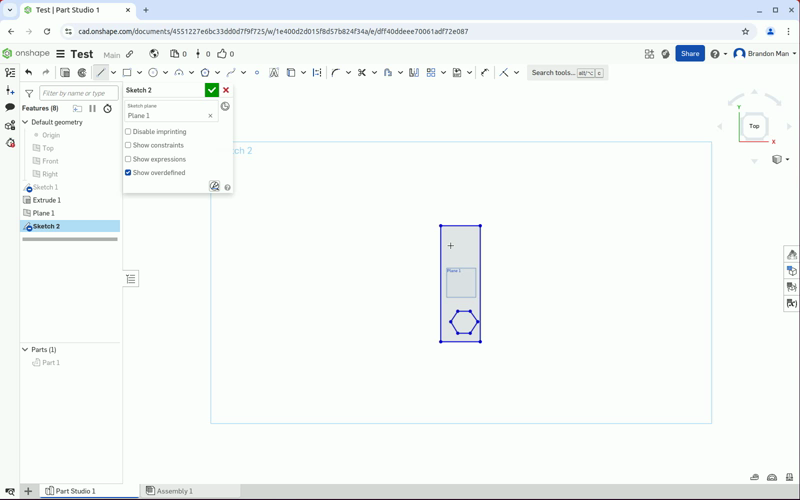
key_up(shift)
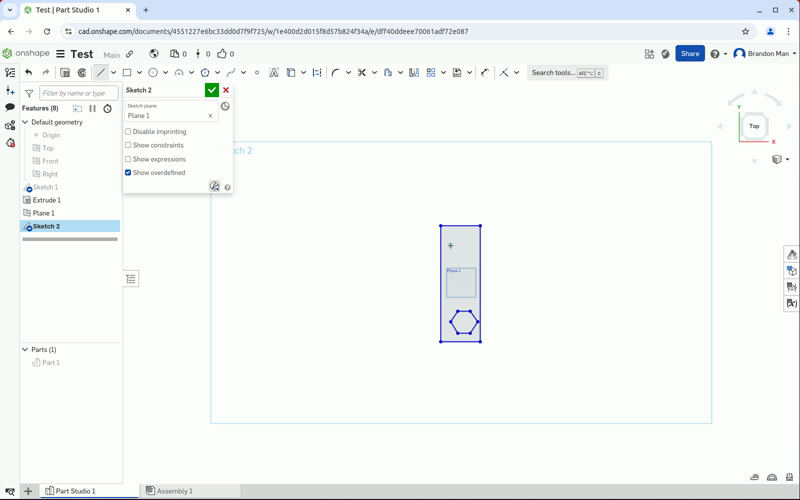
key_down(shift)
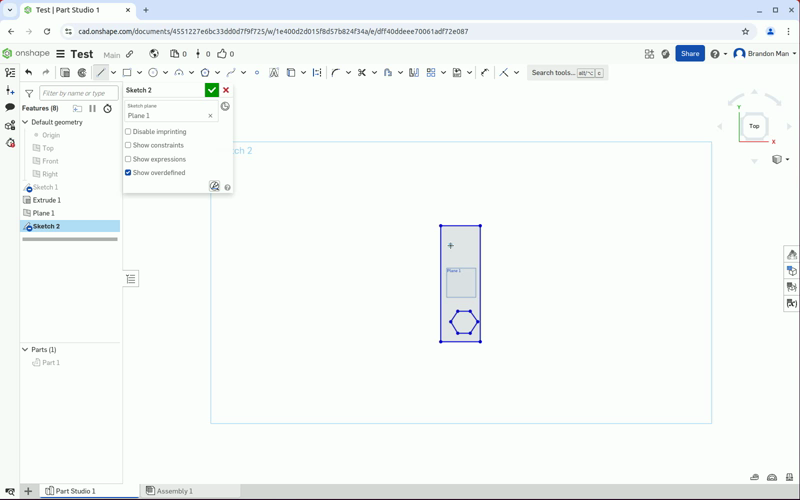
mouse_move(480, 245)
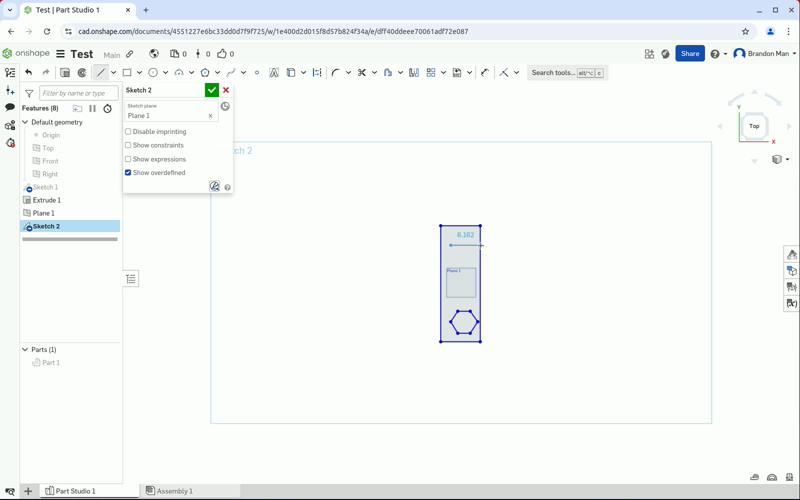
mouse_move(457, 256)
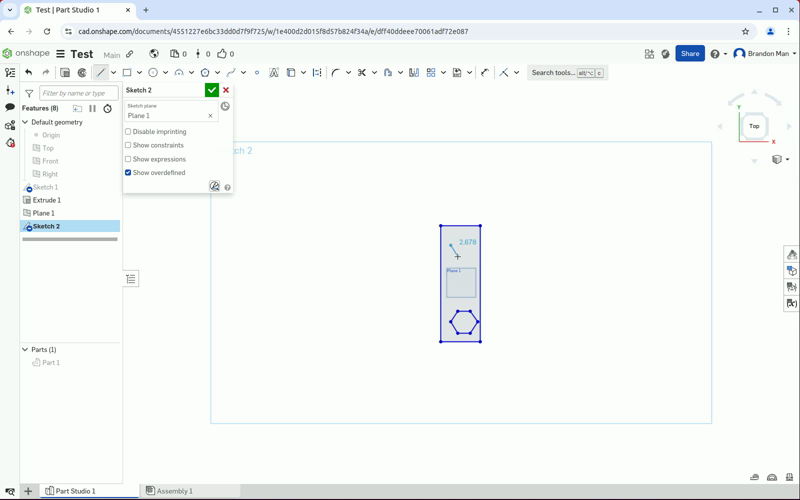
click(457, 256)
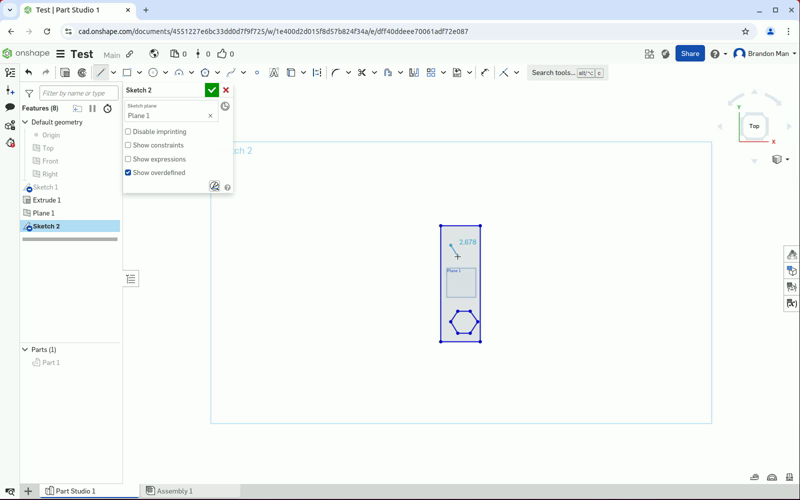
key_up(shift)
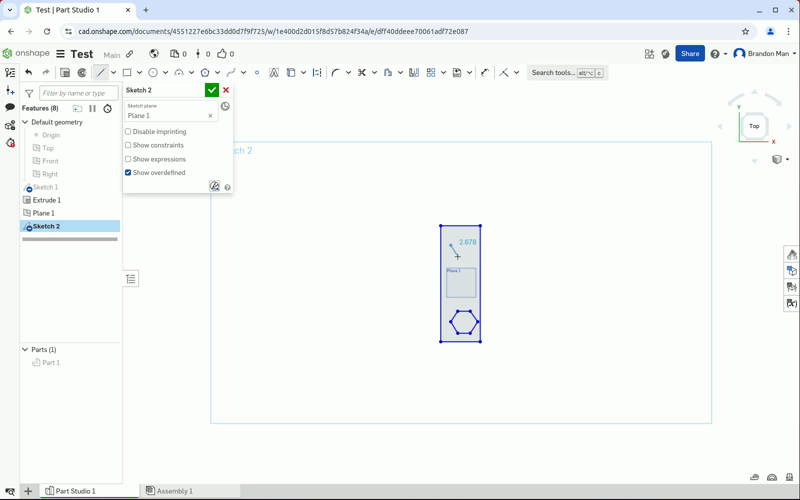
key_down(shift)
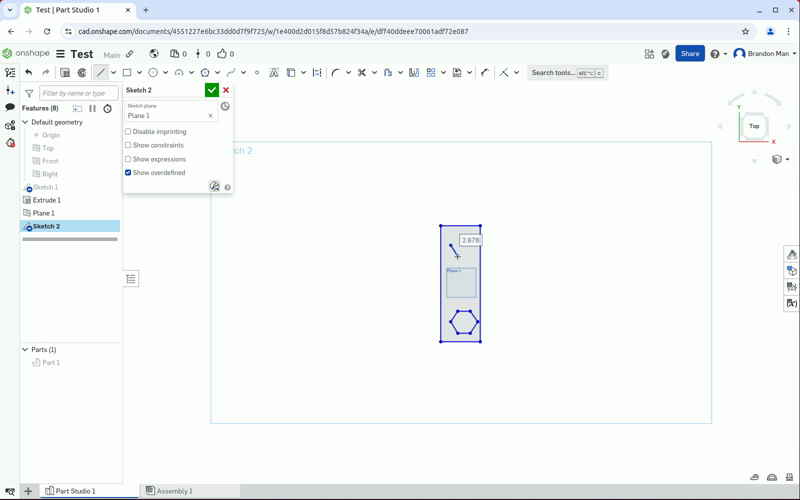
mouse_move(487, 256)
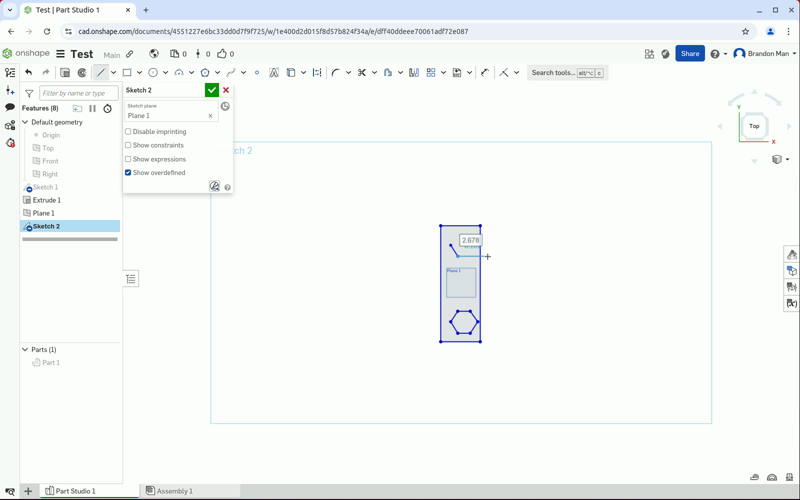
mouse_move(470, 256)
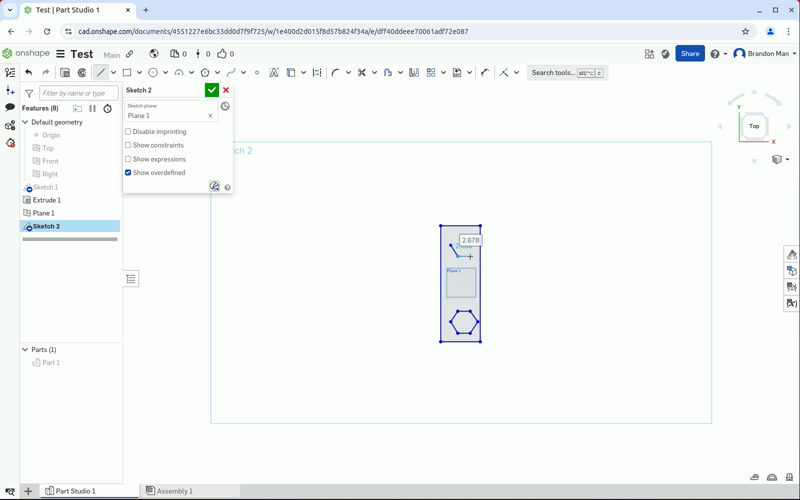
click(470, 256)
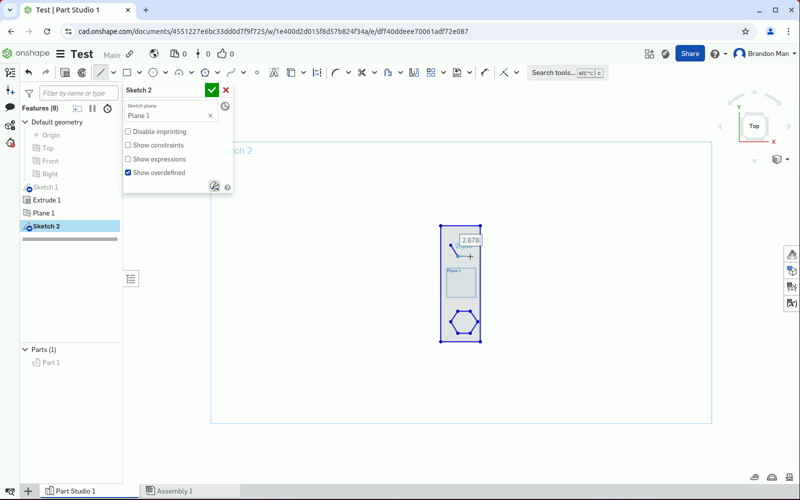
key_up(shift)
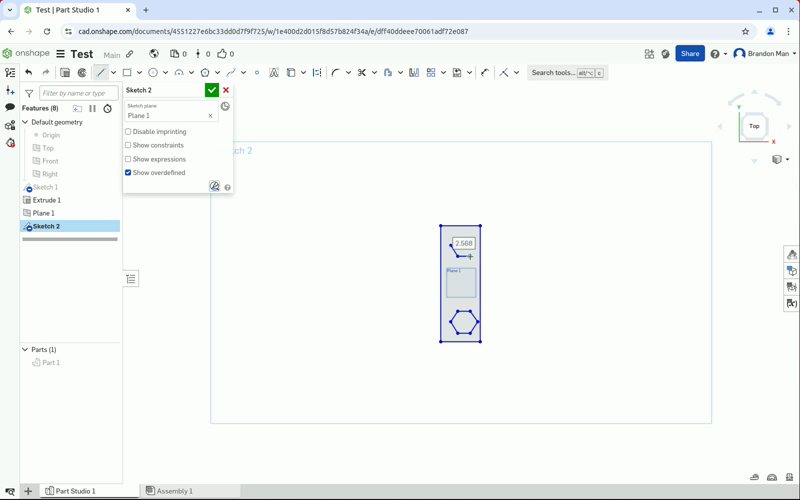
key_down(shift)
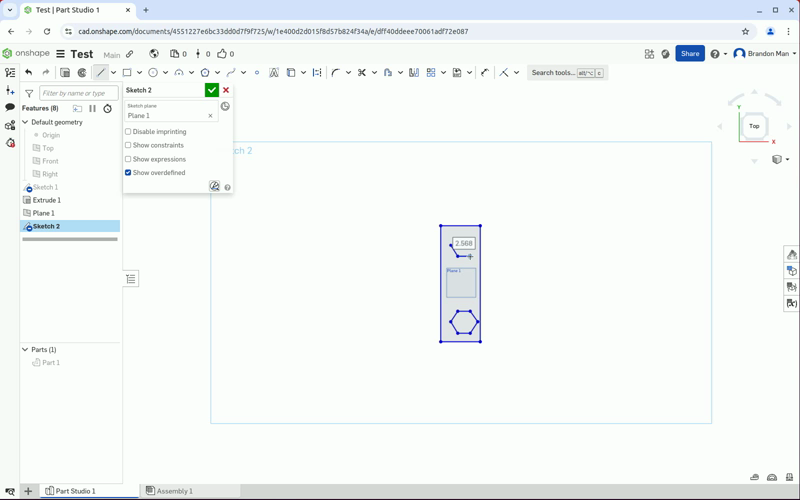
mouse_move(500, 256)
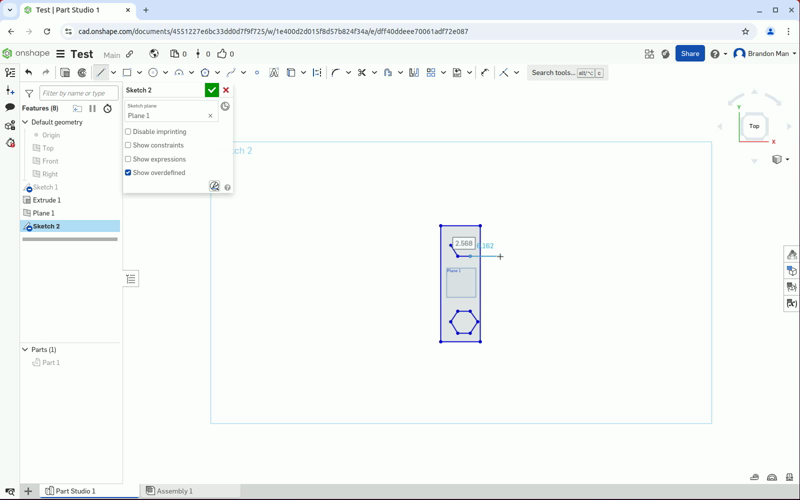
mouse_move(477, 245)
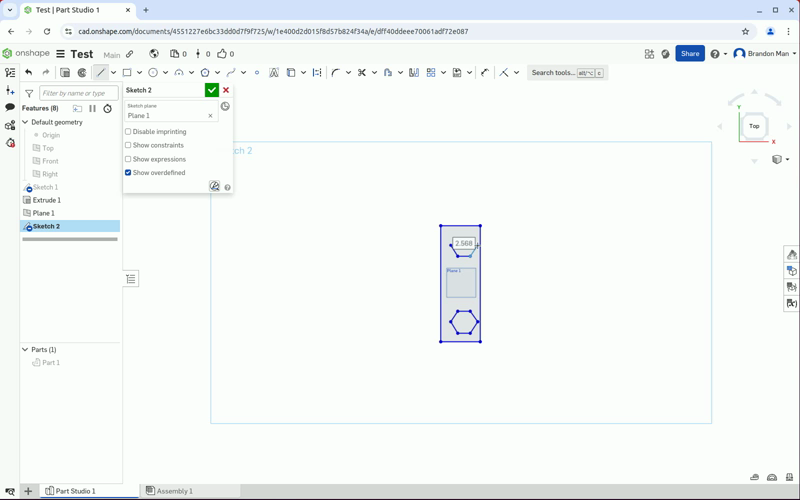
click(477, 245)
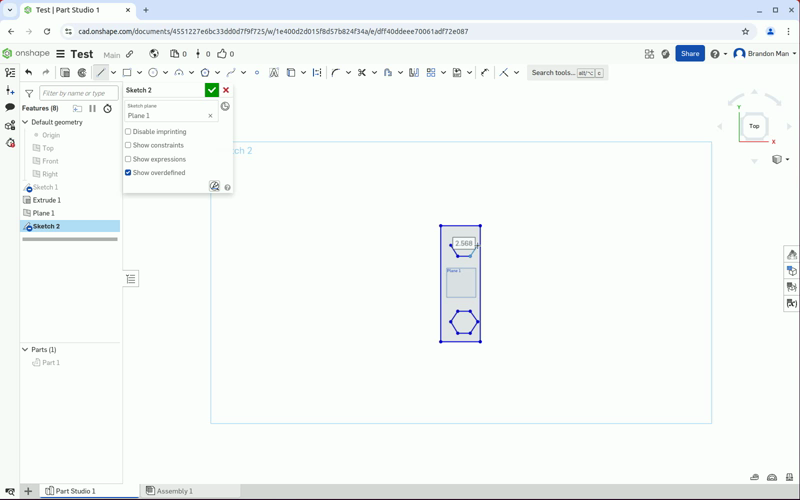
key_up(shift)
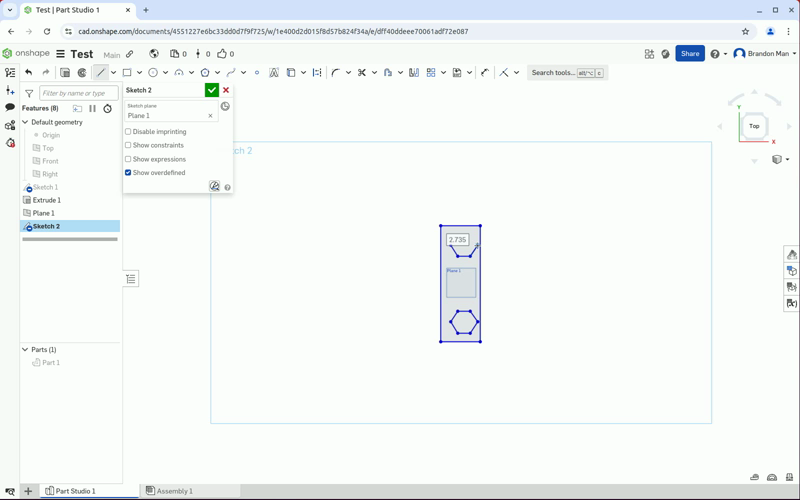
key_down(shift)
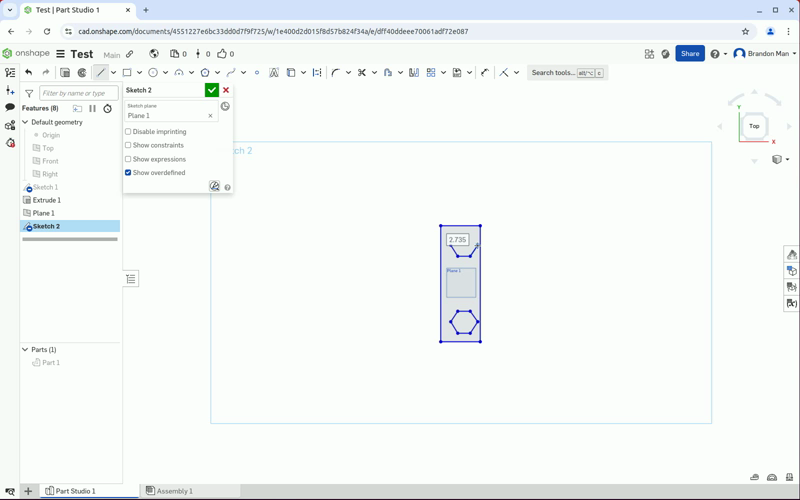
mouse_move(507, 245)
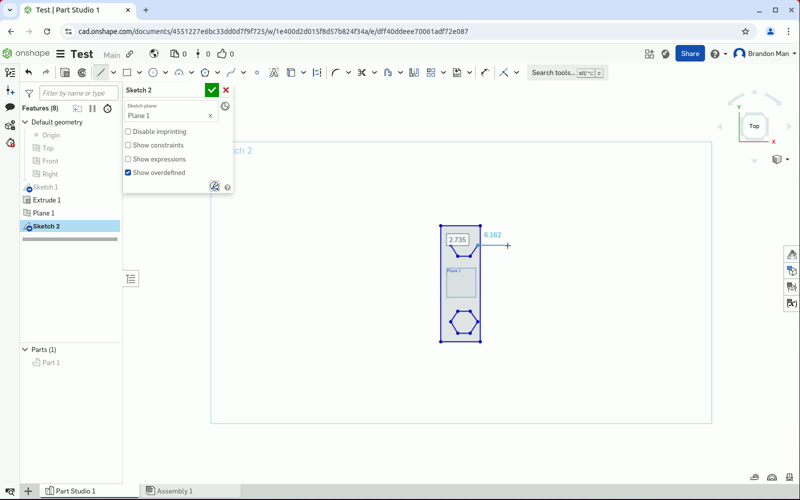
mouse_move(470, 234)
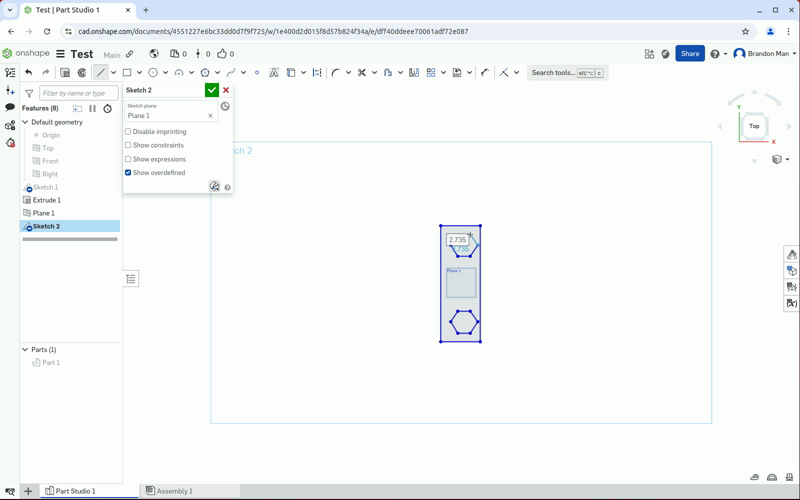
click(470, 234)
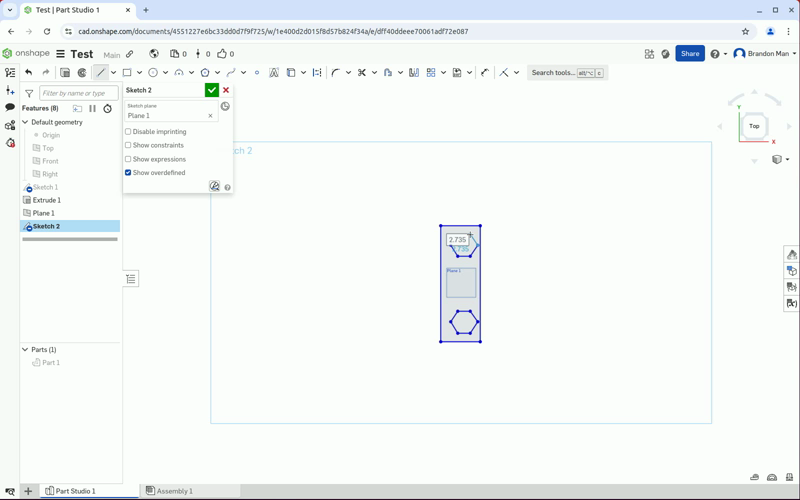
key_up(shift)
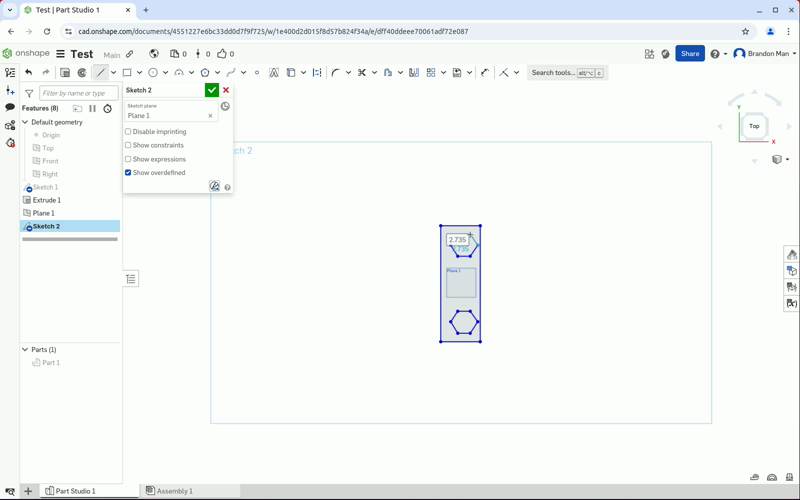
key_down(shift)
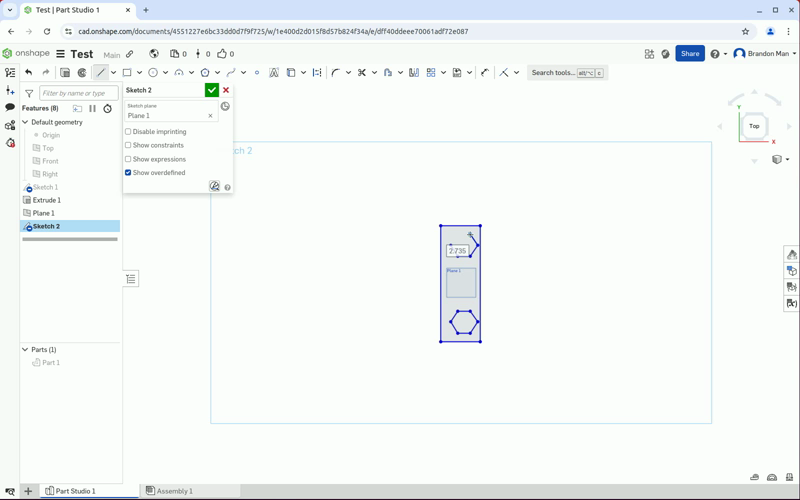
mouse_move(500, 234)
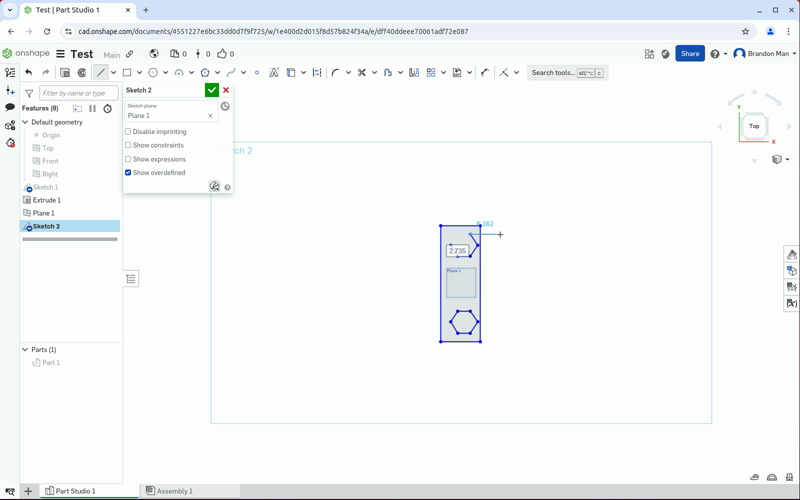
mouse_move(457, 234)
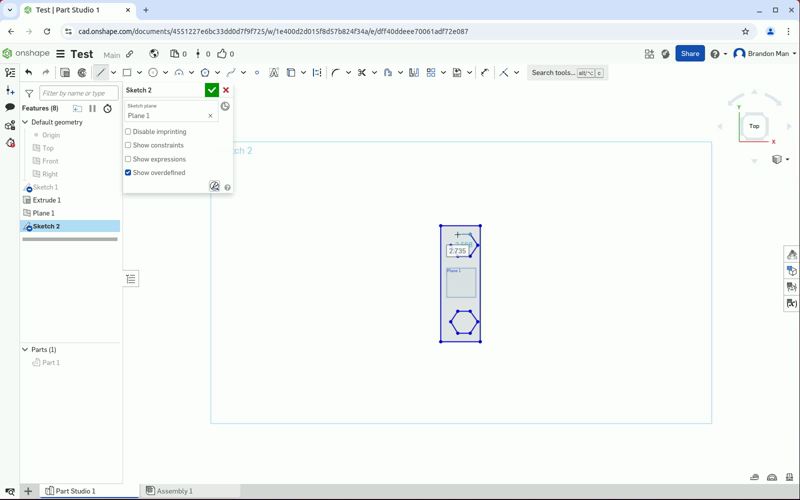
click(457, 234)
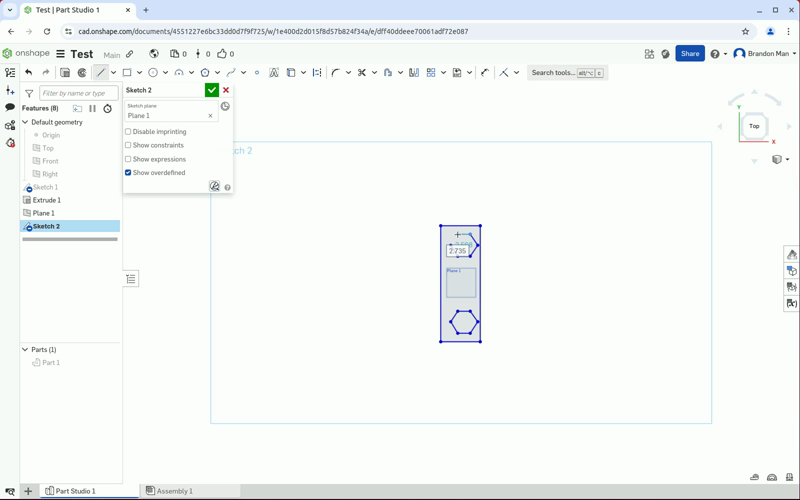
key_up(shift)
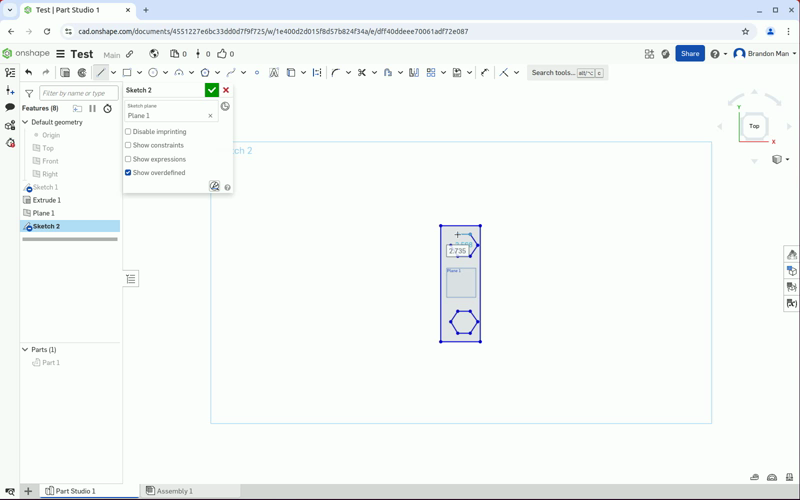
mouse_move(487, 234)
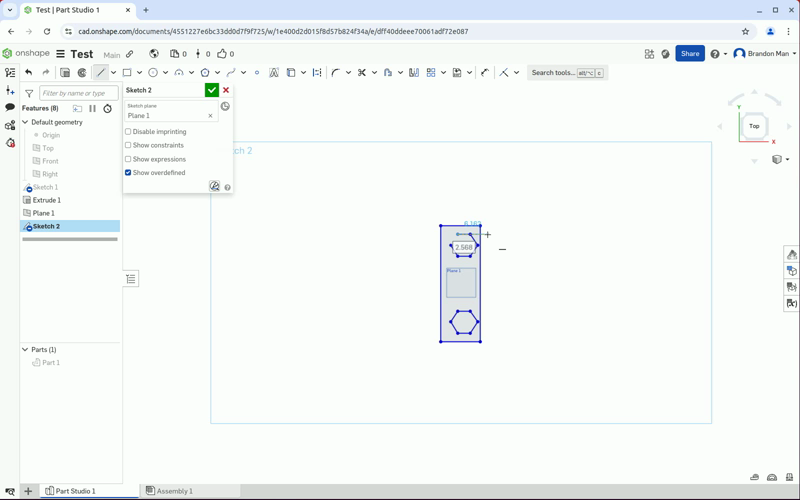
key_down(shift)
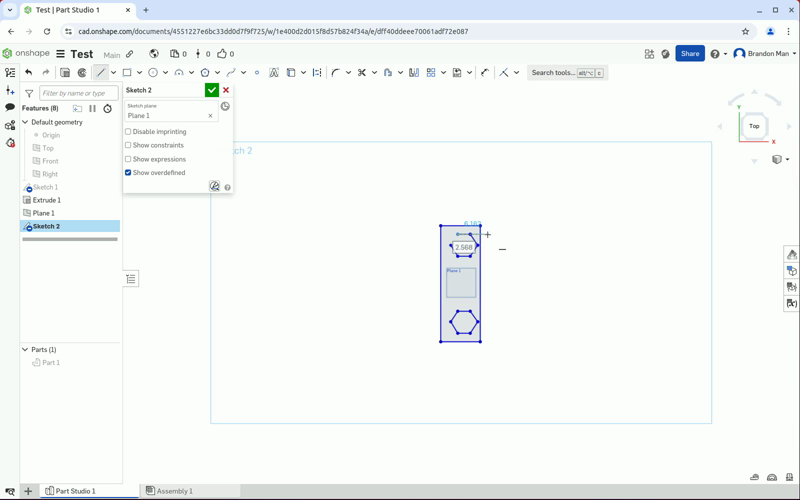
mouse_move(450, 245)
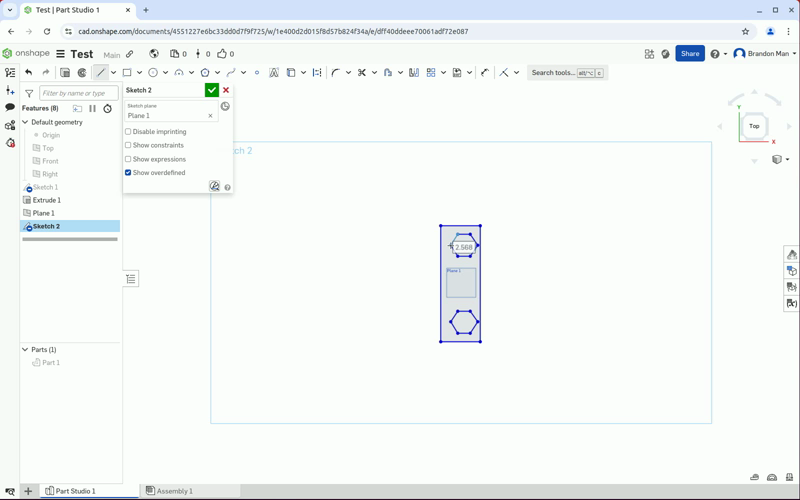
key_up(shift)
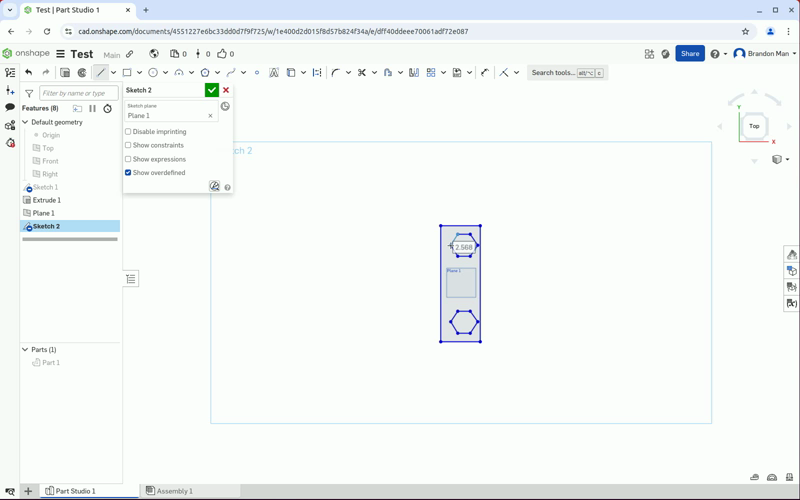
click(450, 245)
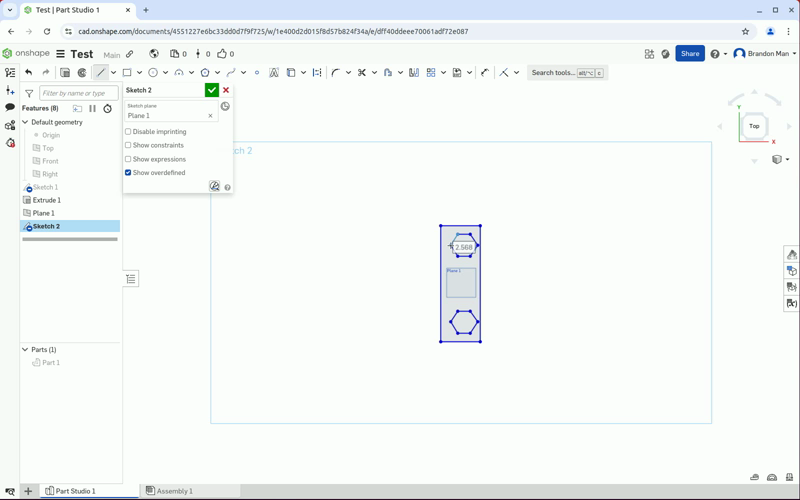
key(esc)
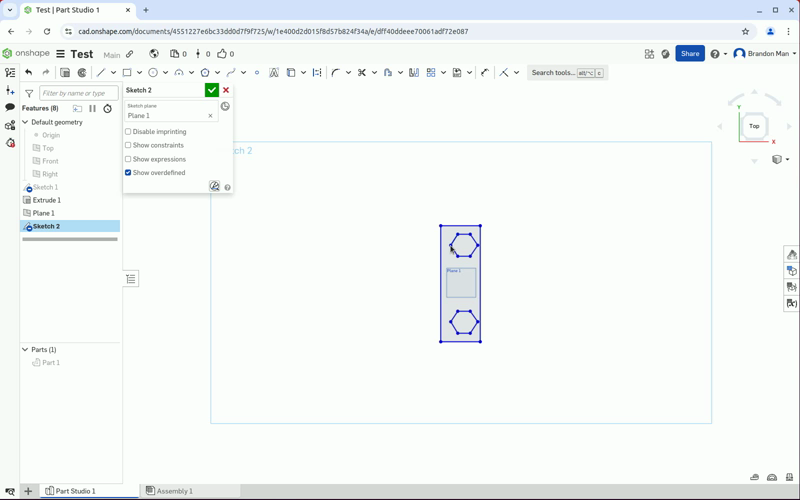
mouse_move(463, 300)
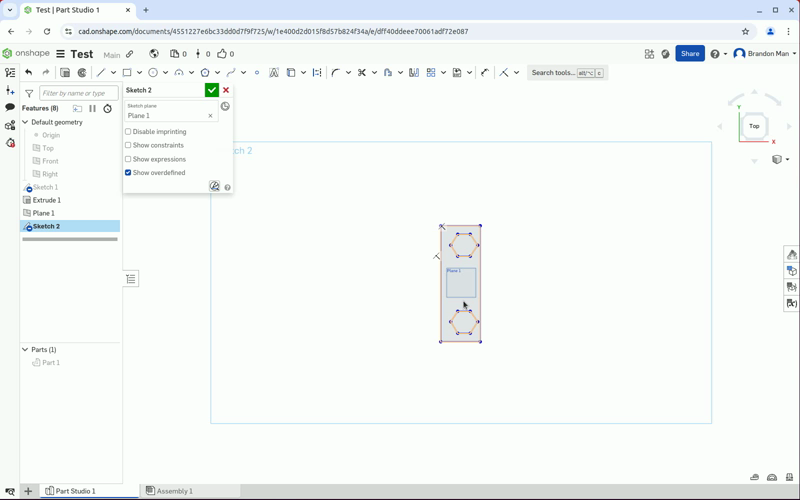
click(463, 300)
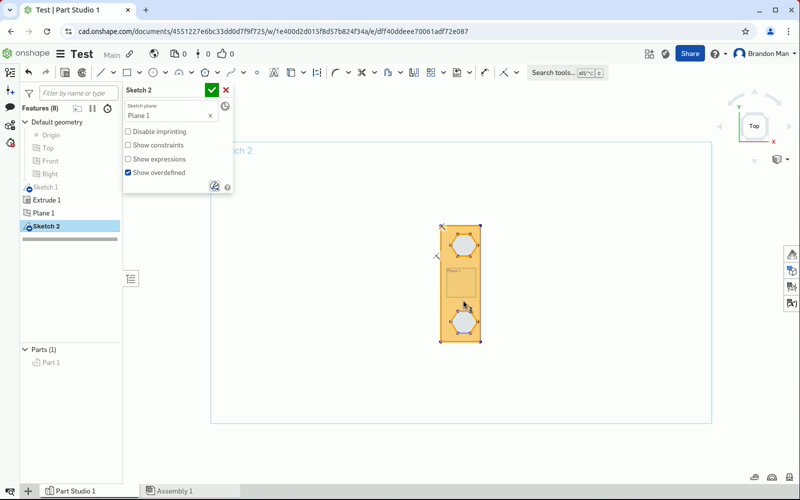
mouse_move(73, 352)
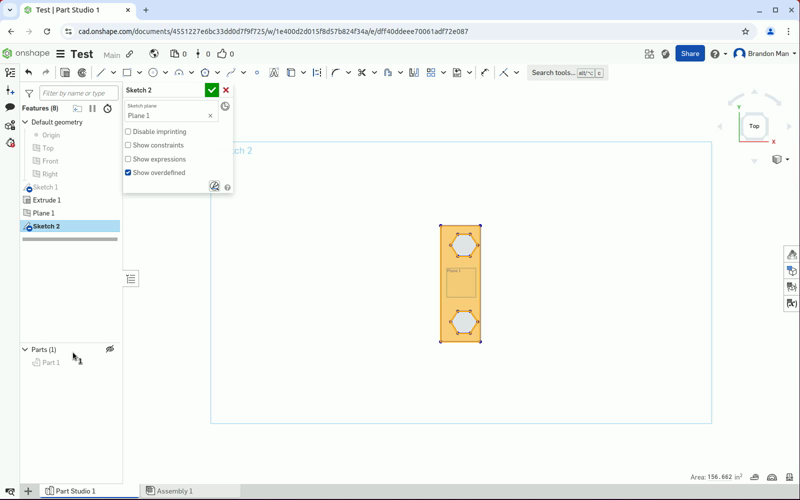
key(shift+y)
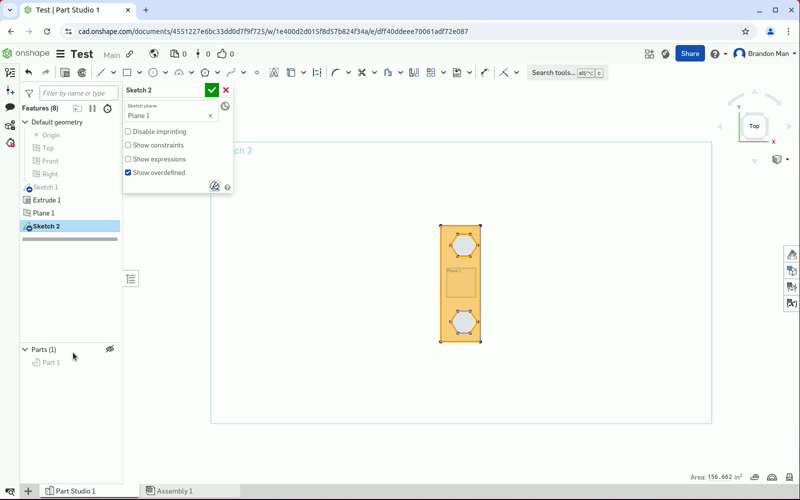
key(shift+e)
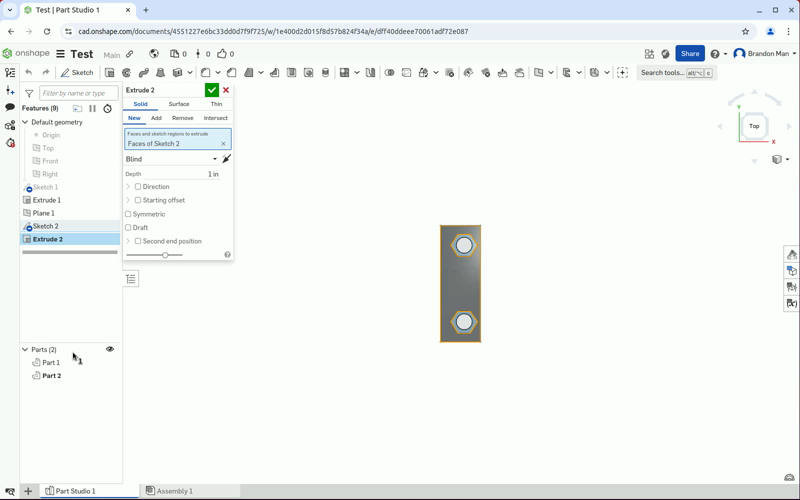
mouse_move(143, 106)
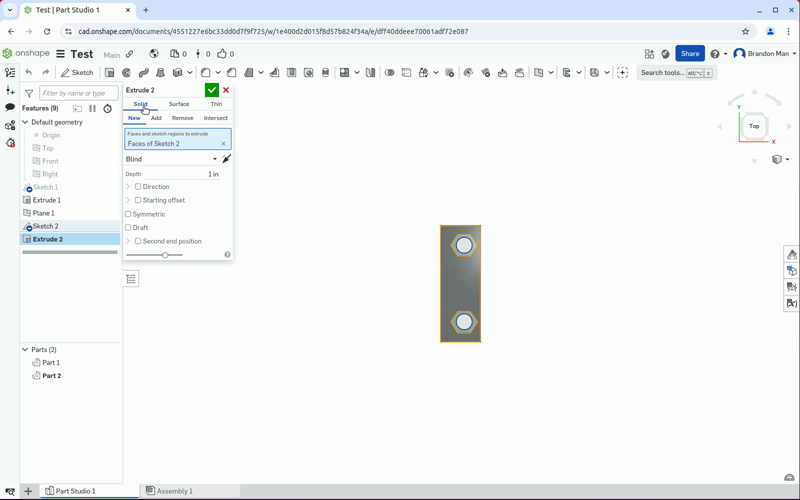
click(143, 106)
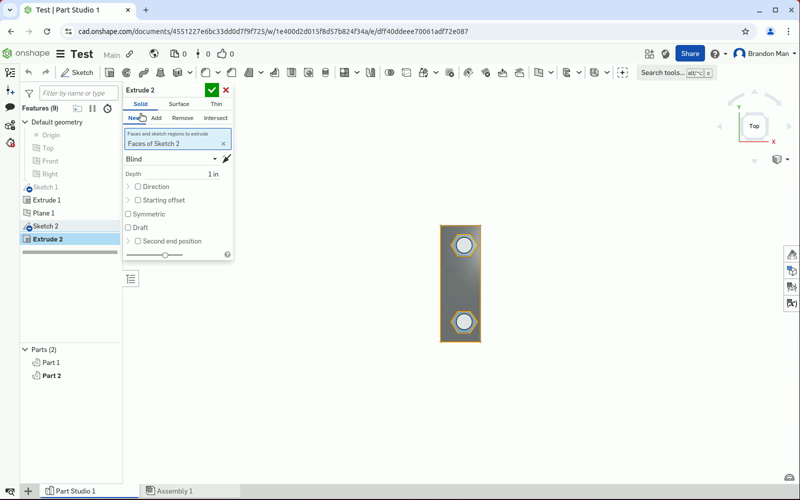
mouse_move(137, 120)
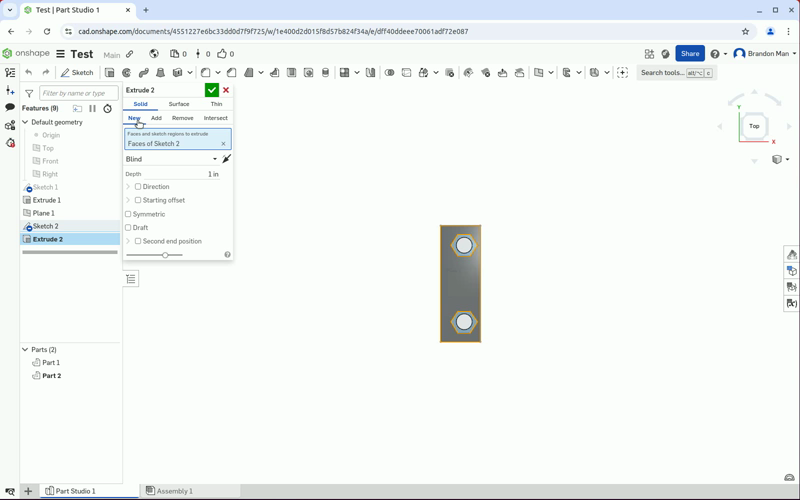
click(137, 120)
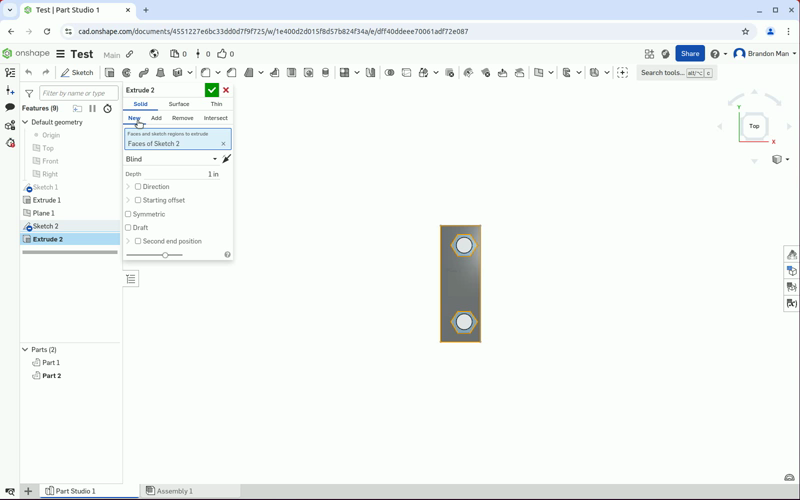
key(tab, 4)
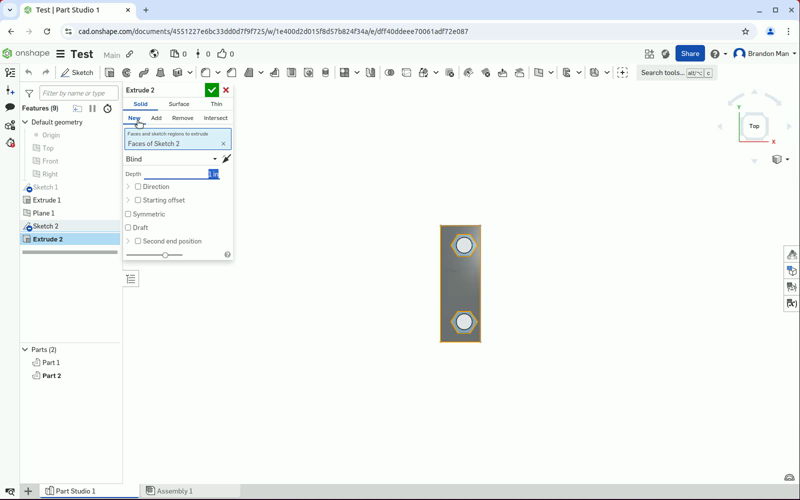
text(3.129)
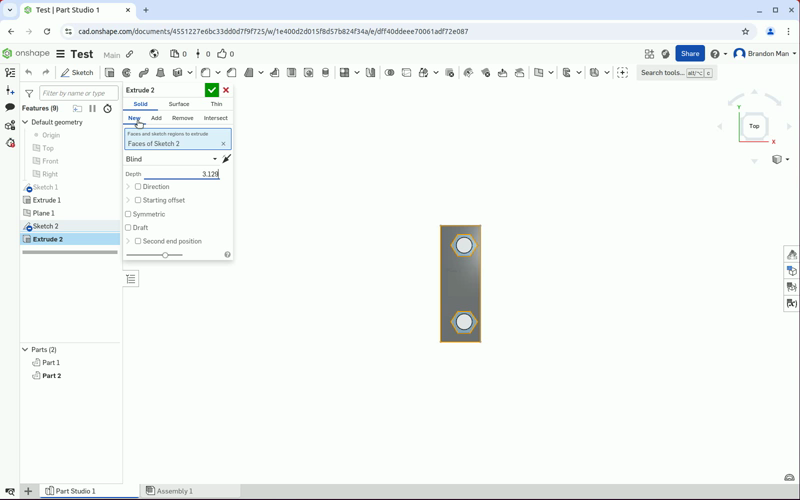
key(enter)
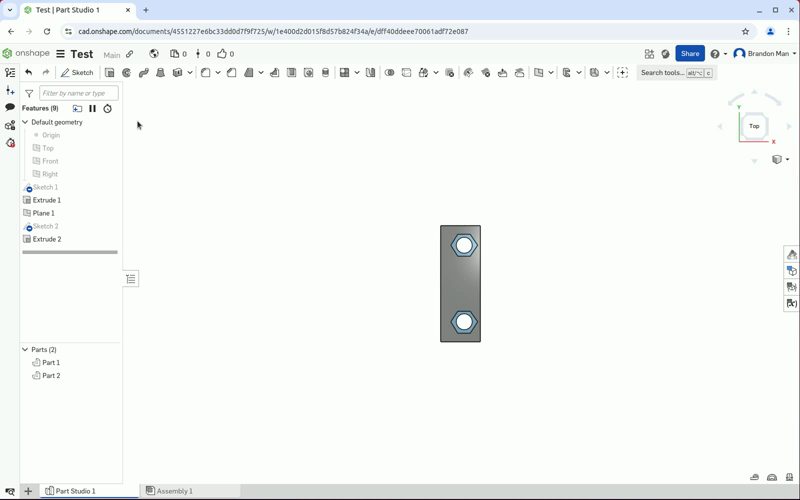
key(shift+h)
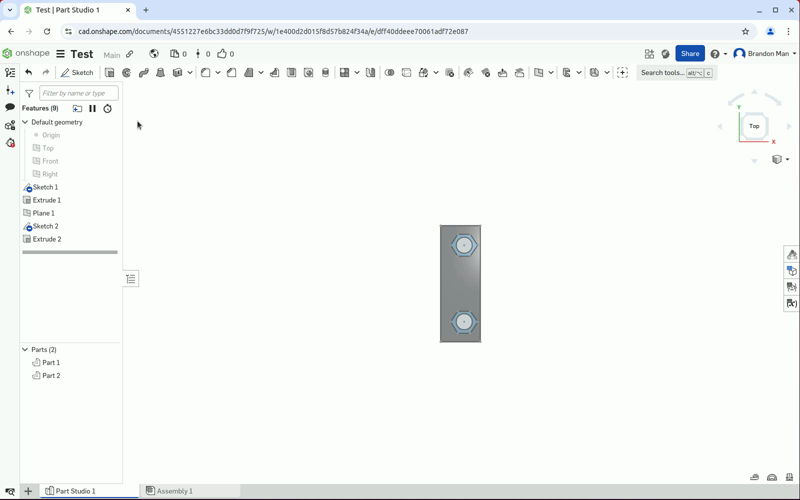
key(shift+h)
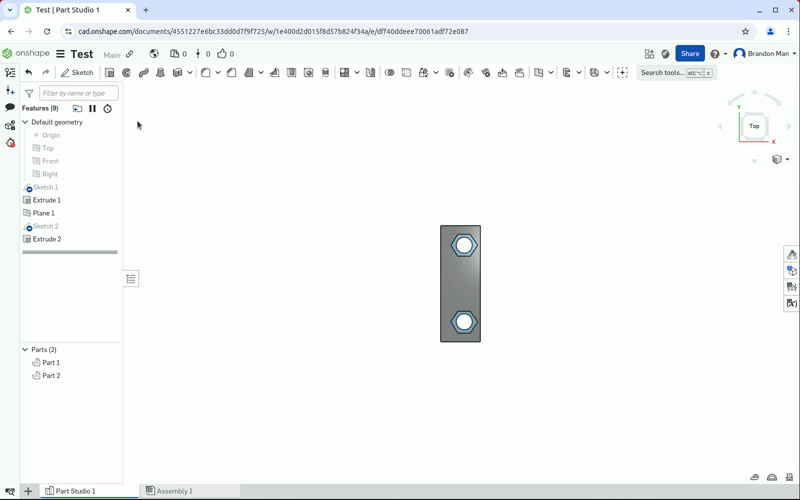
mouse_move(73, 189)
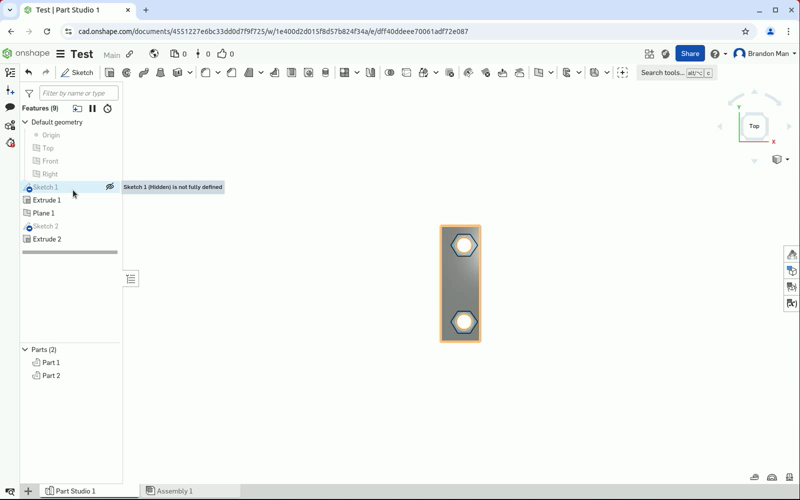
click(73, 189)
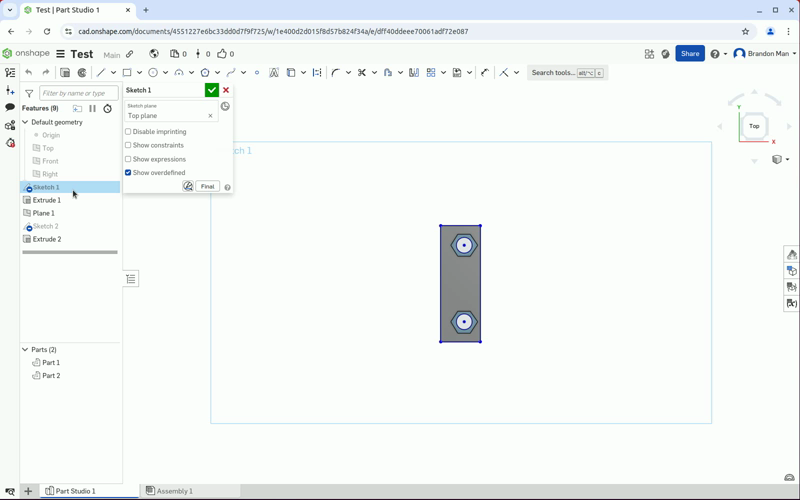
mouse_move(229, 92)
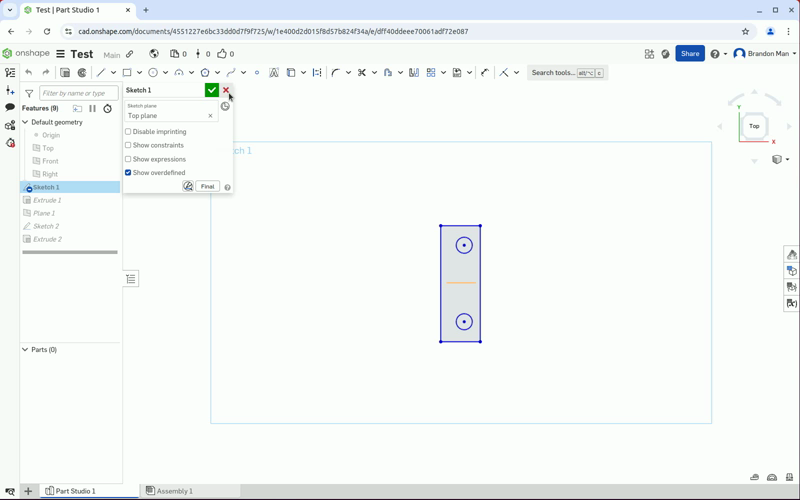
click(229, 92)
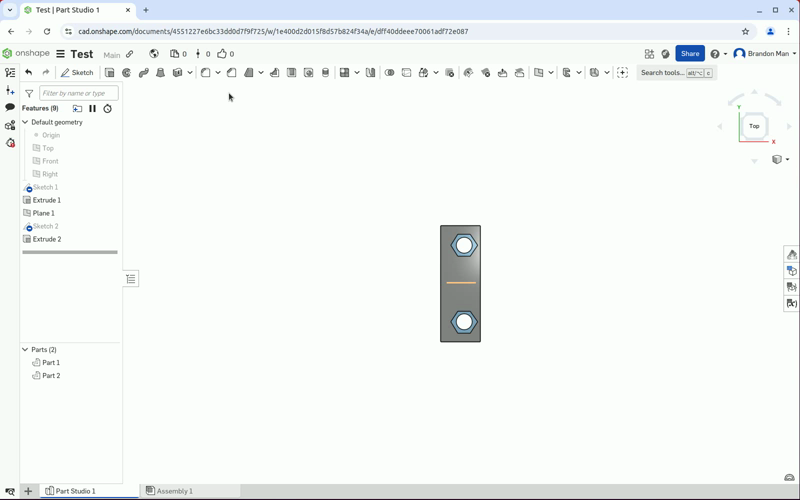
mouse_move(541, 75)
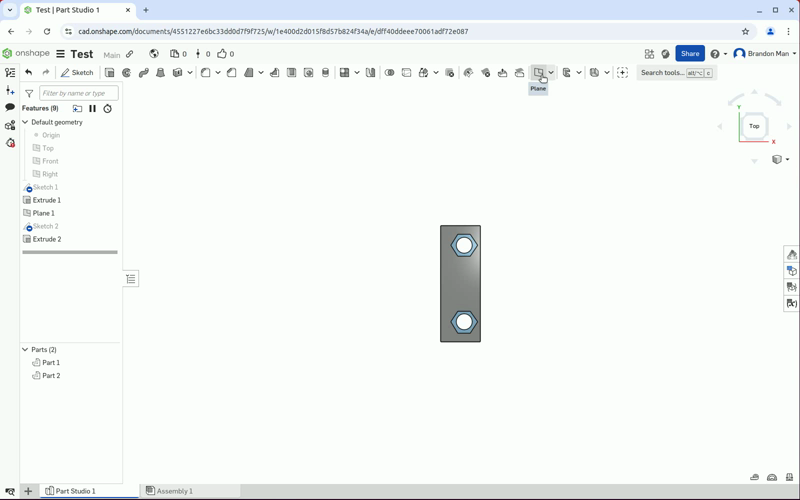
click(541, 75)
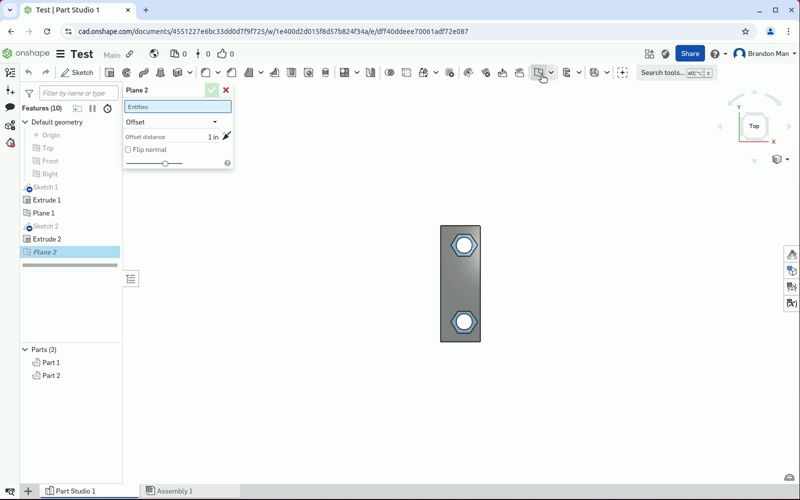
mouse_move(73, 150)
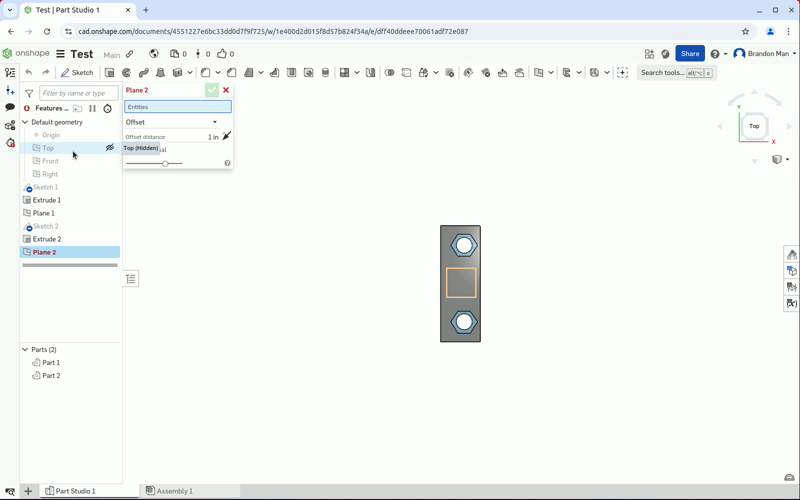
click(73, 150)
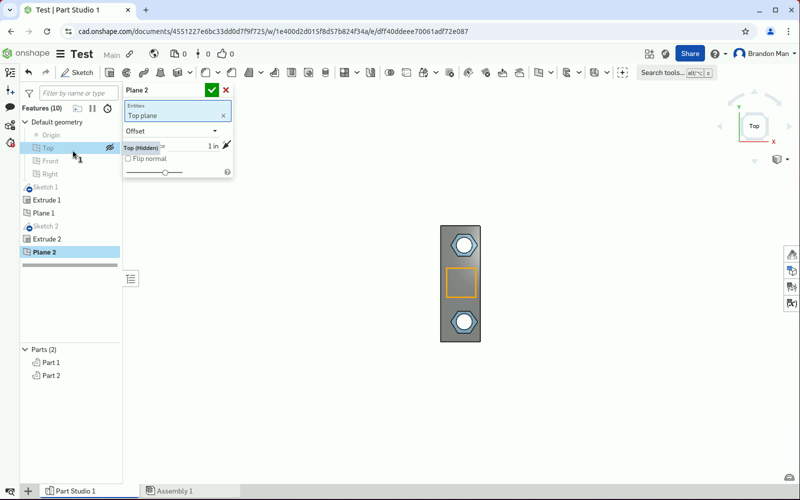
key(tab, 2)
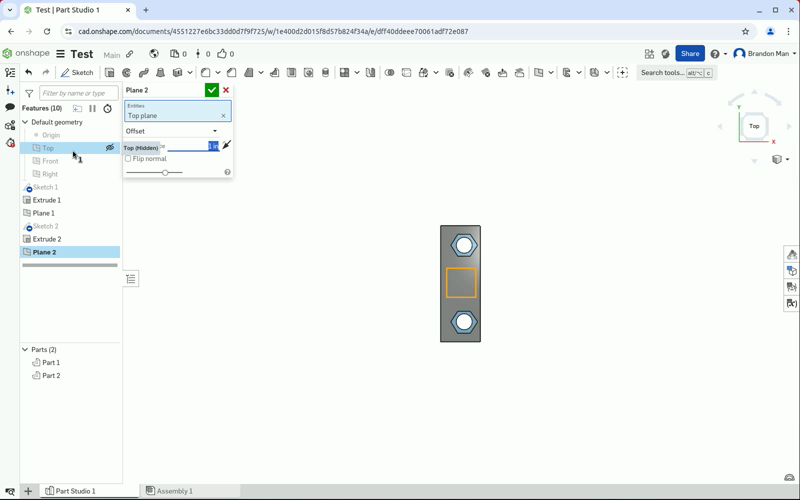
text(7.21)
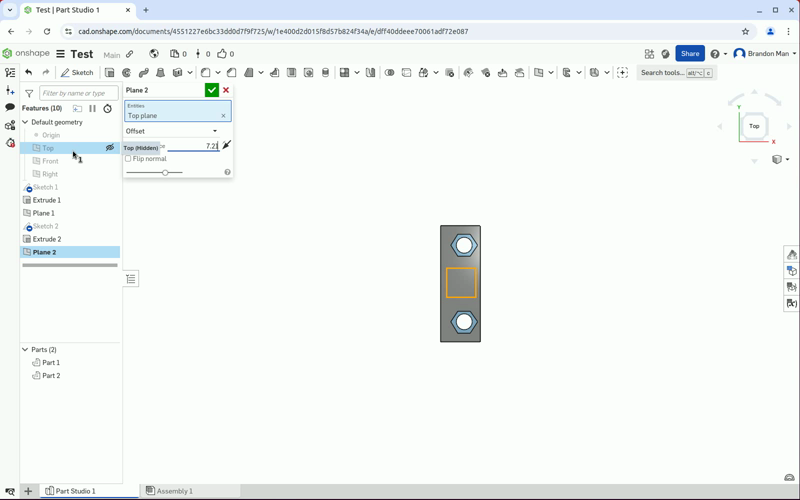
key(enter, 2)
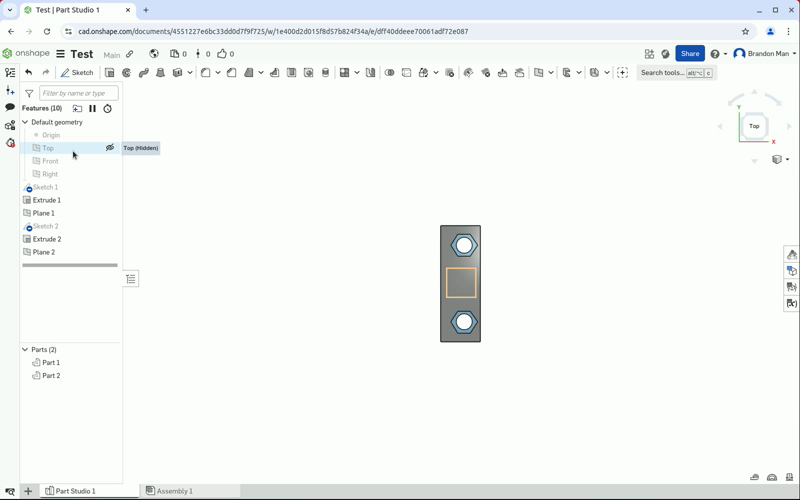
key(shift+s)
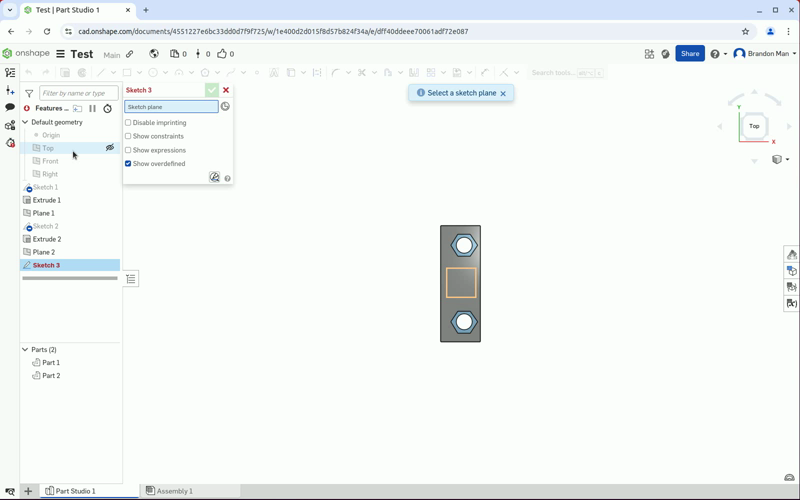
mouse_move(73, 254)
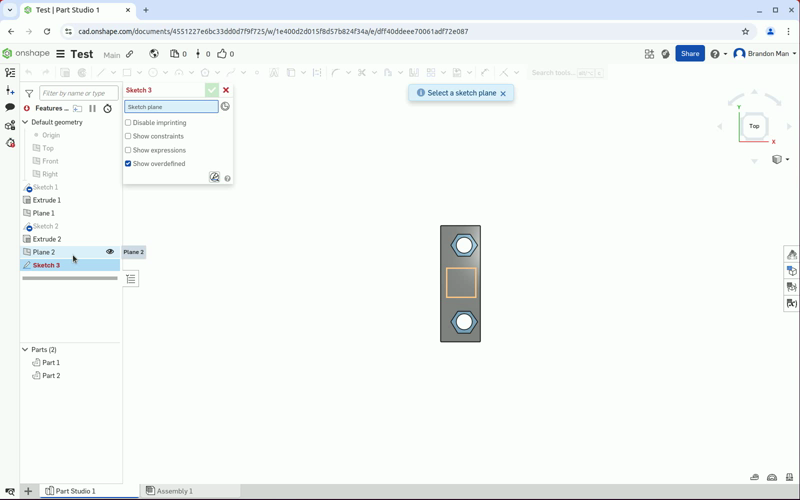
click(73, 254)
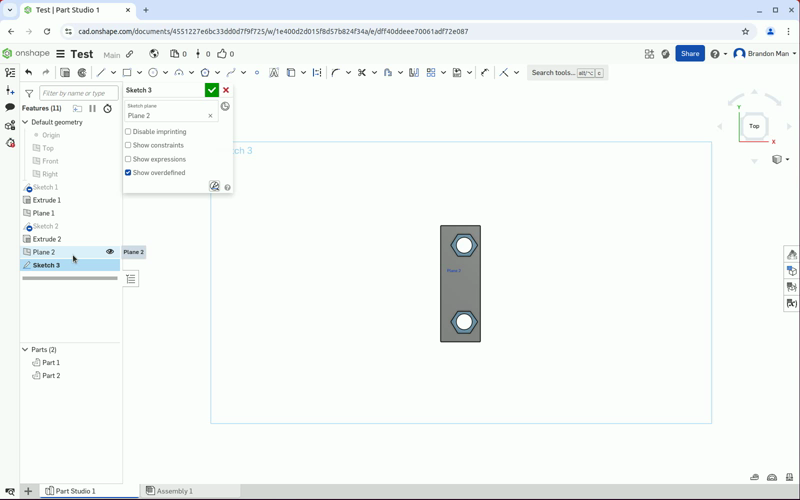
mouse_move(73, 352)
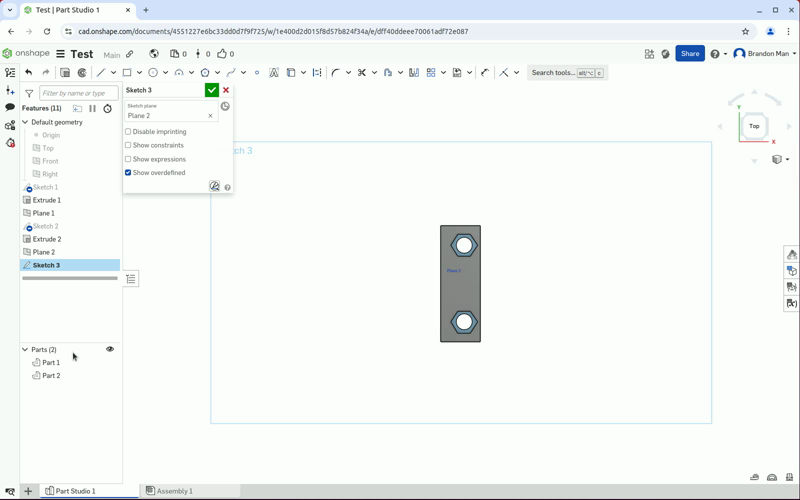
key(y)
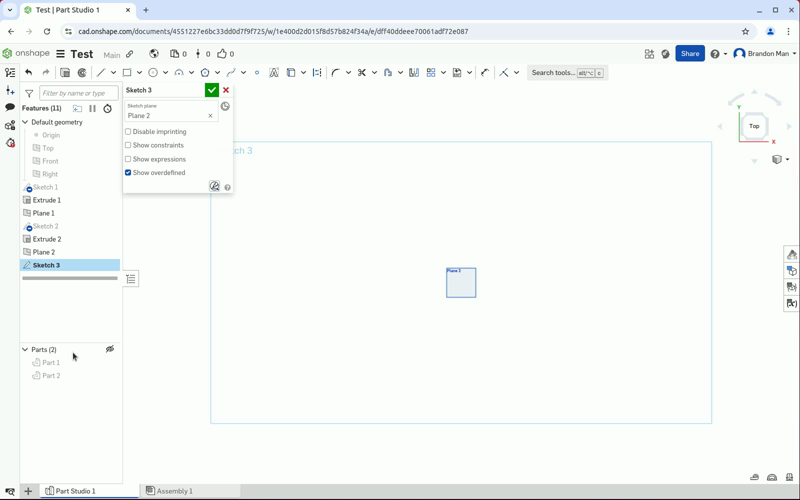
key(l)
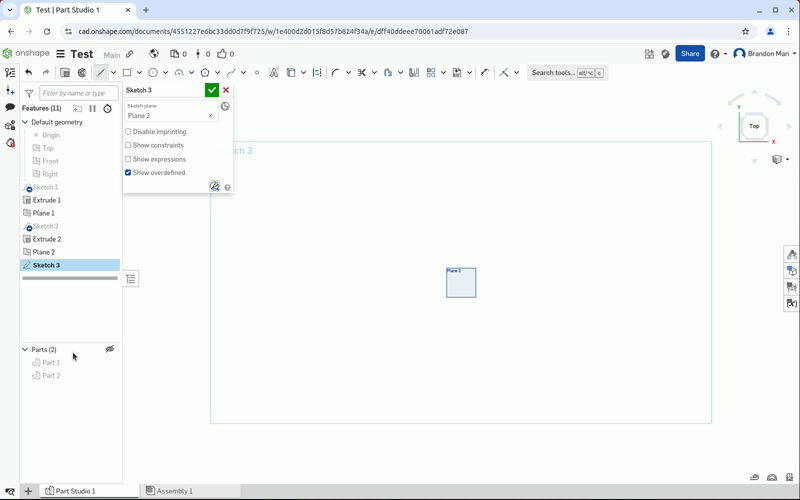
key_down(shift)
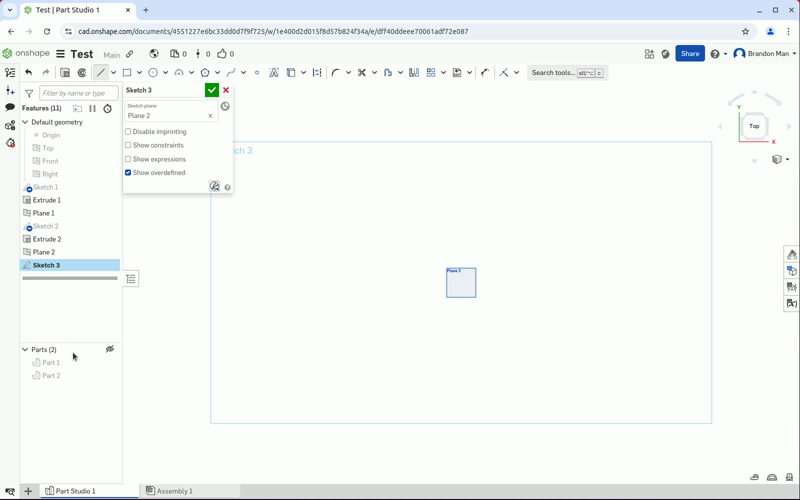
mouse_move(440, 309)
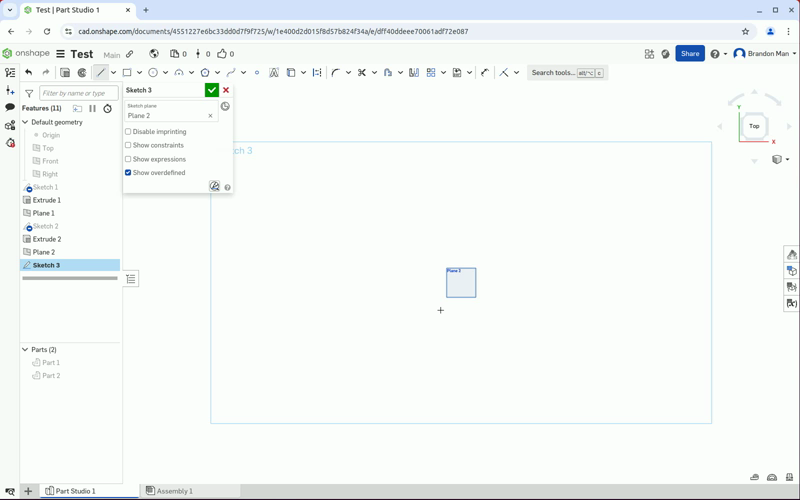
click(440, 309)
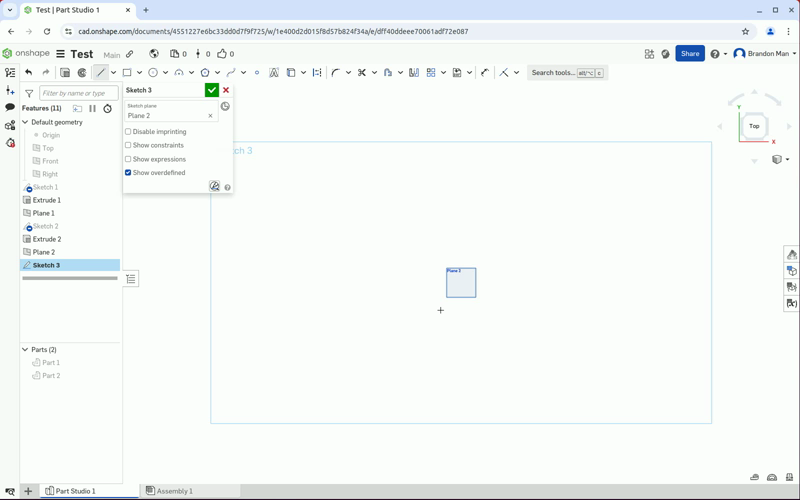
key_up(shift)
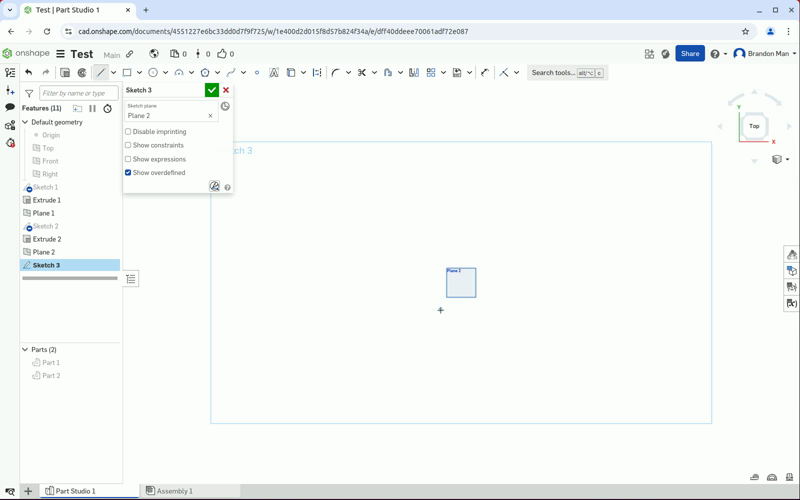
key_down(shift)
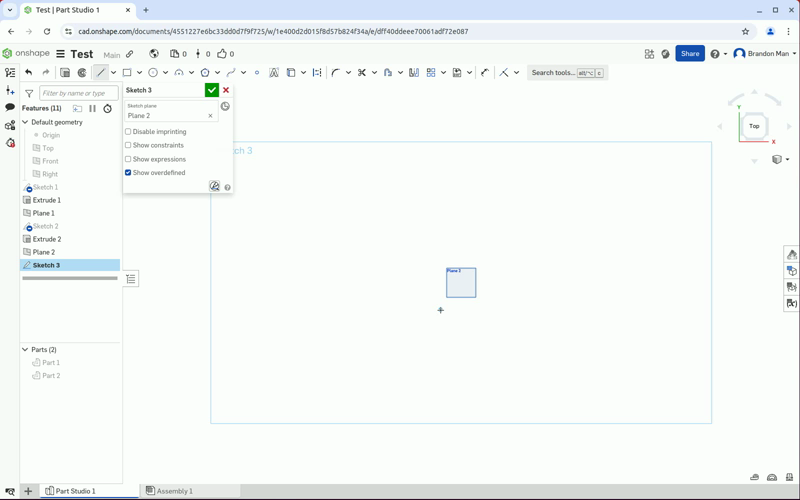
mouse_move(470, 309)
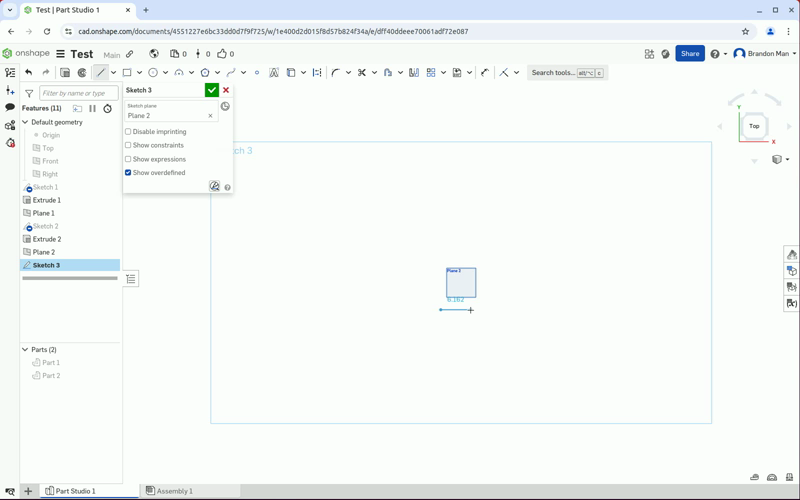
mouse_move(457, 309)
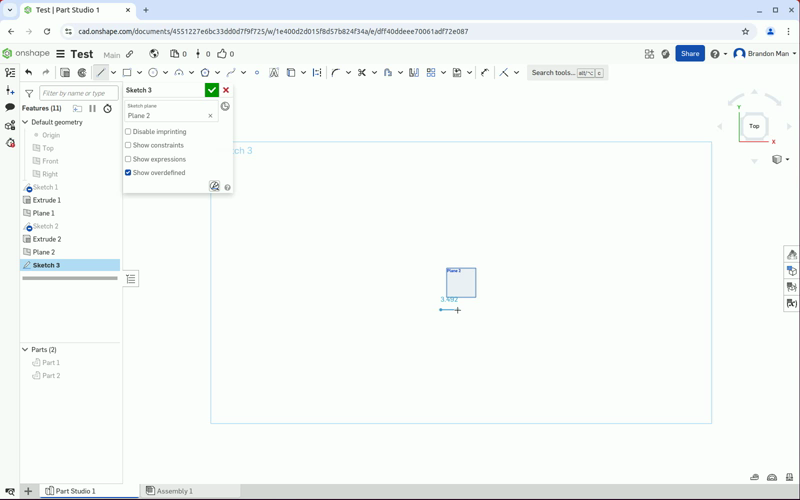
click(457, 309)
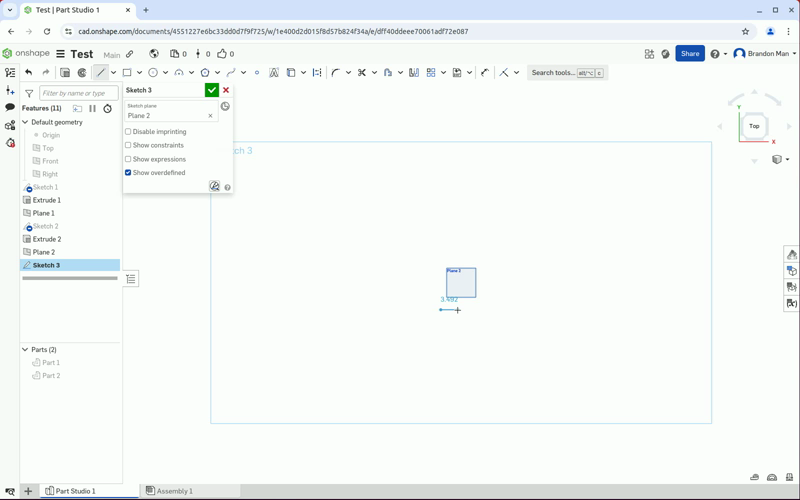
key_up(shift)
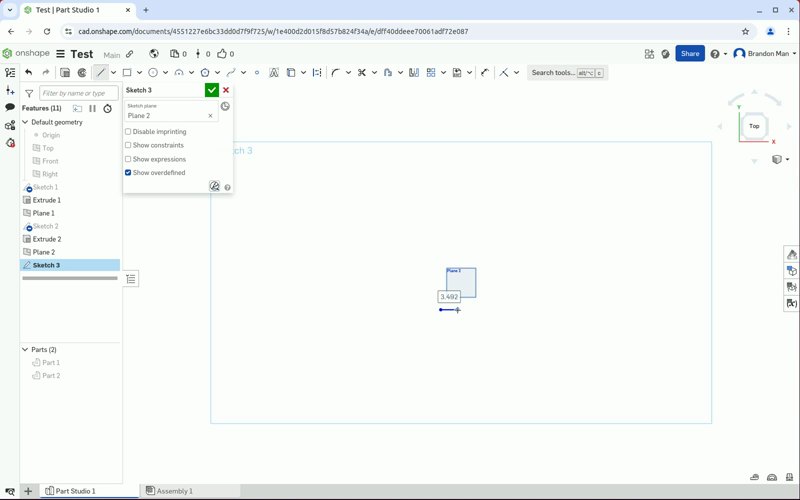
key_down(shift)
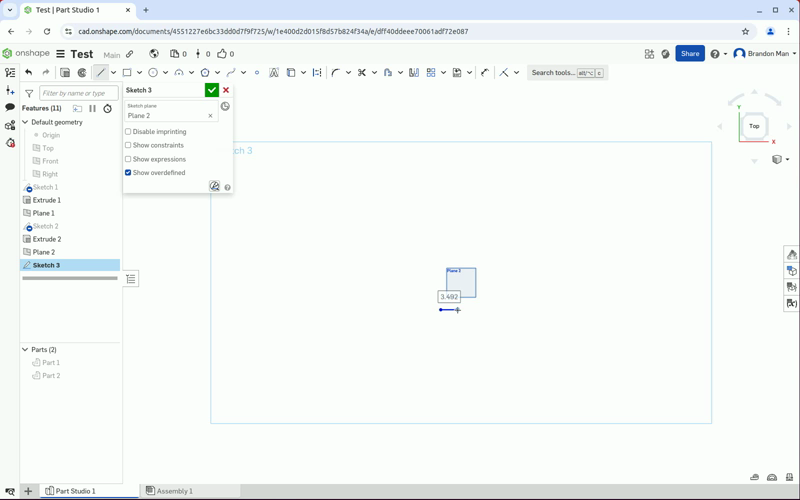
mouse_move(487, 309)
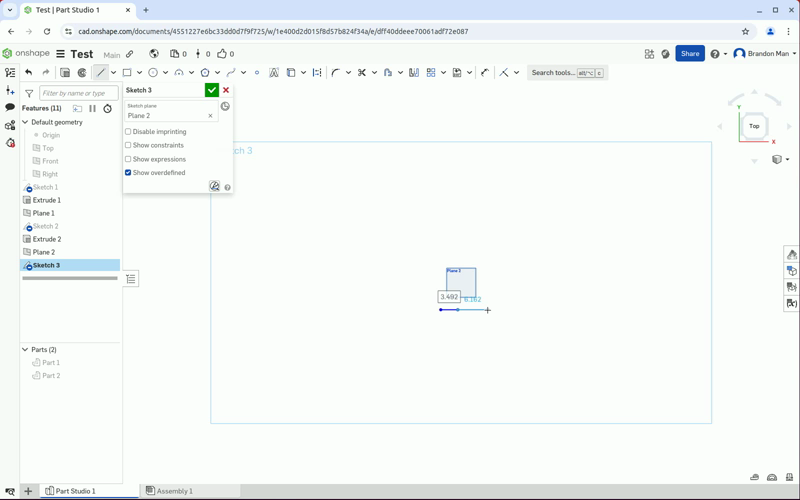
mouse_move(471, 309)
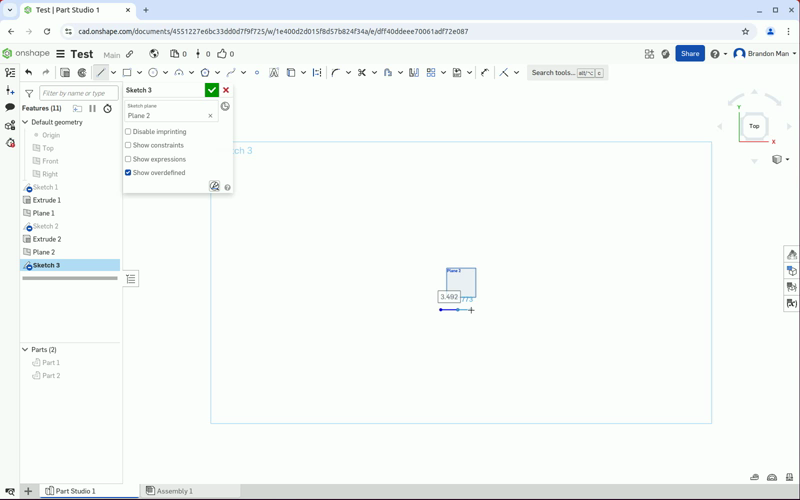
click(471, 309)
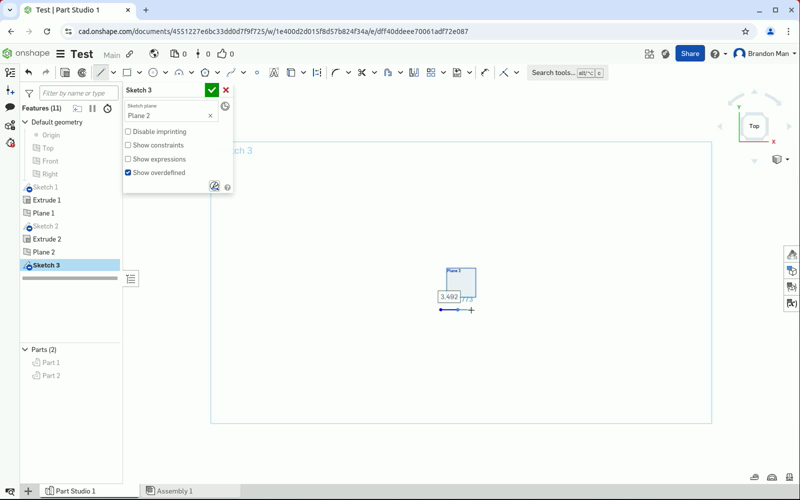
key_up(shift)
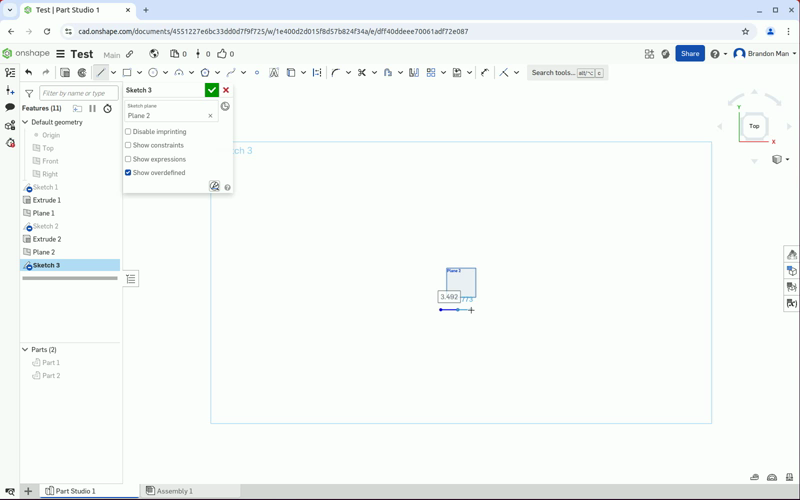
key_down(shift)
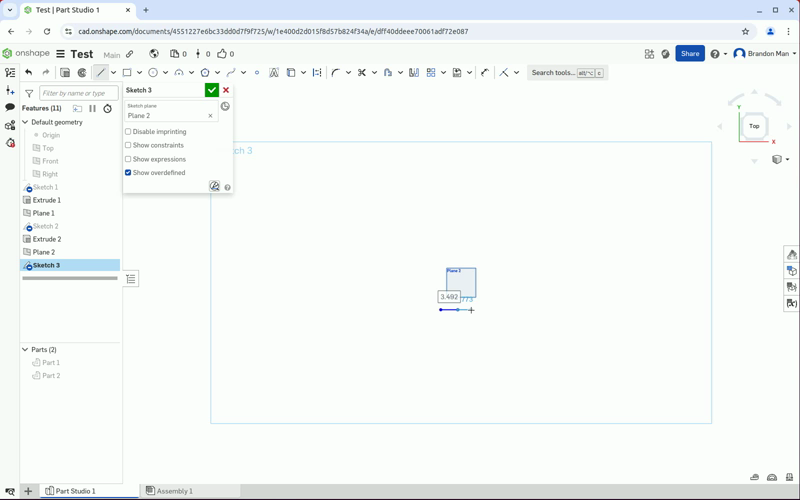
mouse_move(501, 309)
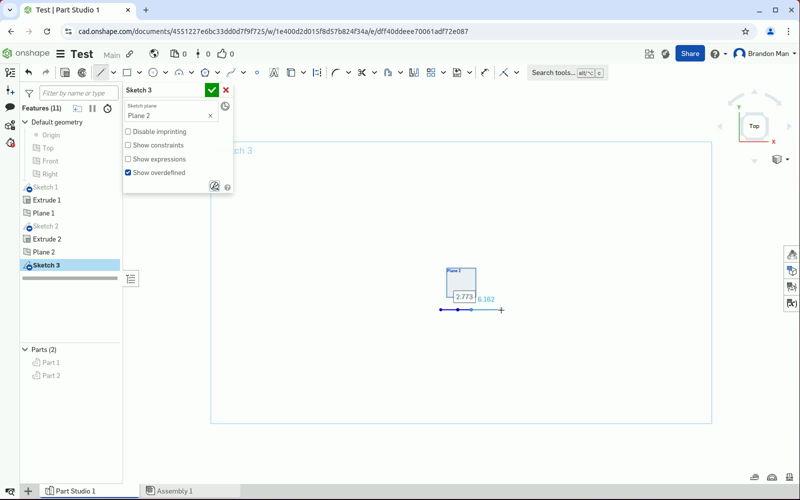
mouse_move(480, 309)
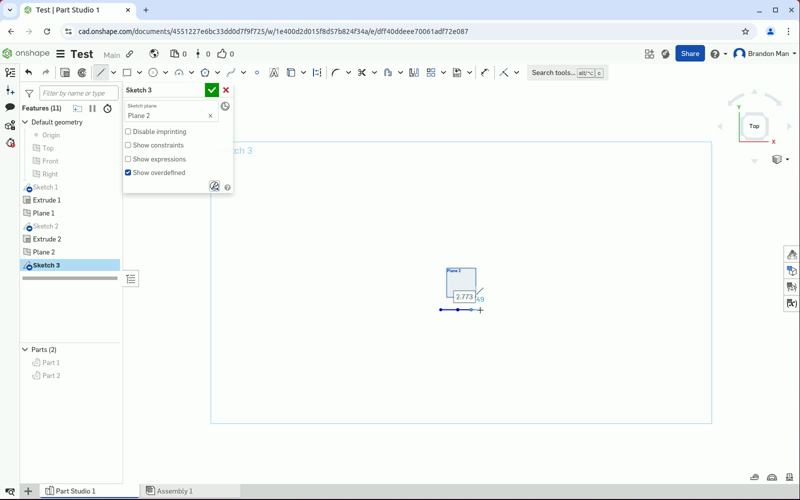
click(480, 309)
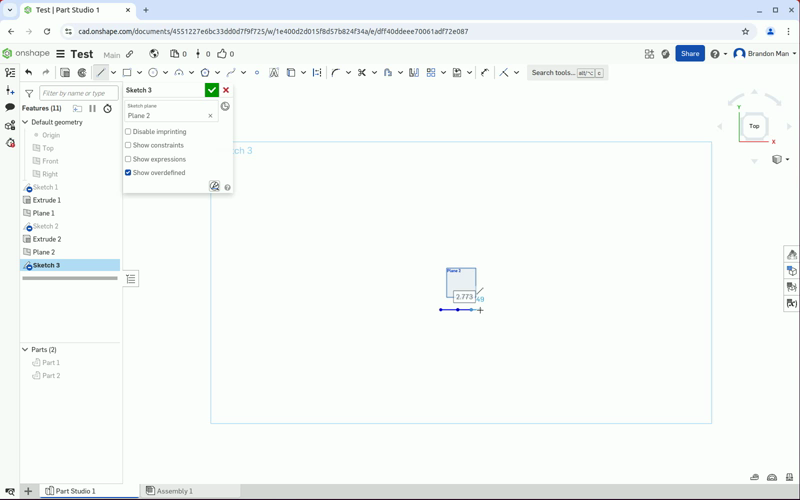
key_up(shift)
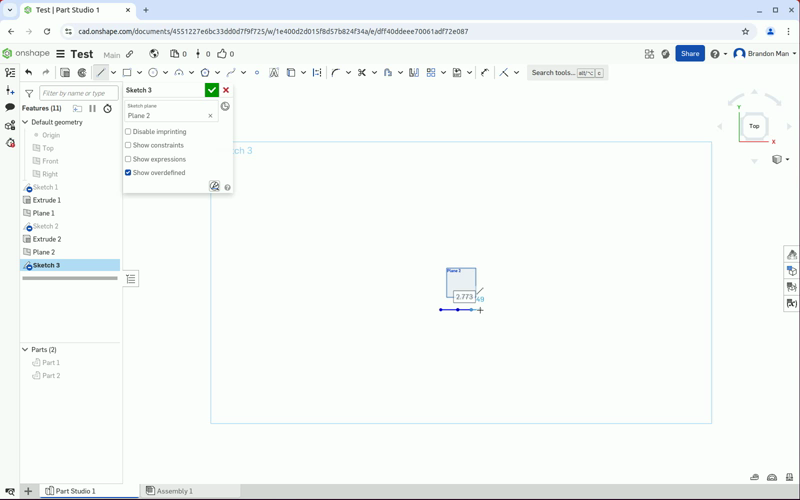
key_down(shift)
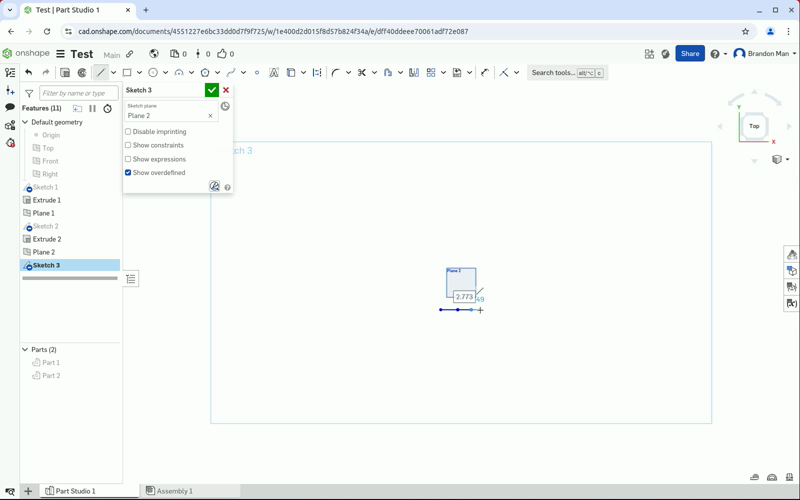
mouse_move(510, 309)
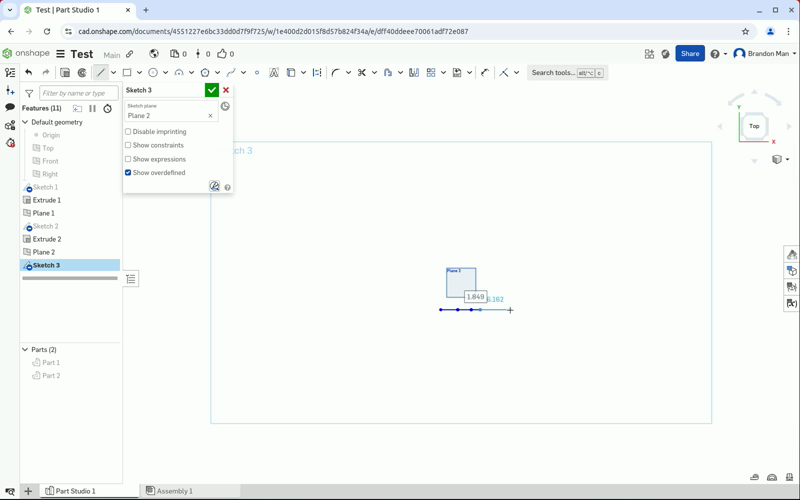
mouse_move(480, 254)
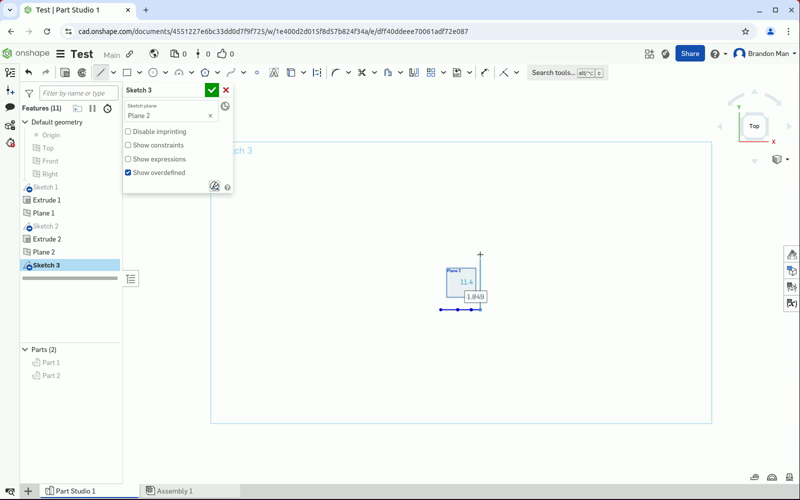
click(480, 254)
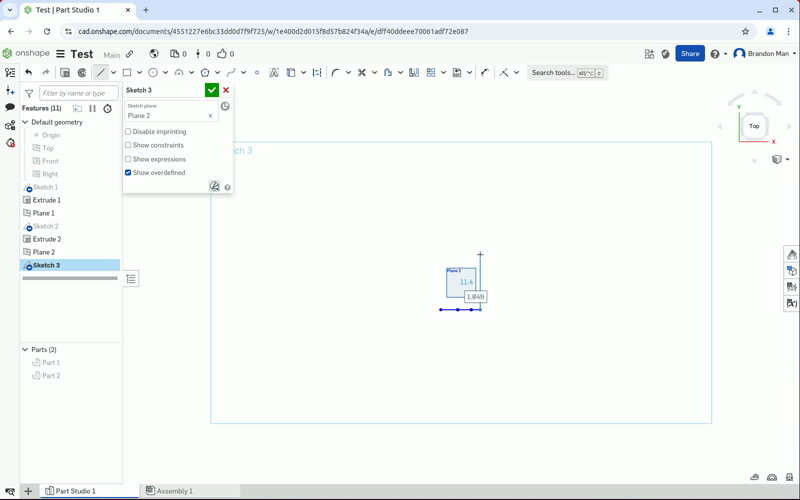
key_up(shift)
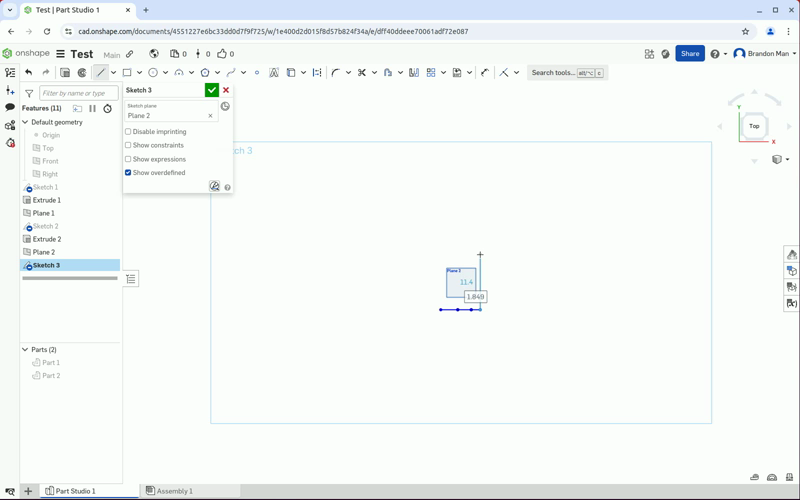
key_down(shift)
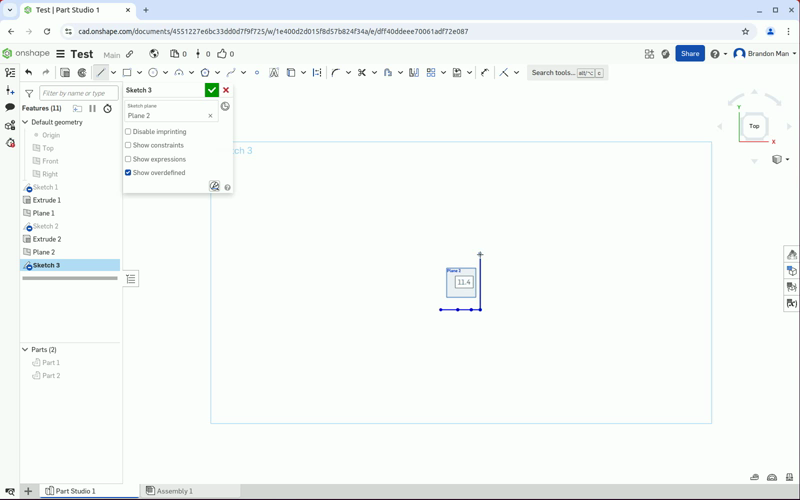
mouse_move(510, 254)
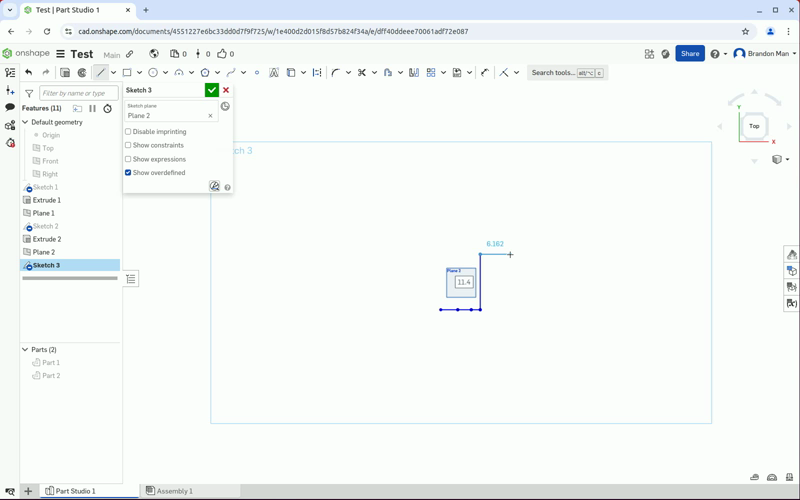
mouse_move(471, 254)
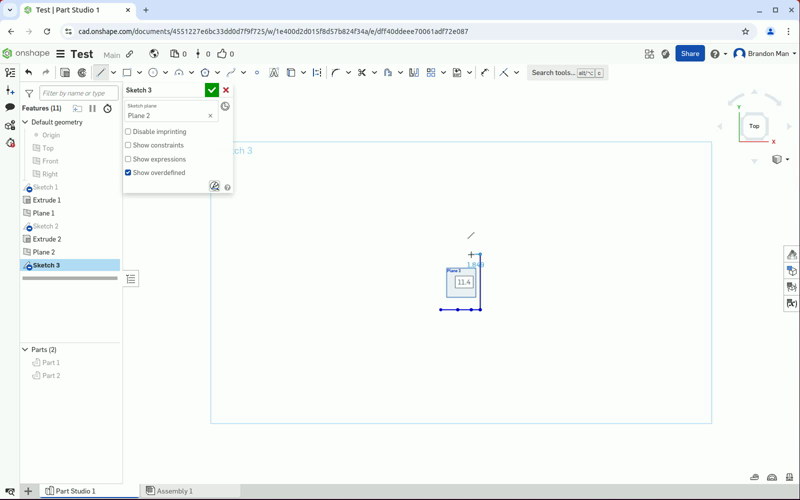
click(471, 254)
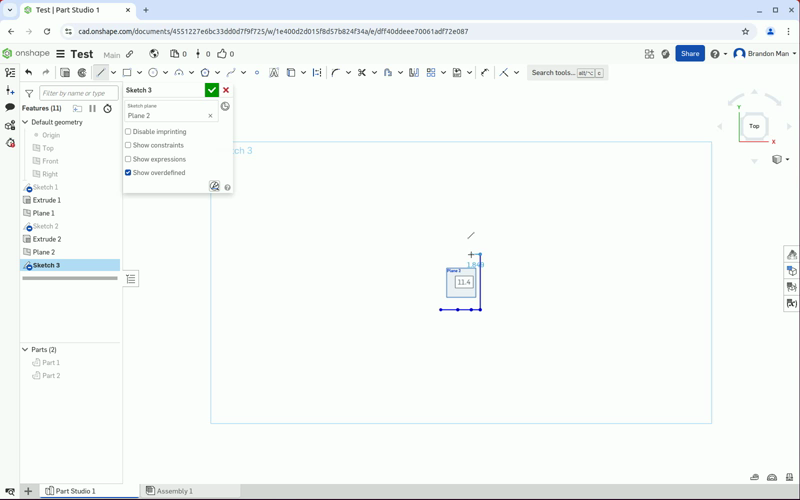
key_up(shift)
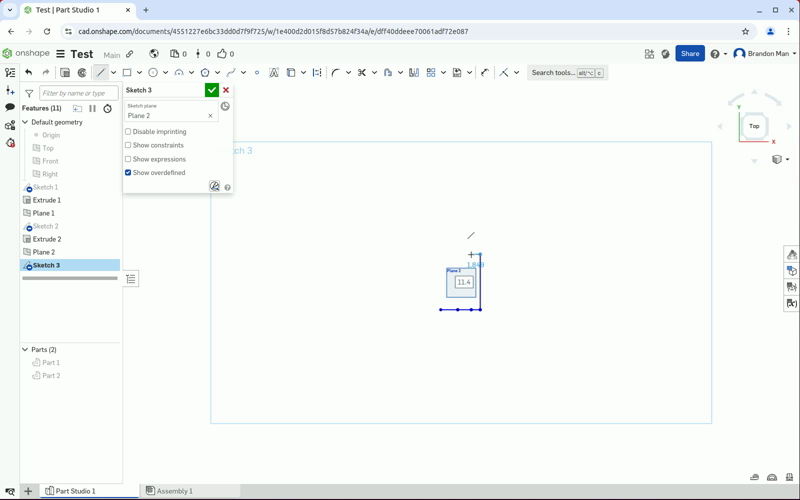
key_down(shift)
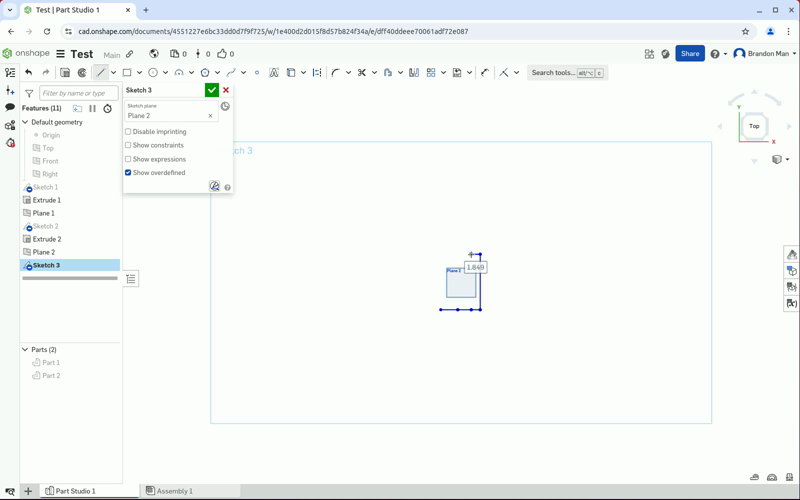
mouse_move(501, 254)
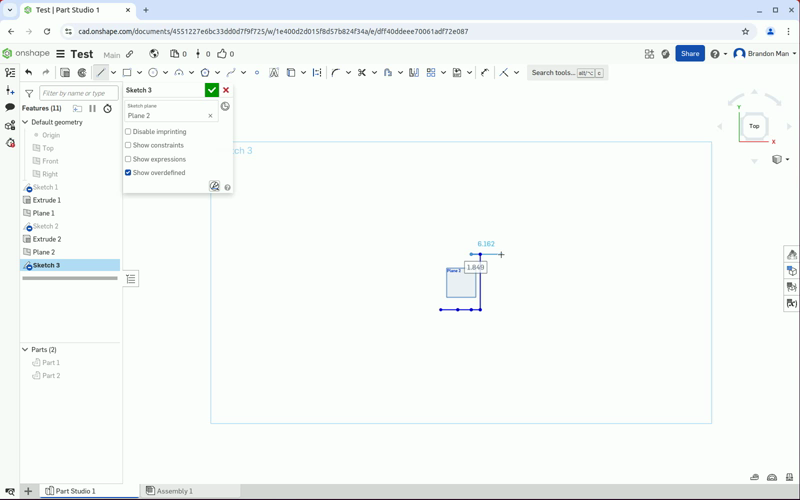
mouse_move(457, 254)
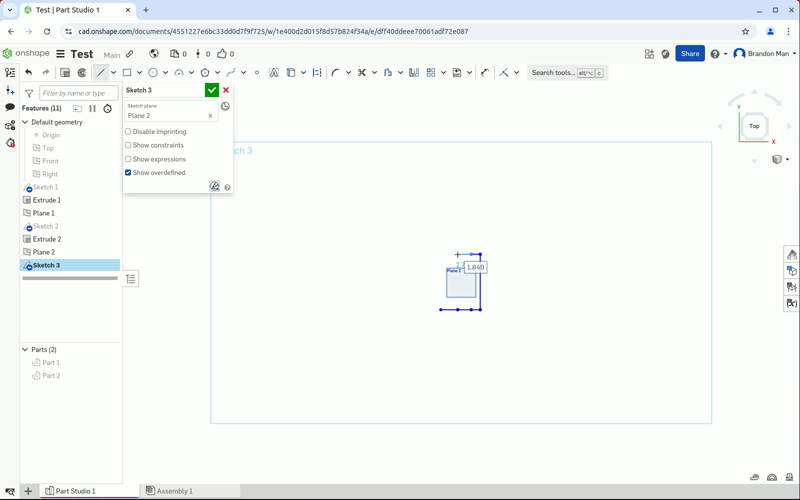
click(457, 254)
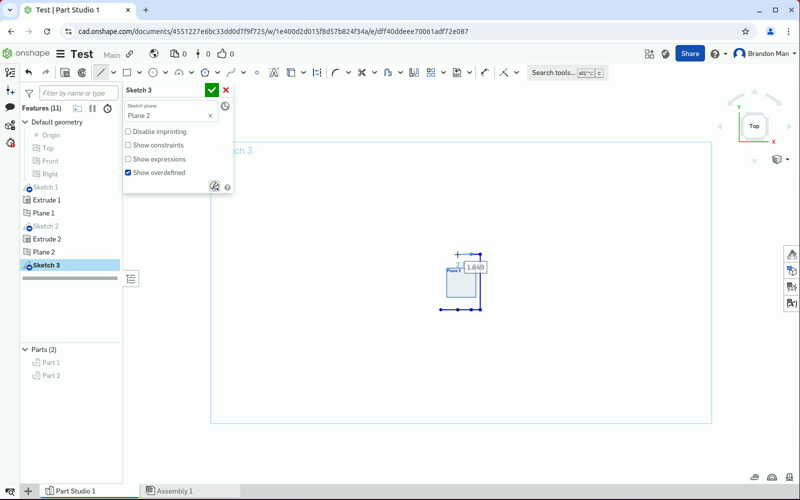
key_up(shift)
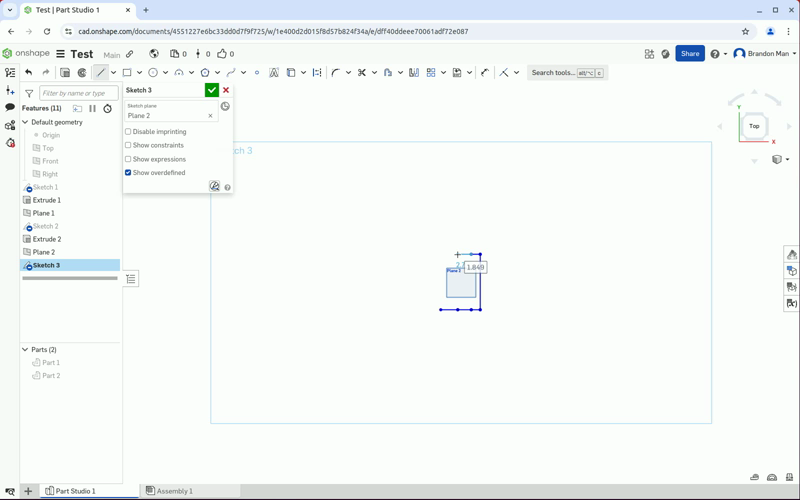
key_down(shift)
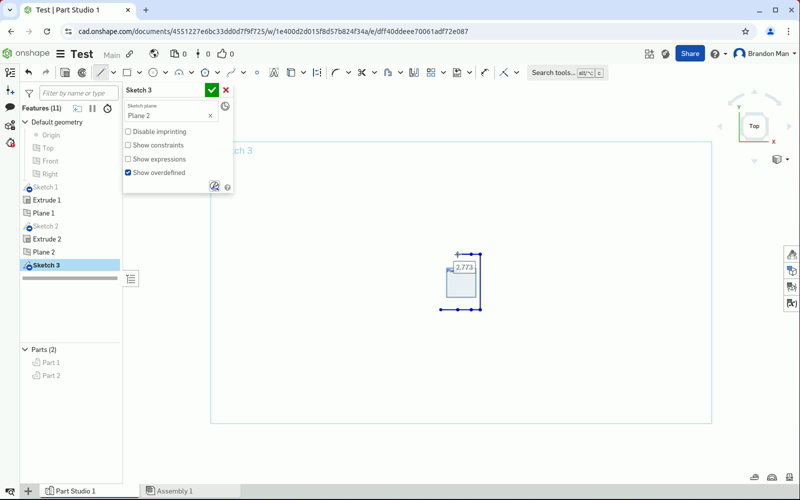
mouse_move(487, 254)
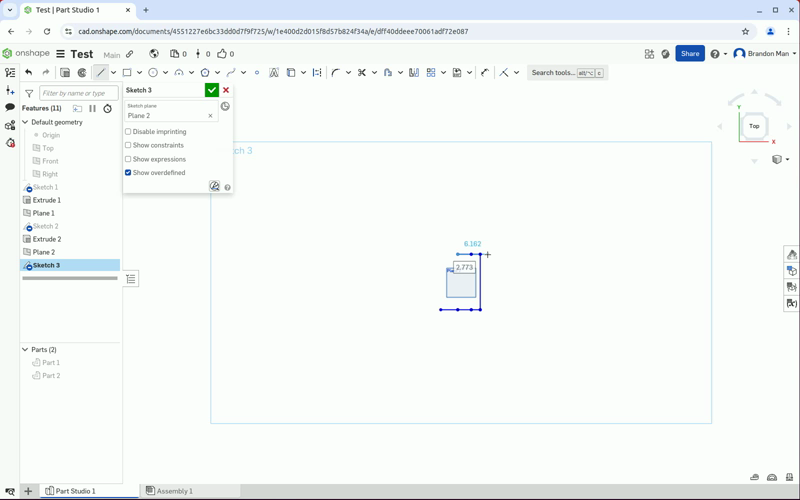
mouse_move(440, 254)
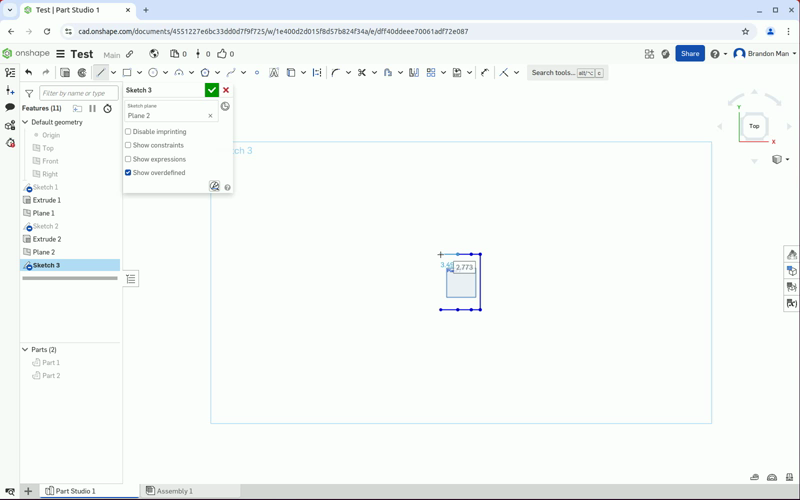
click(440, 254)
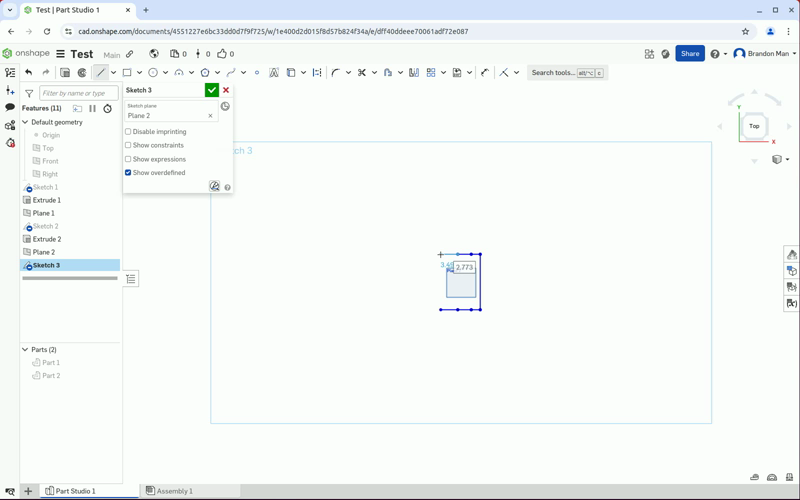
key_up(shift)
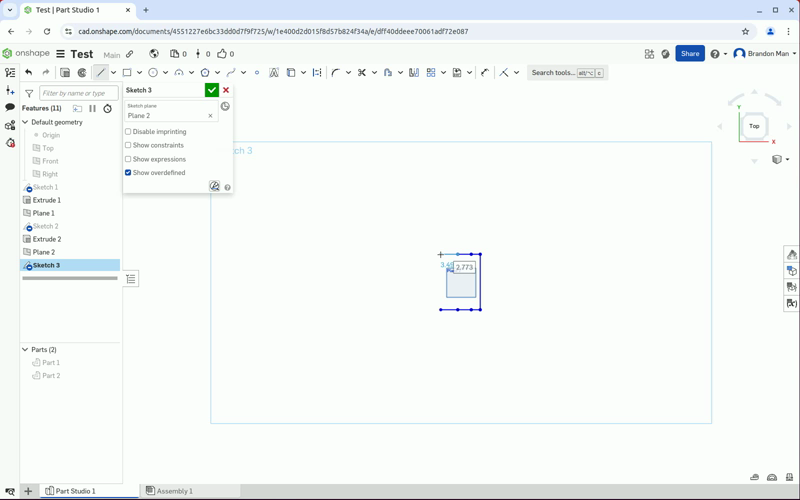
mouse_move(470, 254)
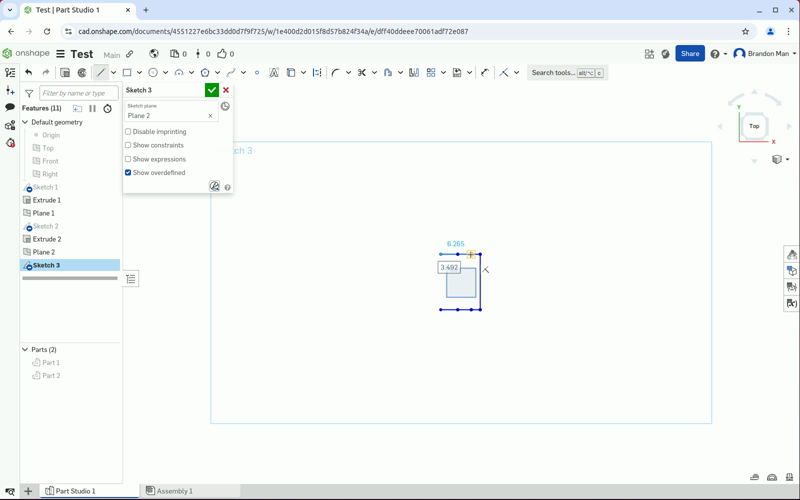
key_down(shift)
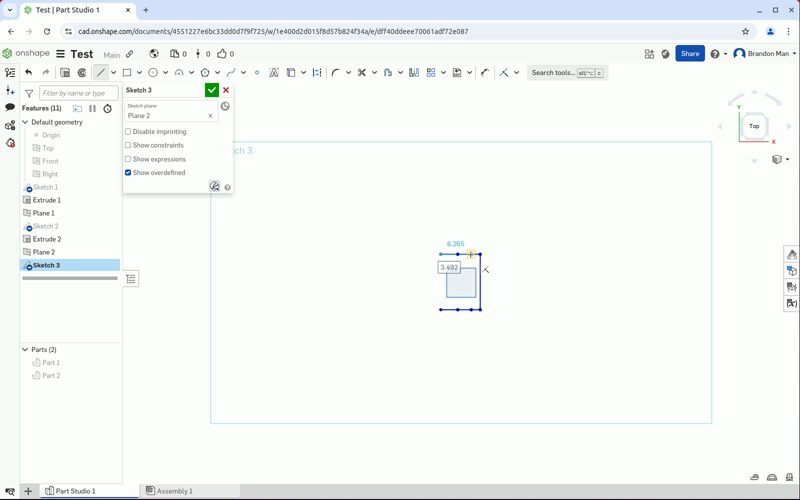
mouse_move(440, 309)
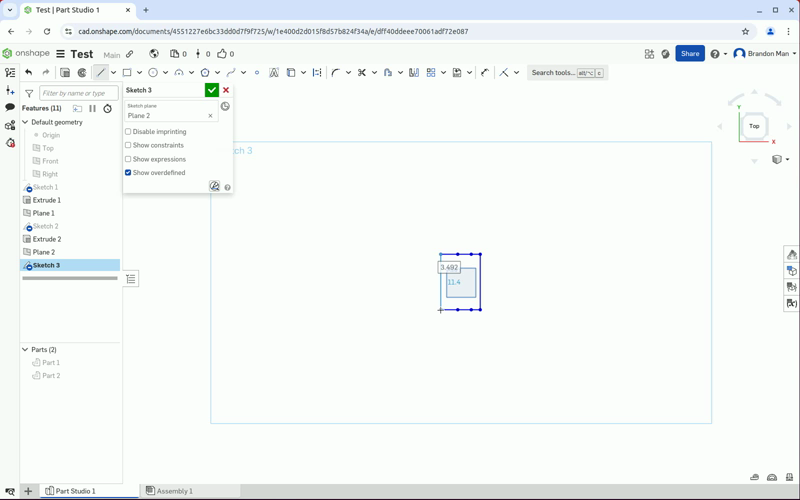
key_up(shift)
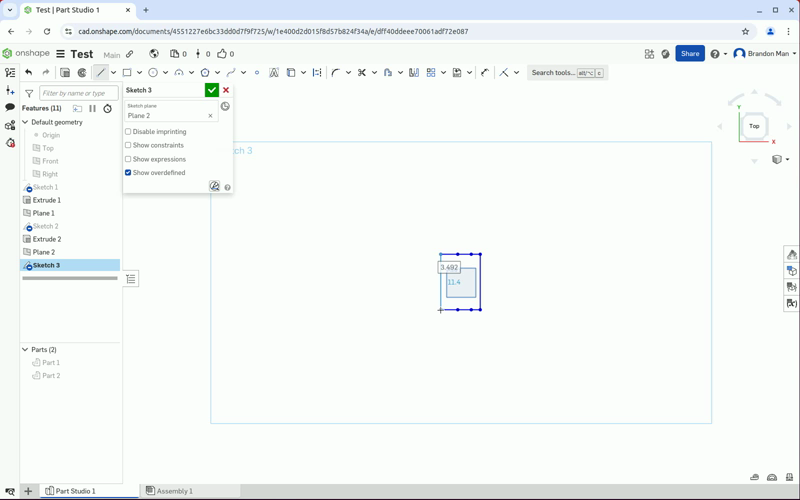
click(440, 309)
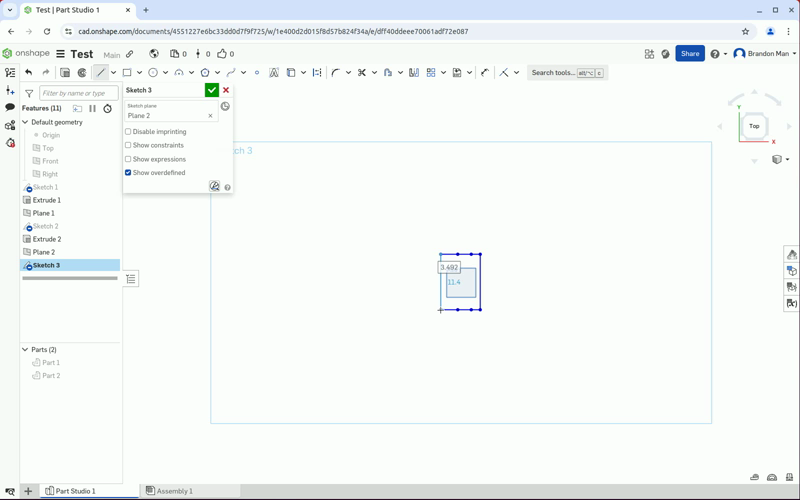
key(esc)
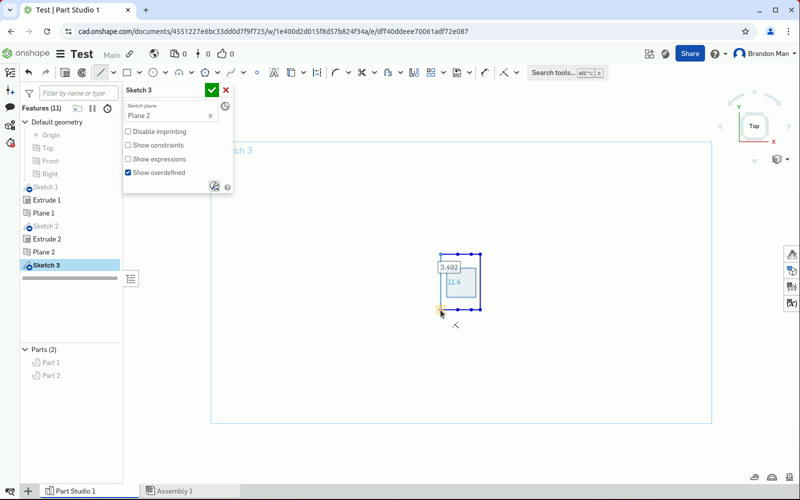
mouse_move(472, 300)
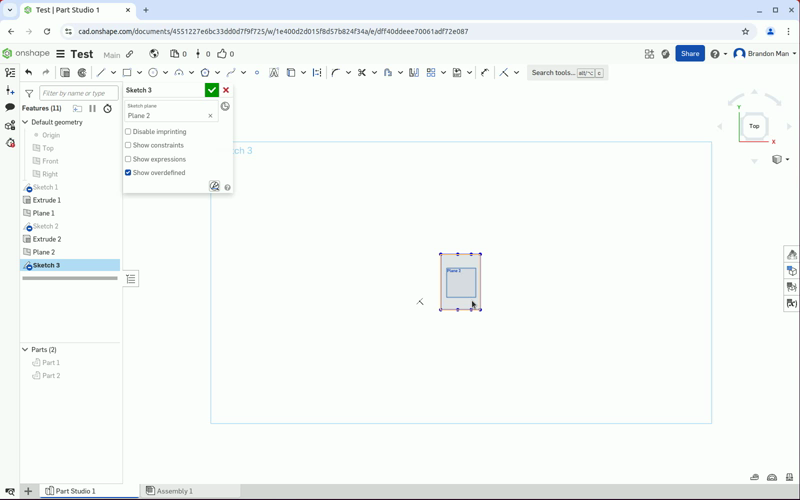
click(472, 300)
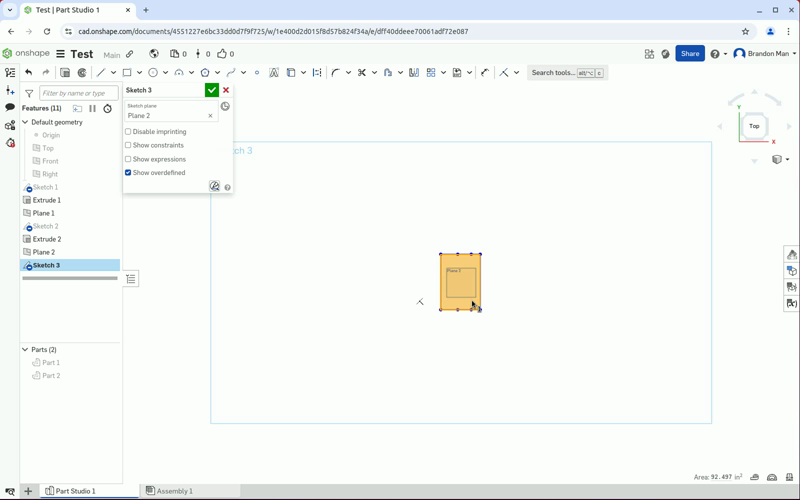
mouse_move(73, 352)
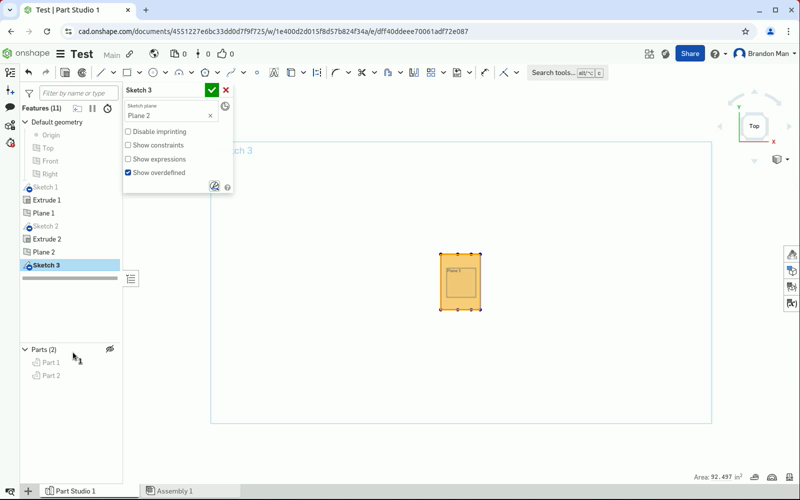
key(shift+y)
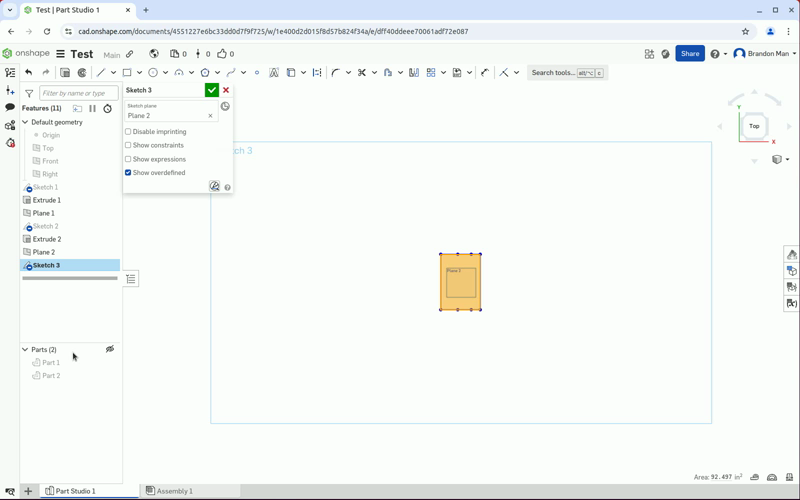
key(shift+e)
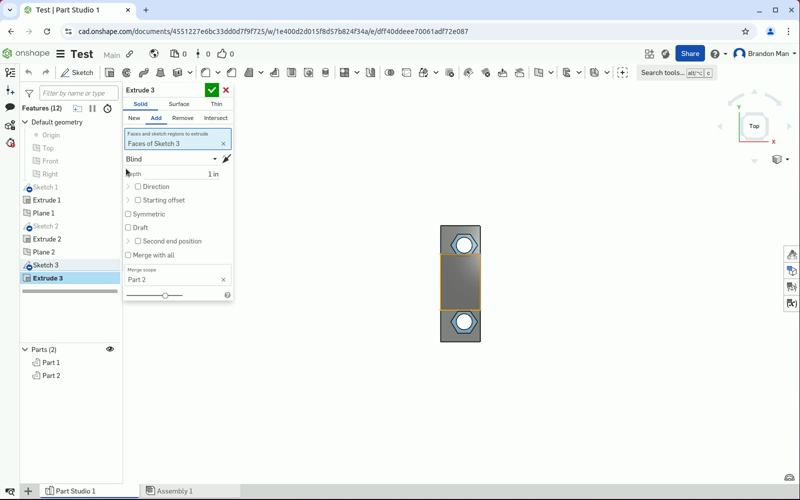
mouse_move(143, 106)
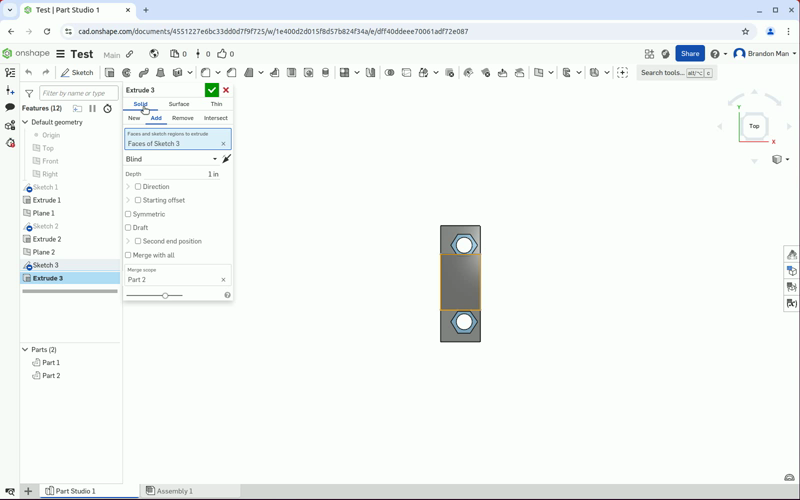
click(143, 106)
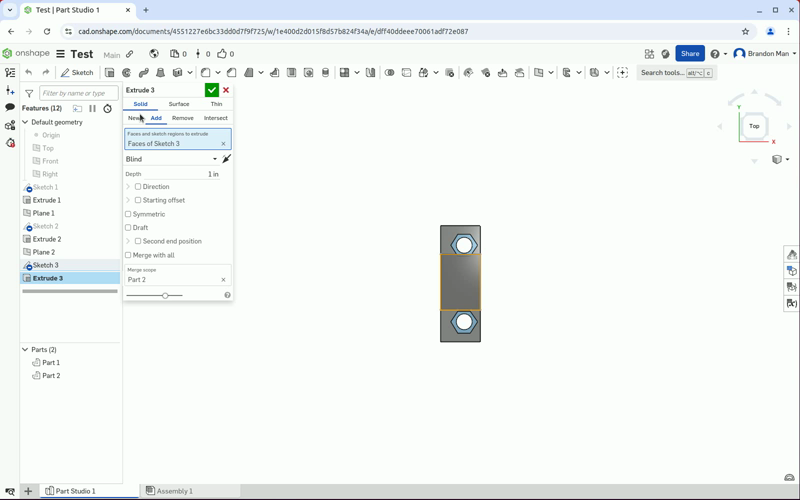
mouse_move(137, 120)
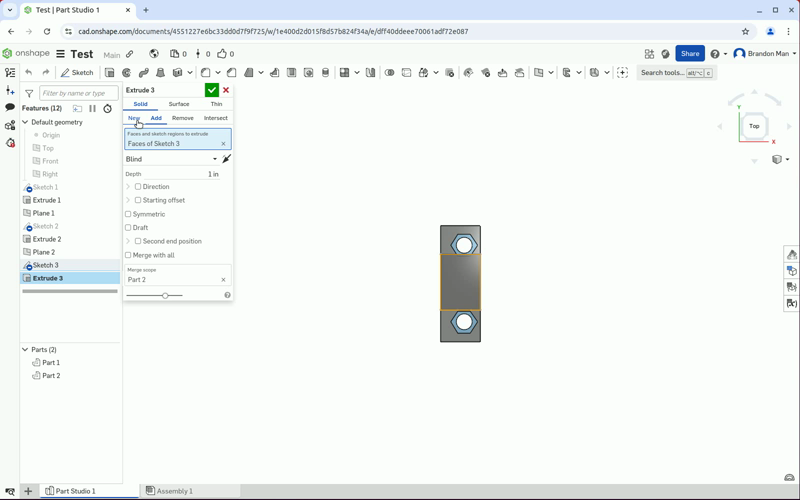
click(137, 120)
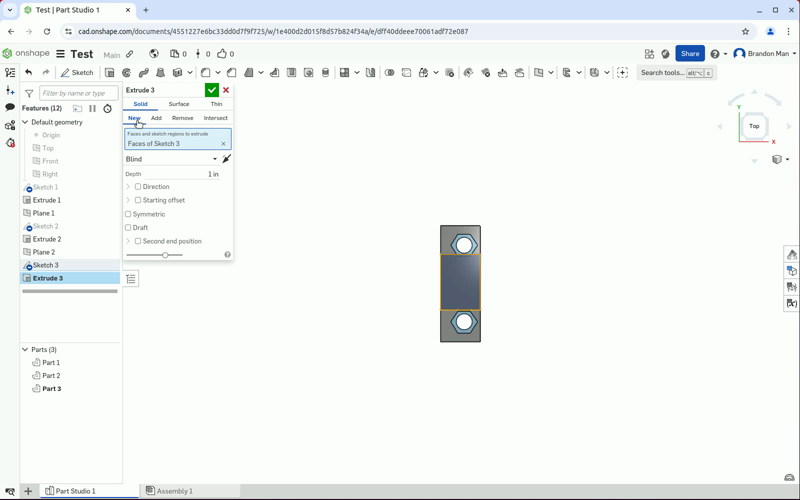
key(tab, 4)
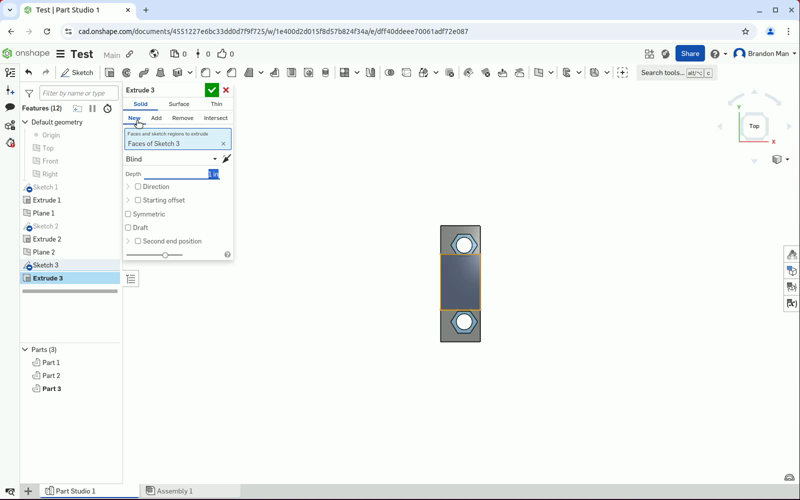
text(15.887)
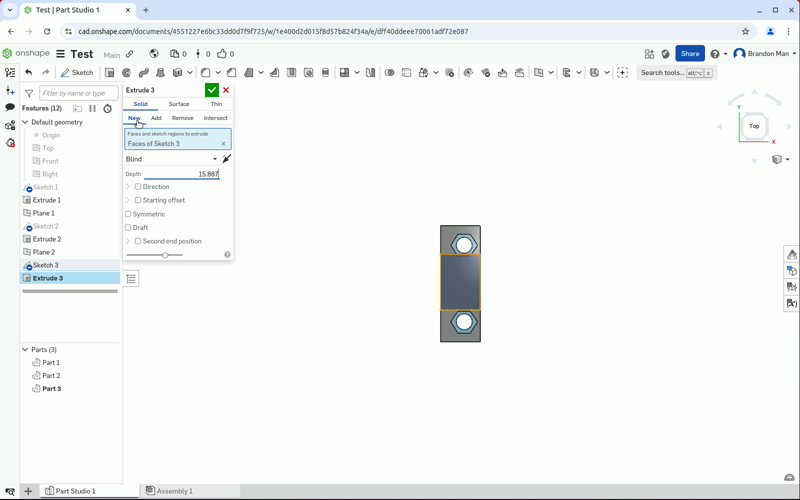
key(enter)
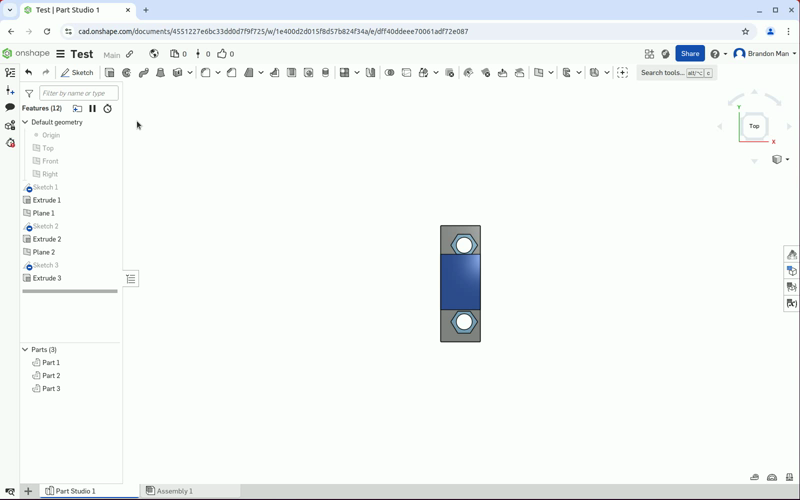
key(shift+h)
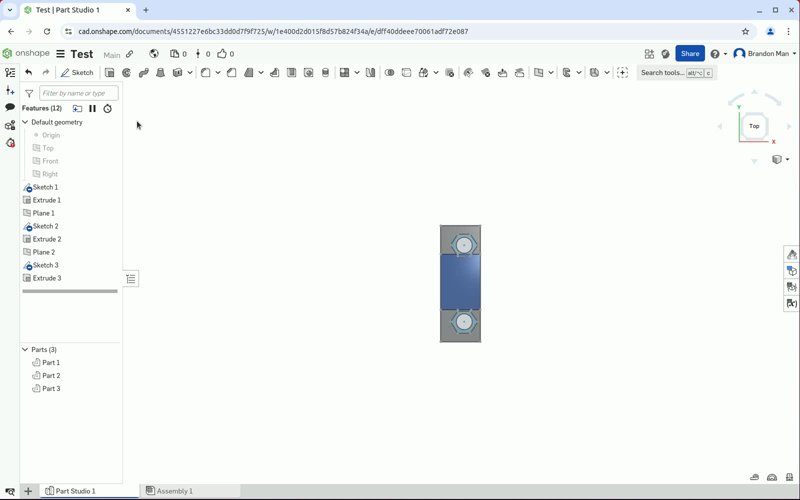
key(shift+h)
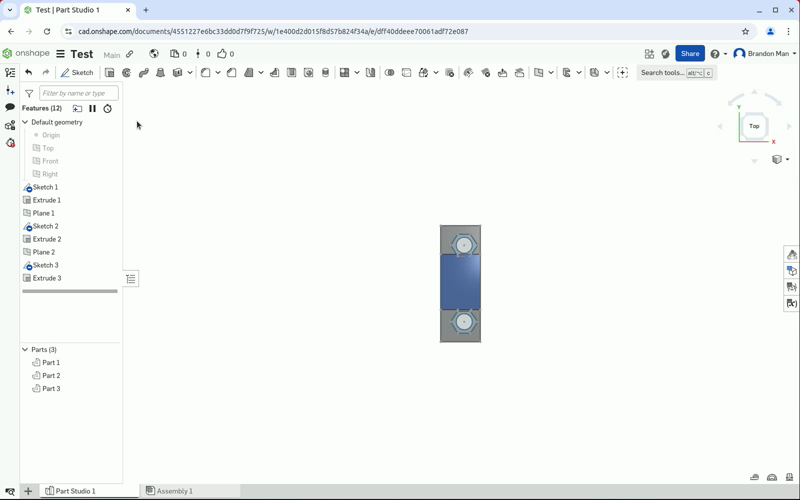
key(shift+7)
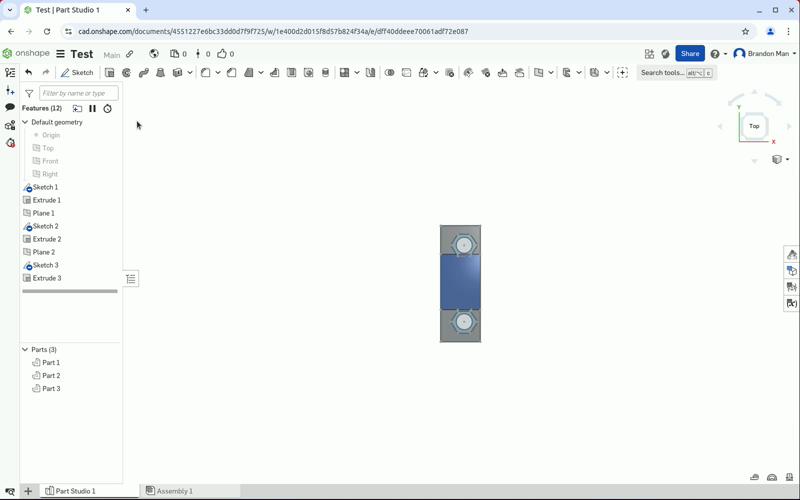
key(up, 3)
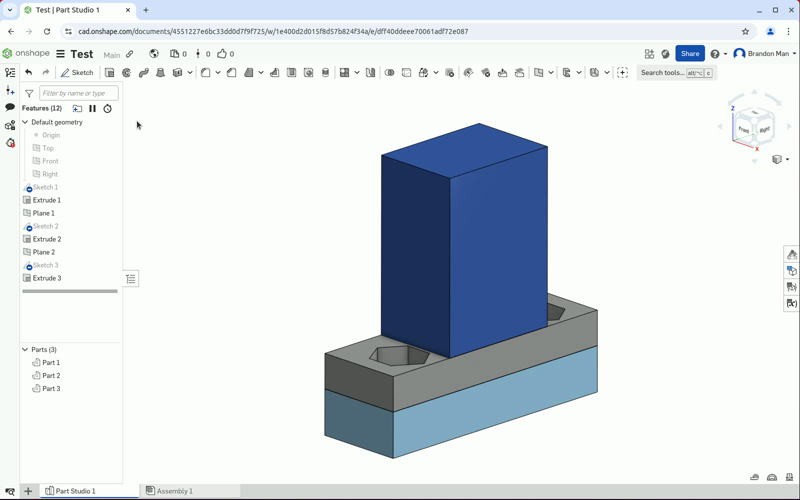
key(left, 3)
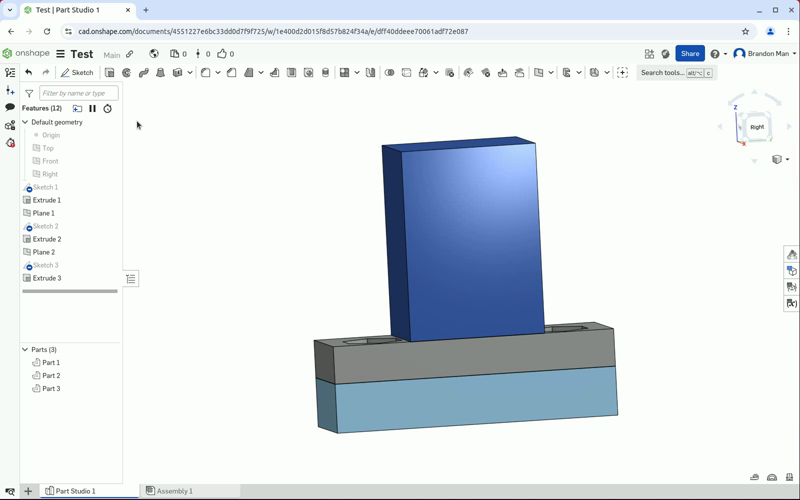
key(right, 3)
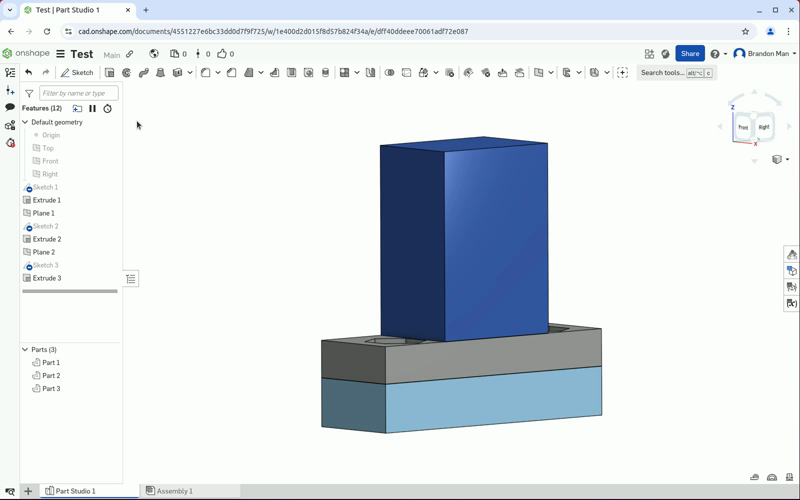
key(down, 3)
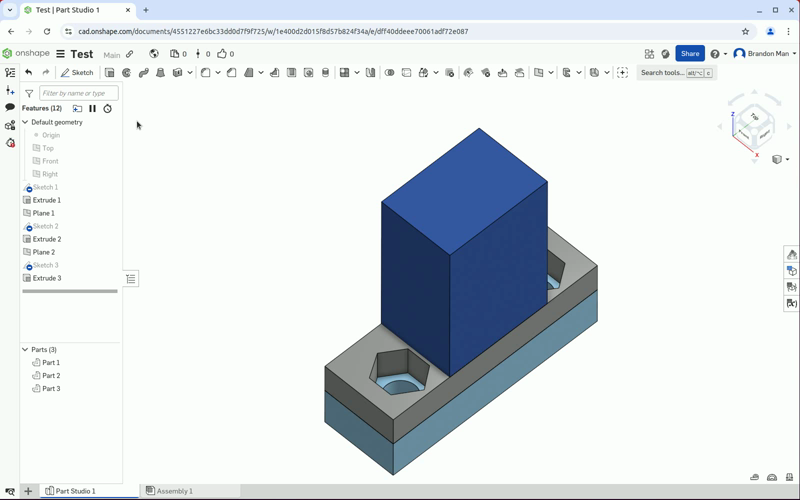
mouse_move(73, 189)
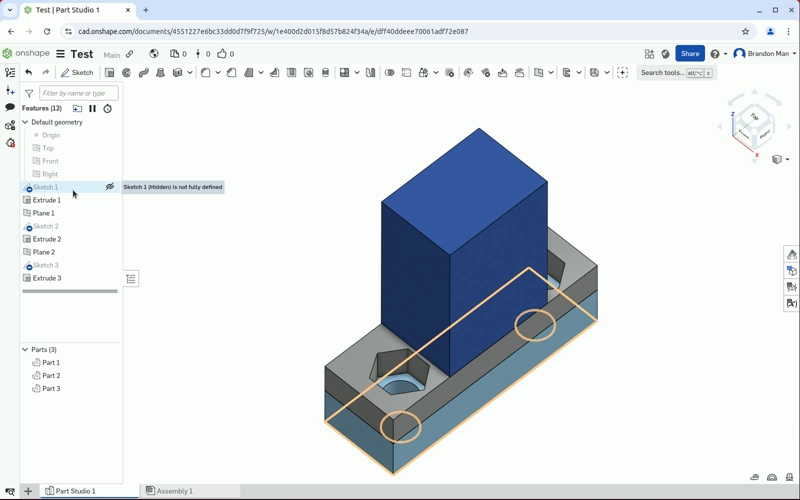
click(73, 189)